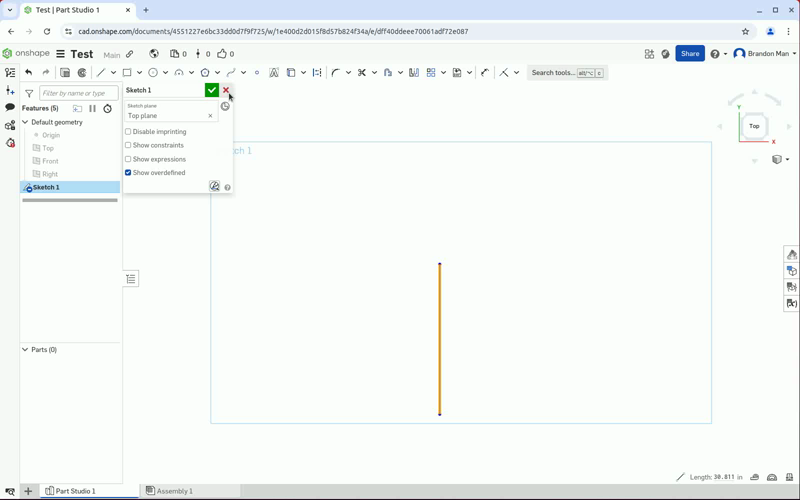
key(shift+h)
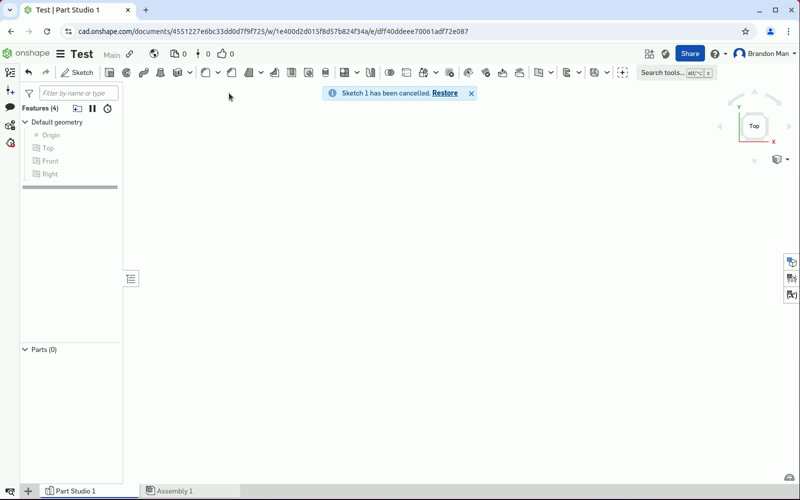
mouse_move(73, 352)
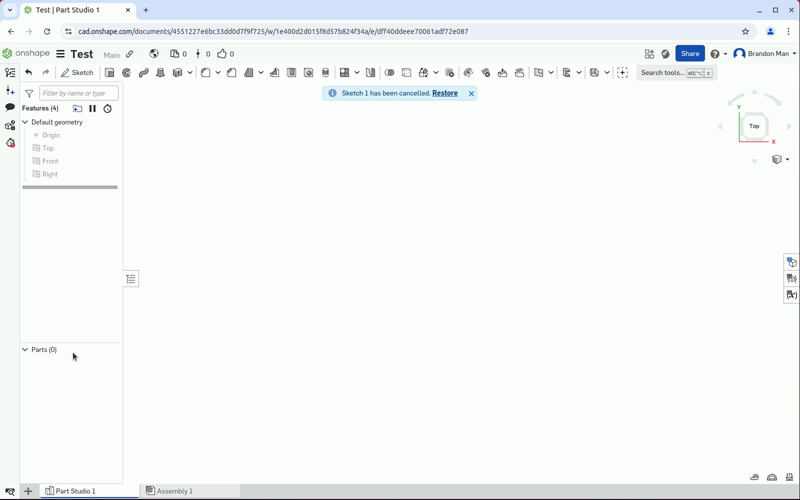
key(y)
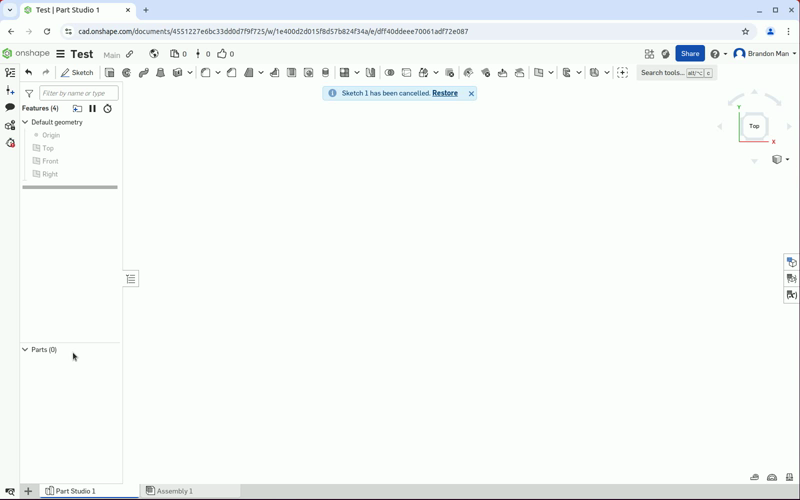
key(shift+p)
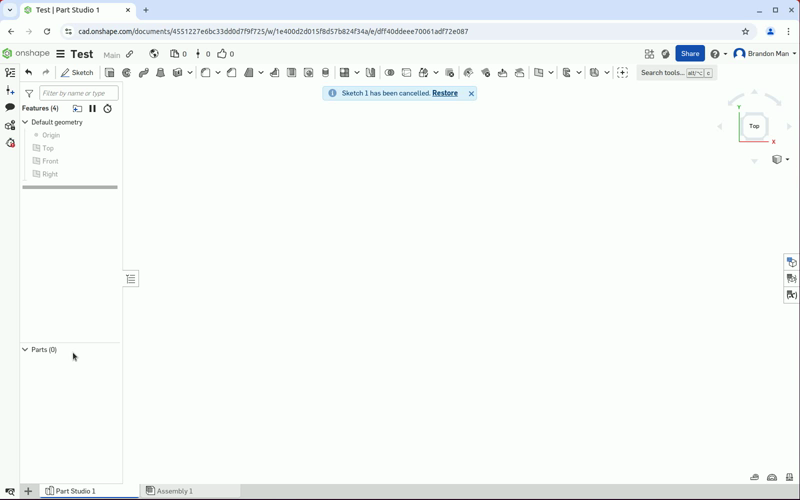
key(space)
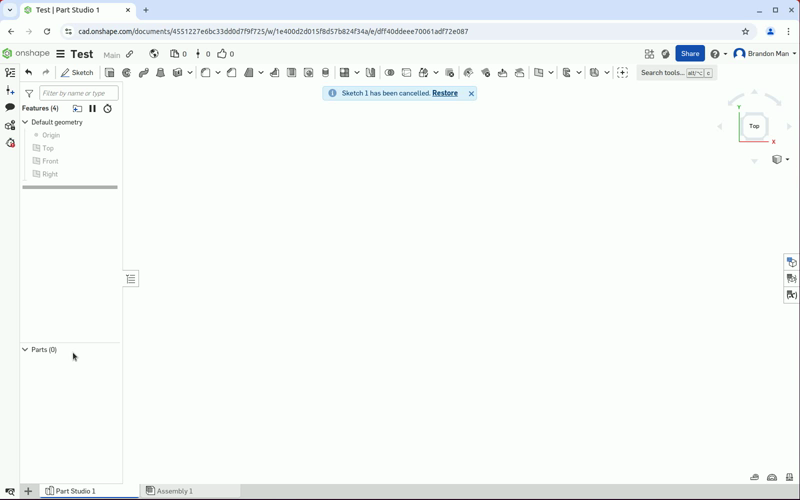
key_down(shift)
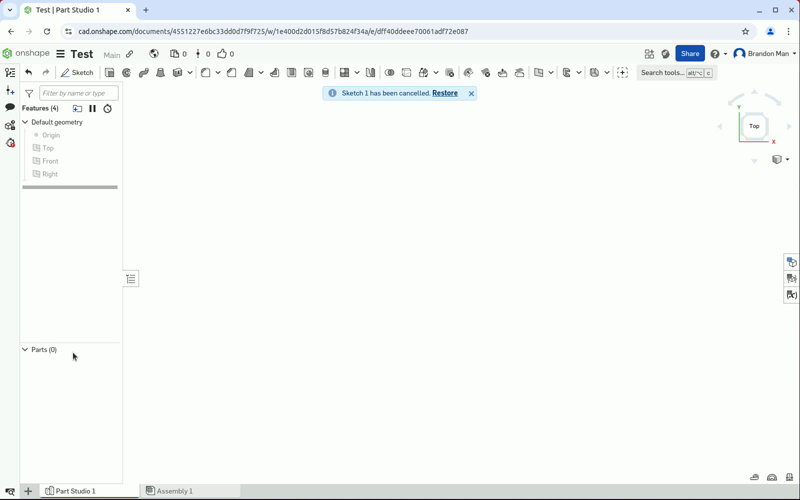
key(up)
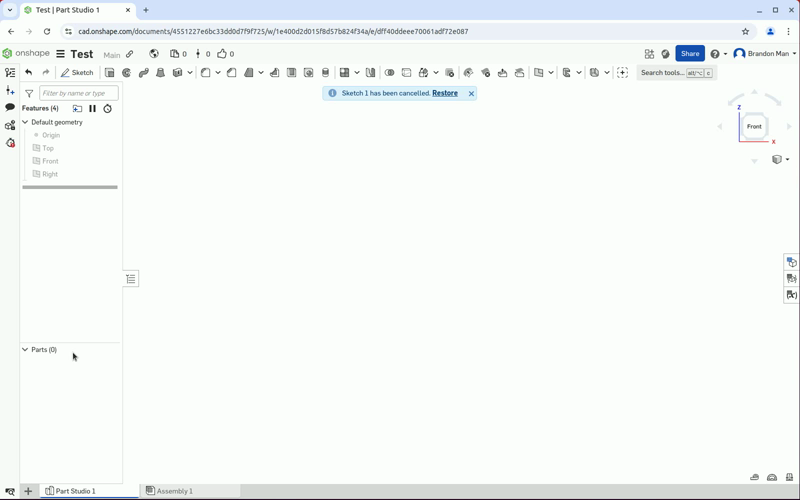
key_up(shift)
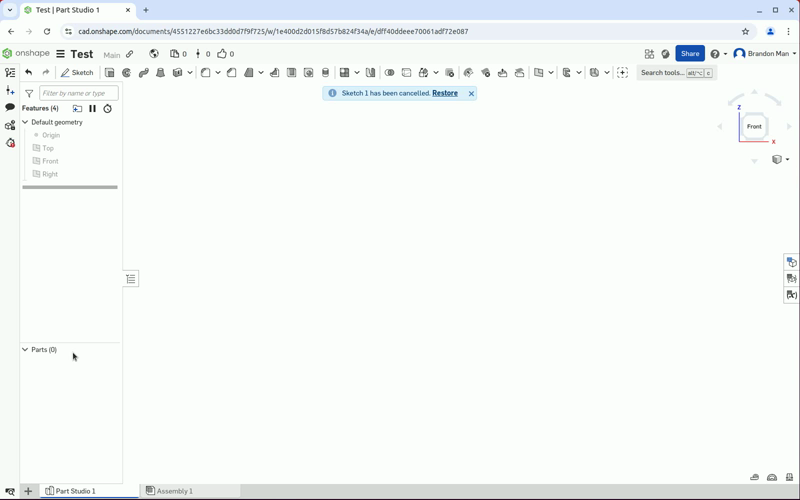
mouse_move(73, 352)
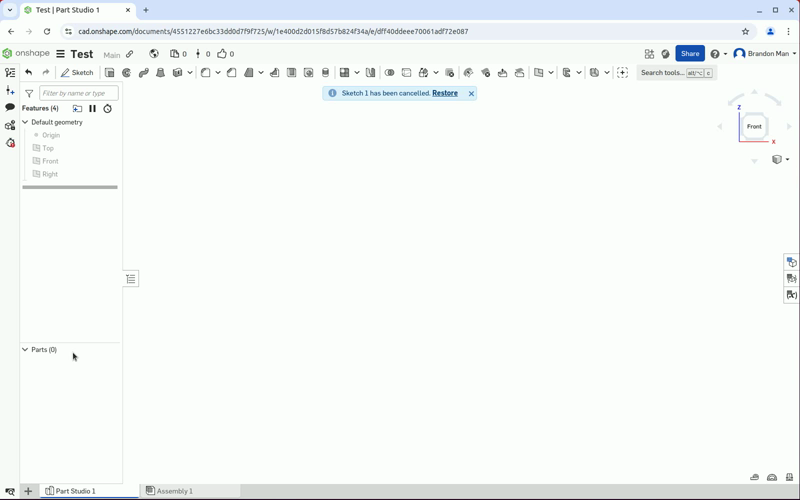
key(shift+y)
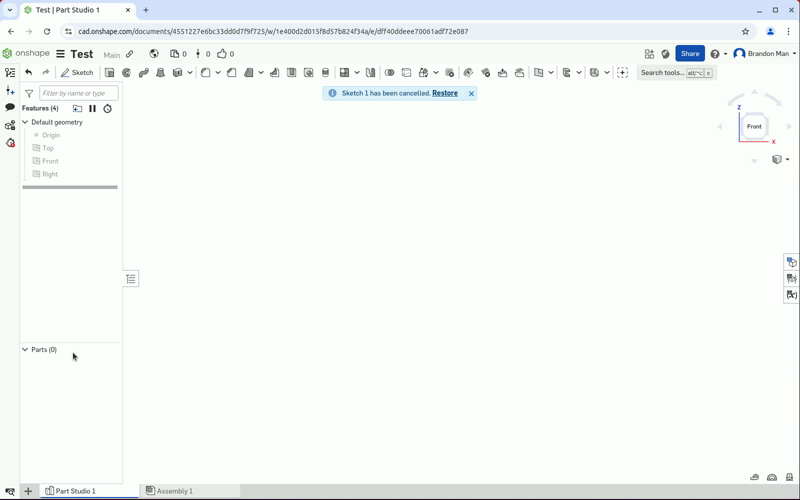
key(shift+s)
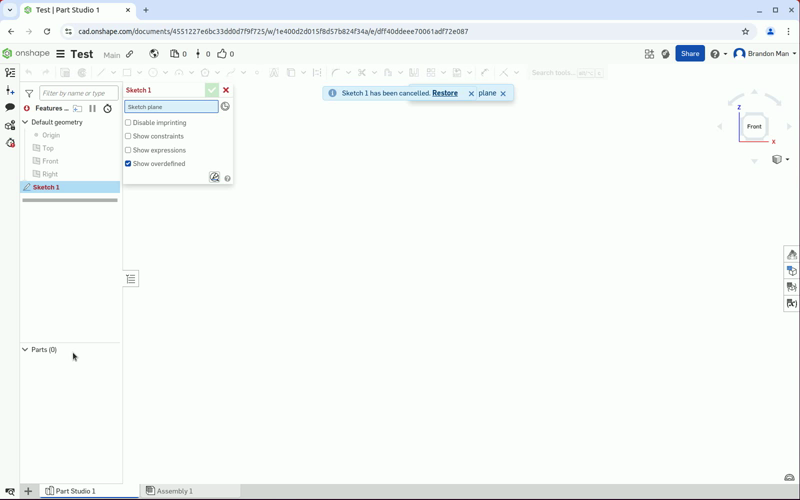
mouse_move(73, 163)
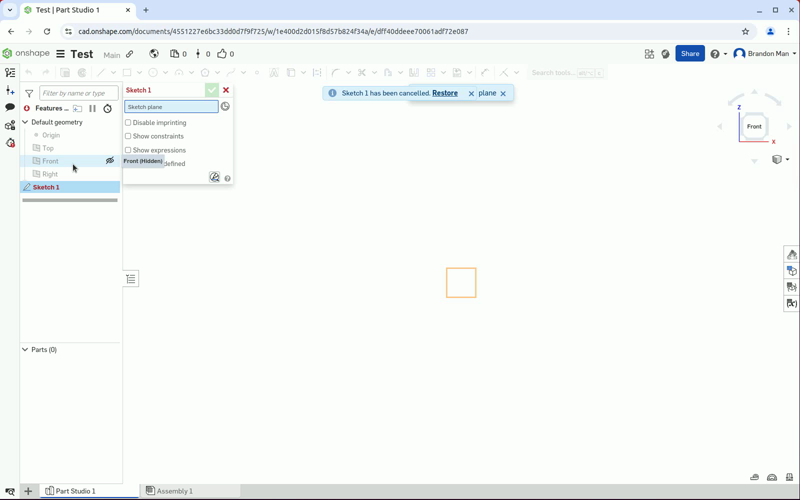
click(73, 163)
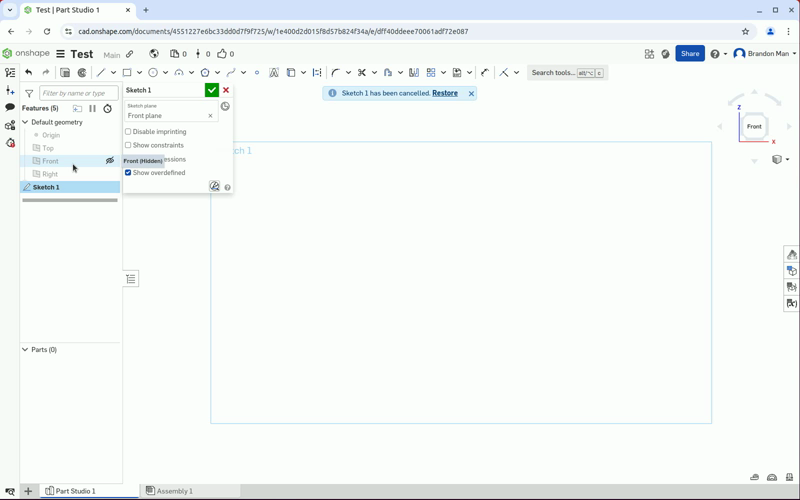
mouse_move(73, 352)
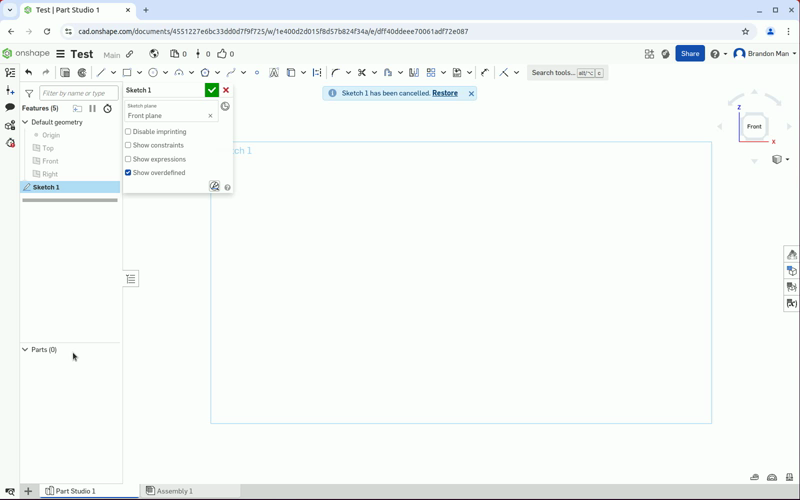
key(y)
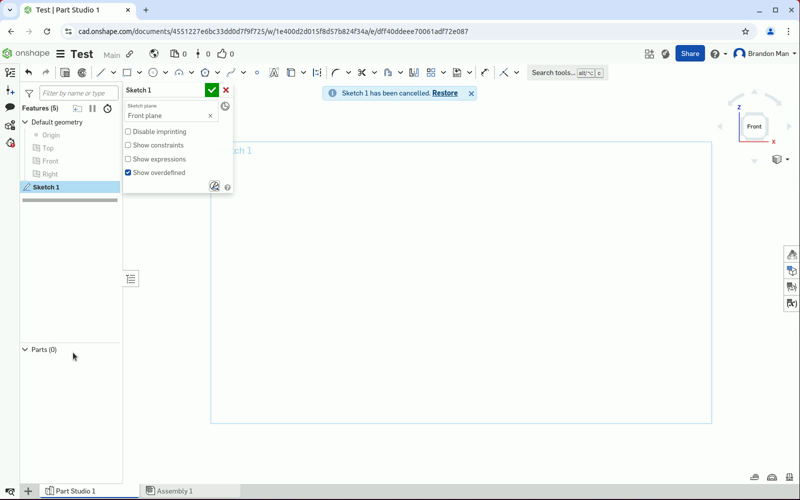
key(l)
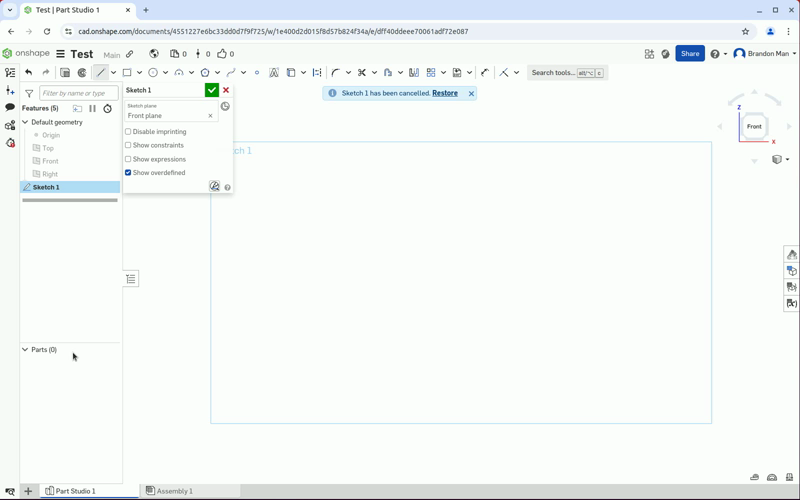
key_down(shift)
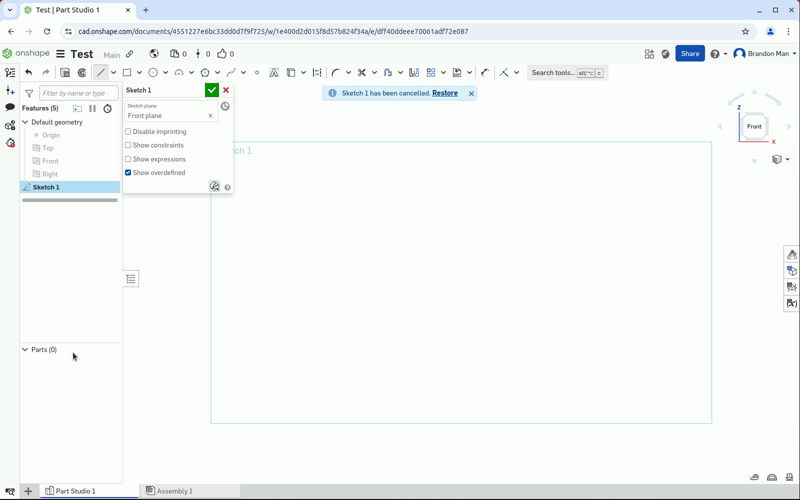
mouse_move(460, 282)
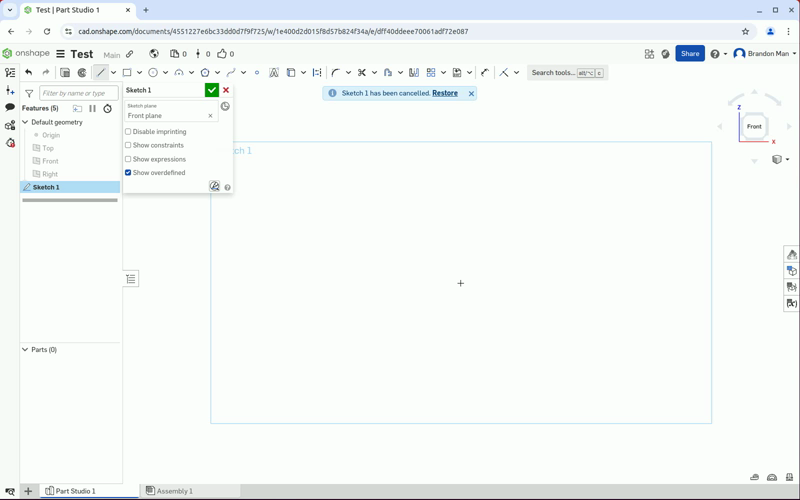
click(460, 282)
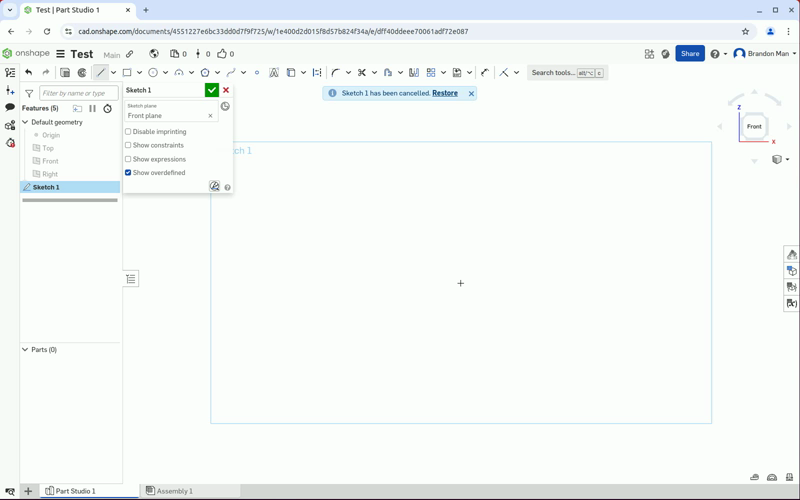
key_up(shift)
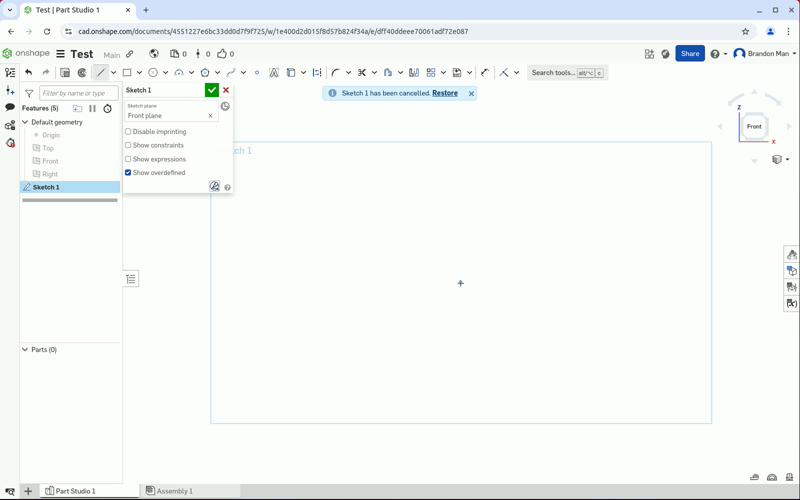
key_down(shift)
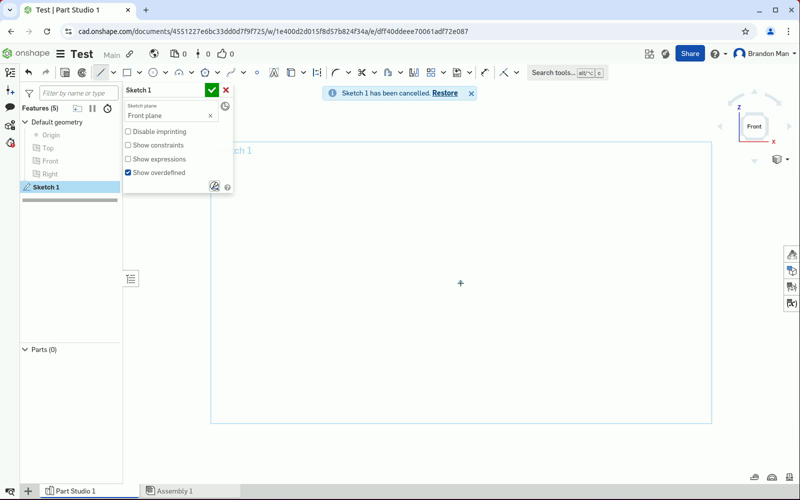
mouse_move(536, 282)
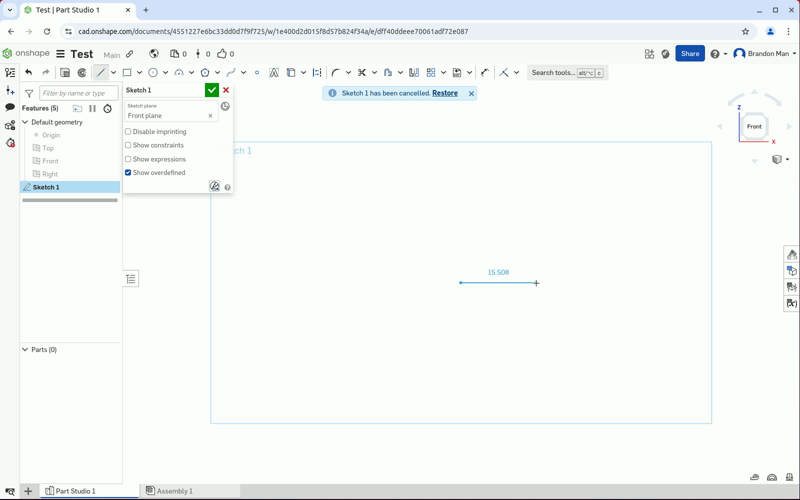
click(536, 282)
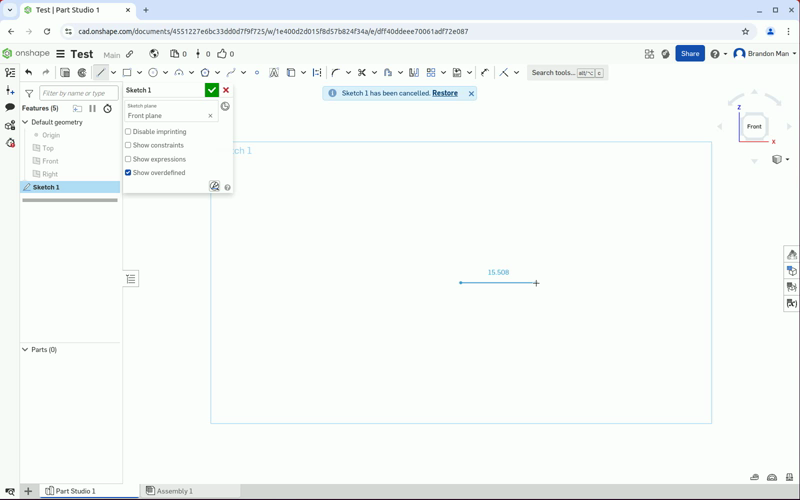
key_up(shift)
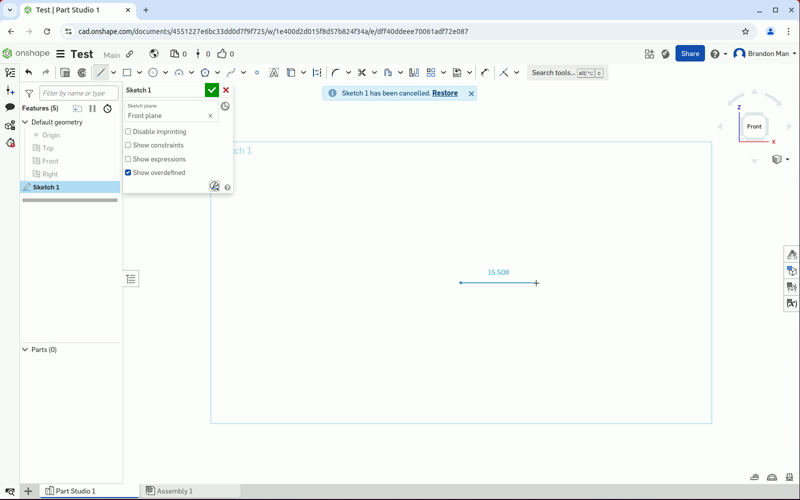
key_down(shift)
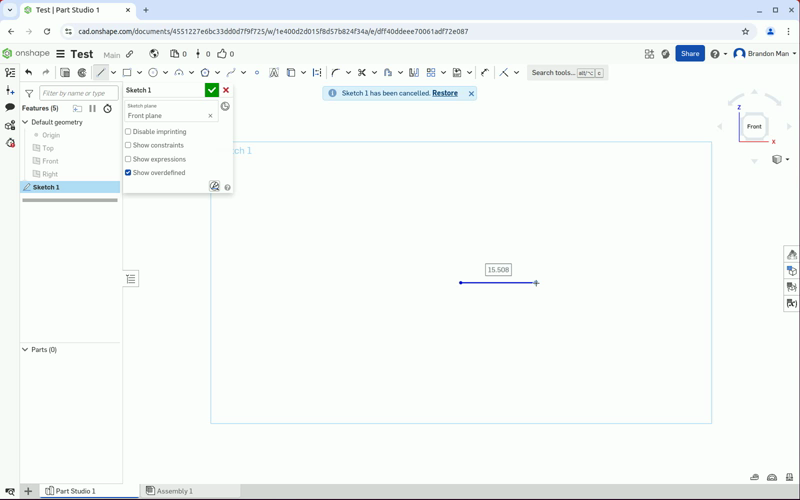
mouse_move(566, 282)
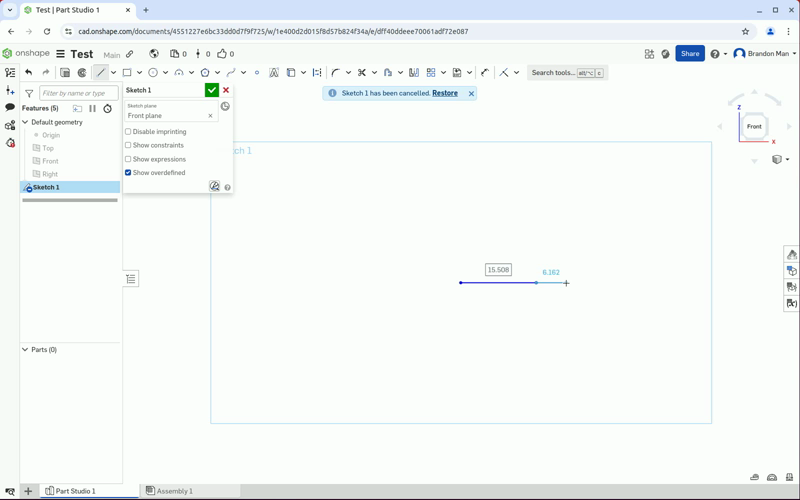
mouse_move(536, 264)
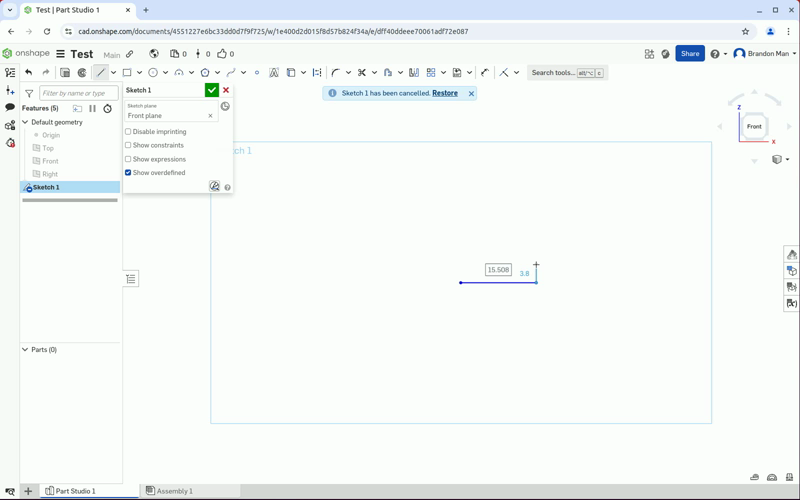
click(536, 264)
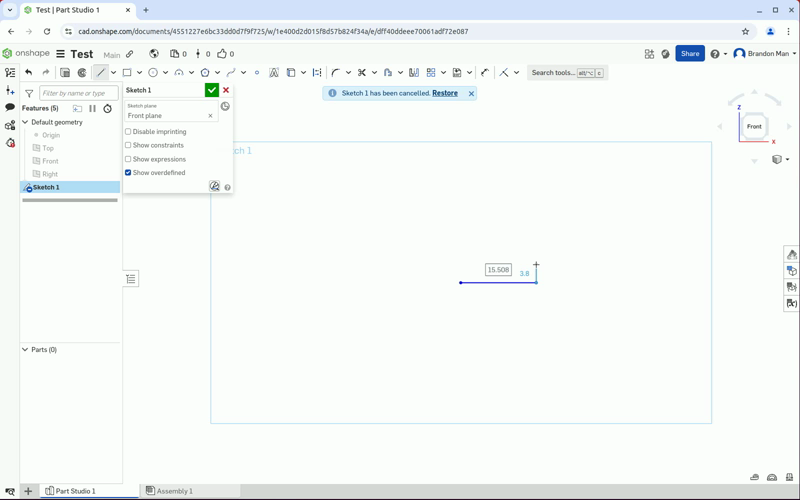
key_up(shift)
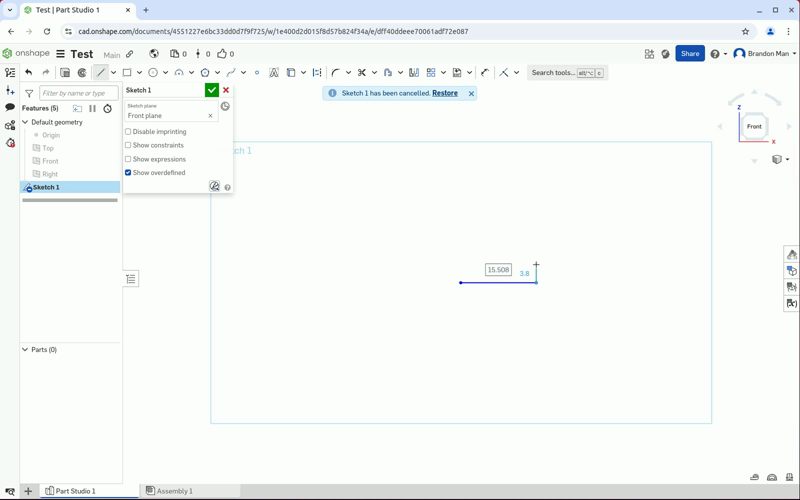
key_down(shift)
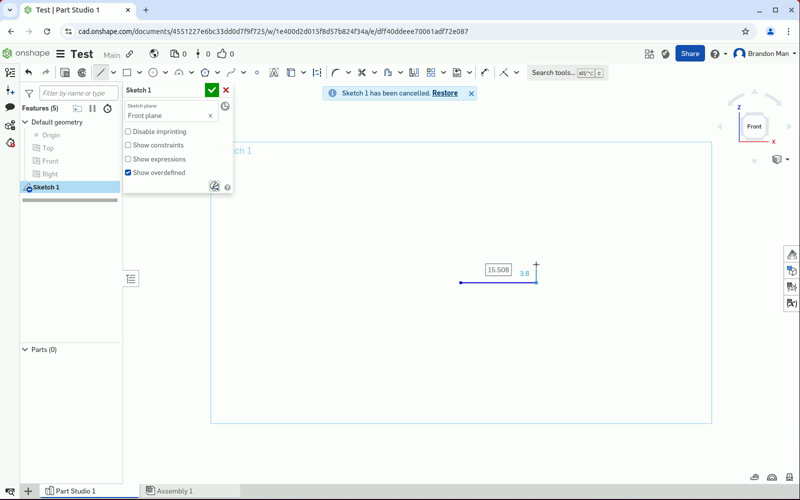
mouse_move(566, 264)
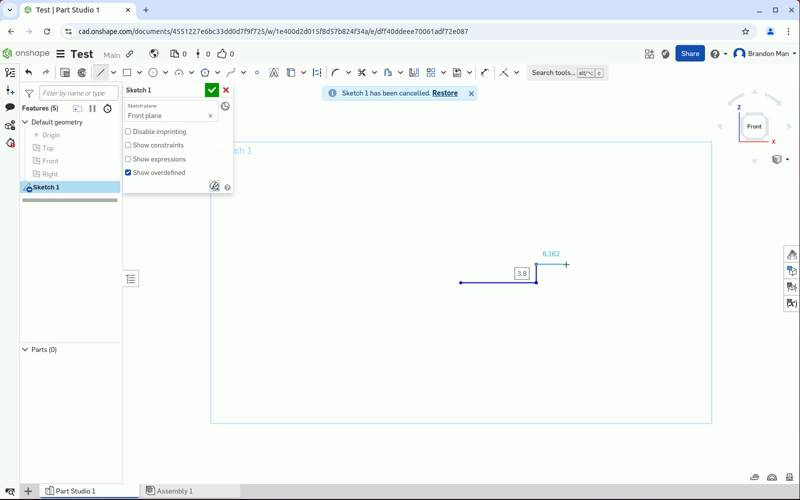
mouse_move(504, 264)
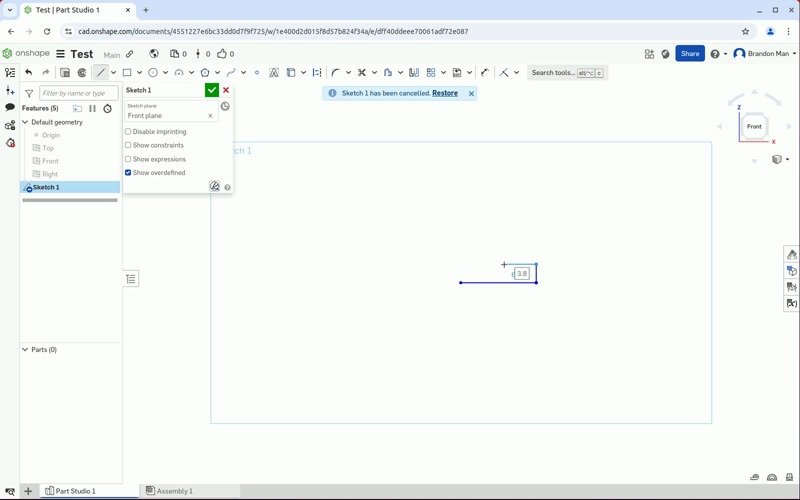
click(504, 264)
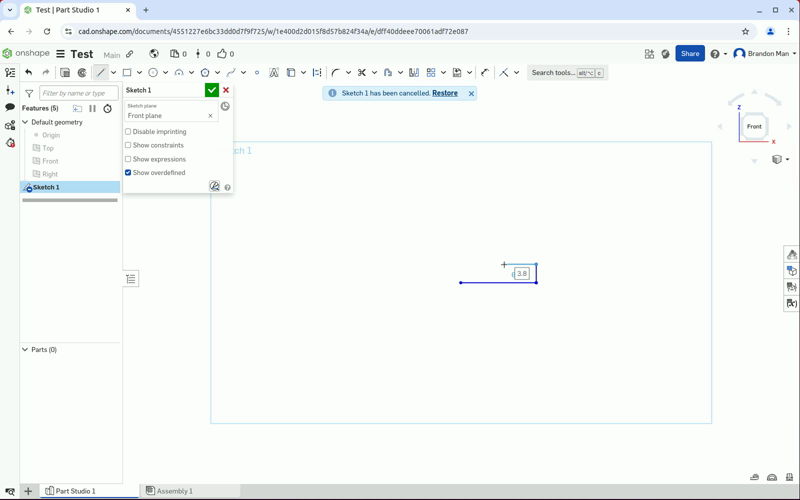
key_up(shift)
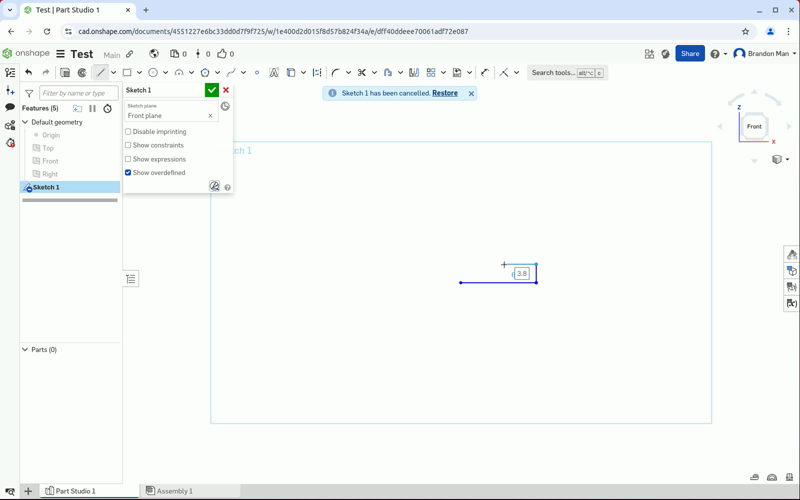
key_down(shift)
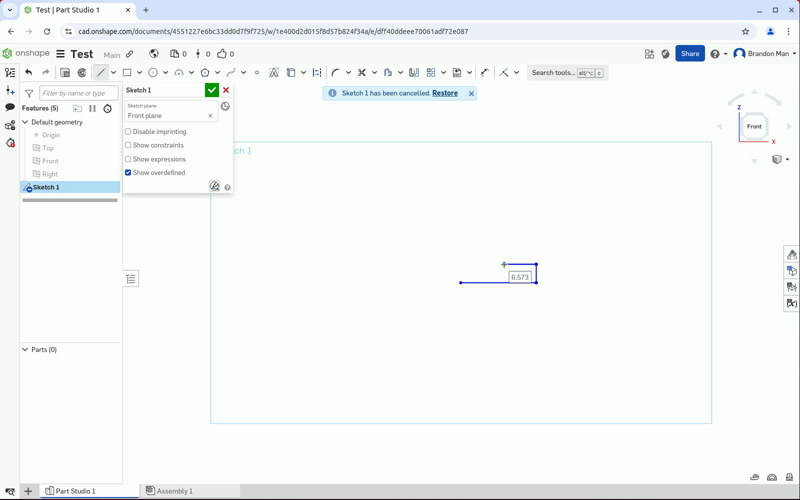
mouse_move(534, 264)
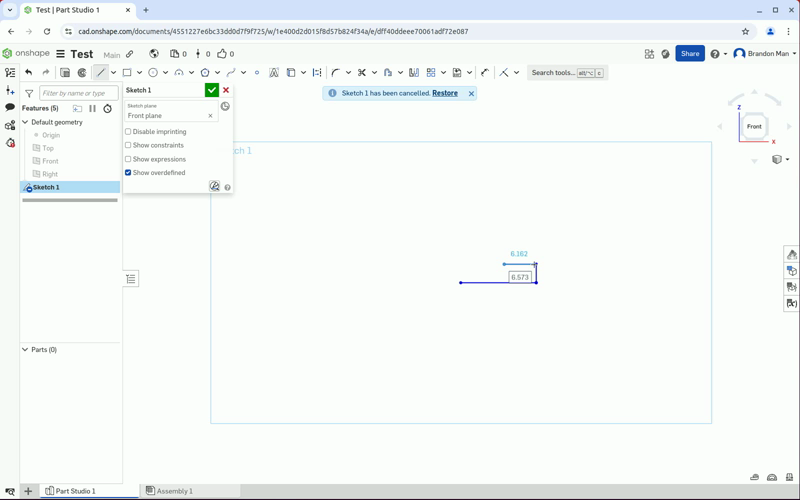
mouse_move(460, 264)
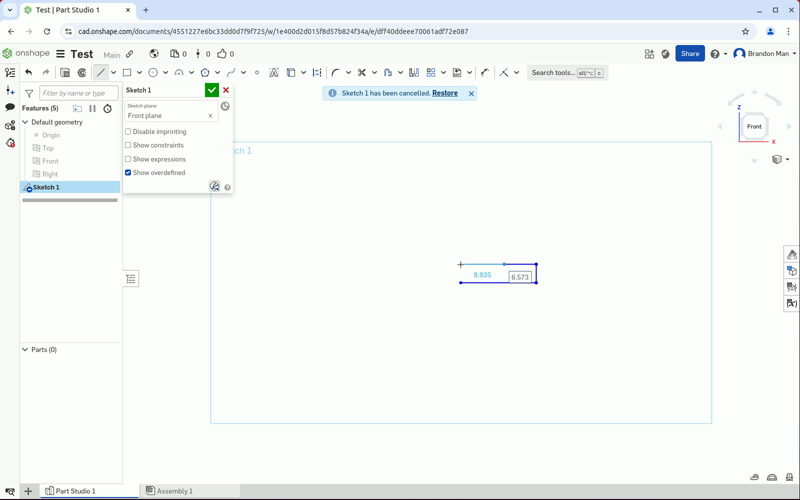
click(460, 264)
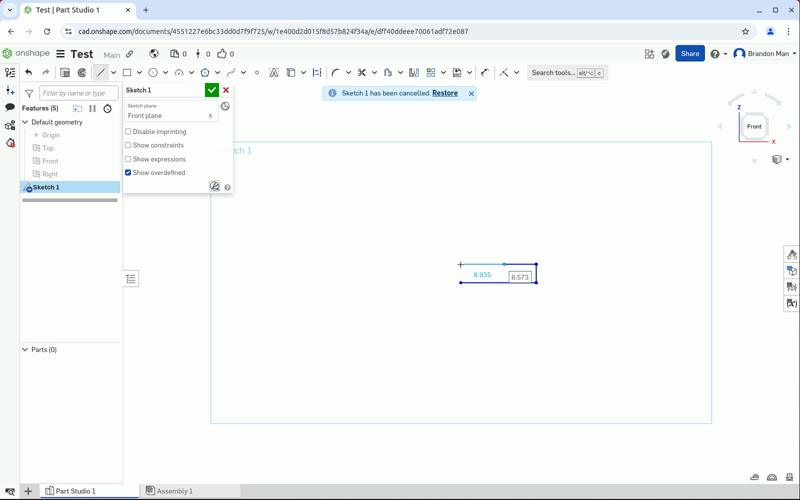
key_up(shift)
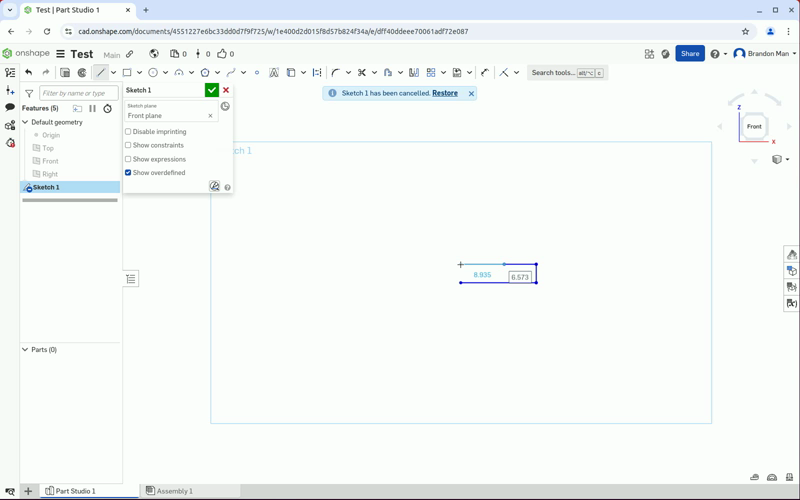
mouse_move(490, 264)
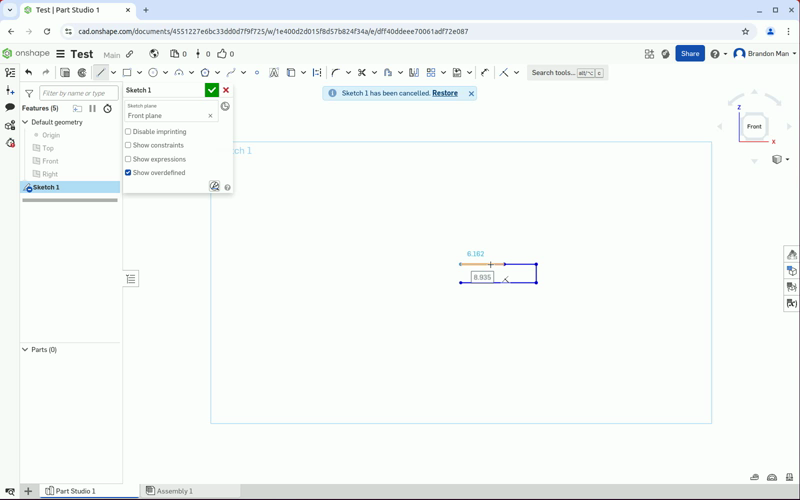
key_down(shift)
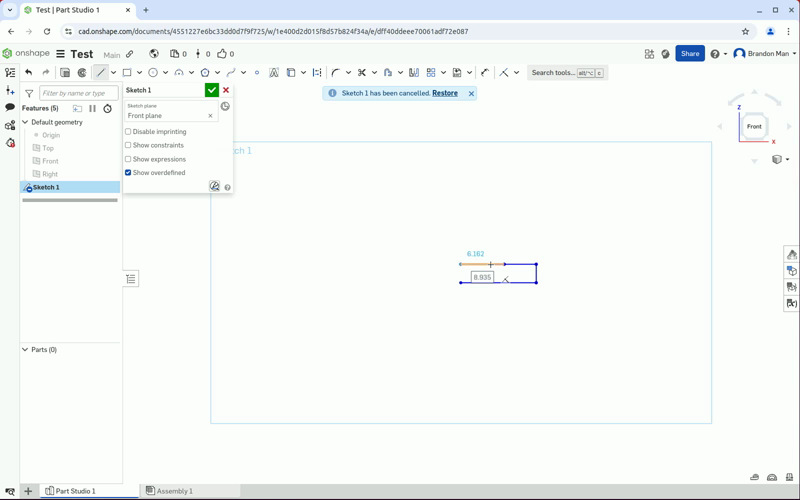
mouse_move(460, 282)
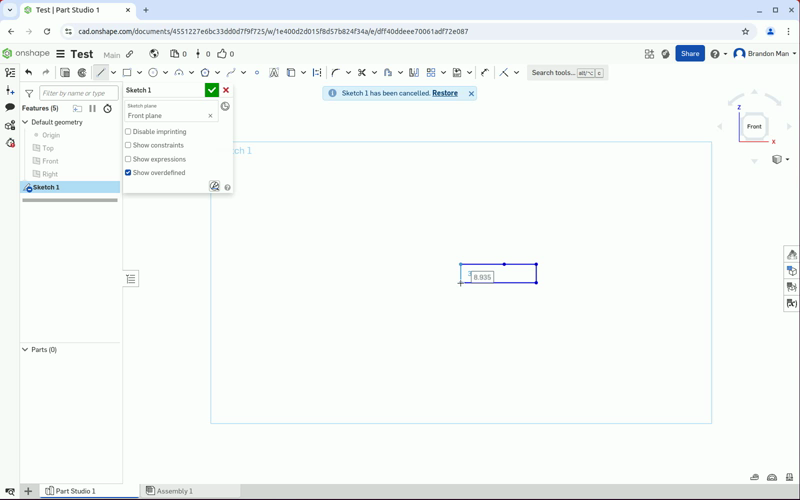
key_up(shift)
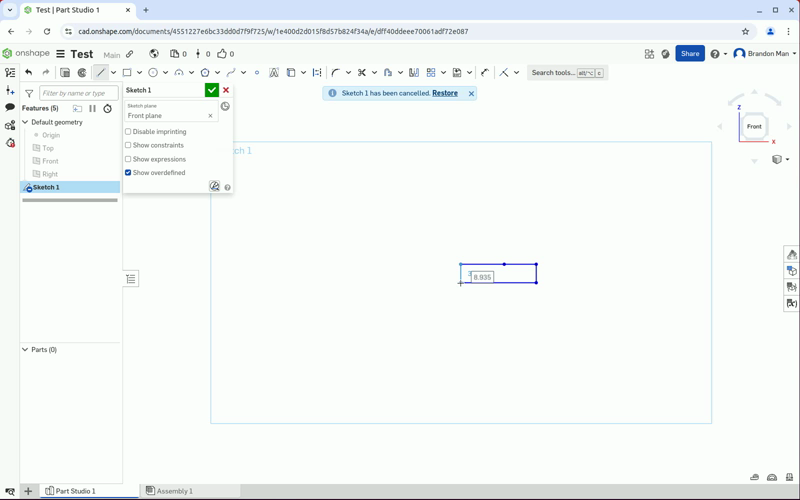
click(460, 282)
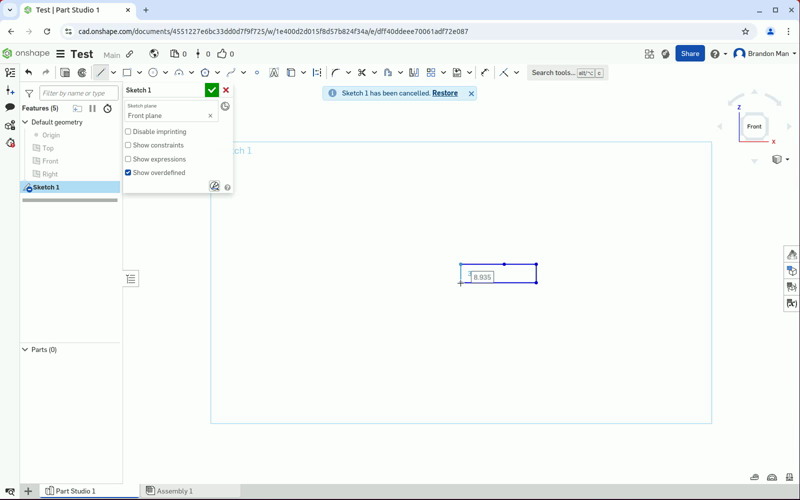
key(esc)
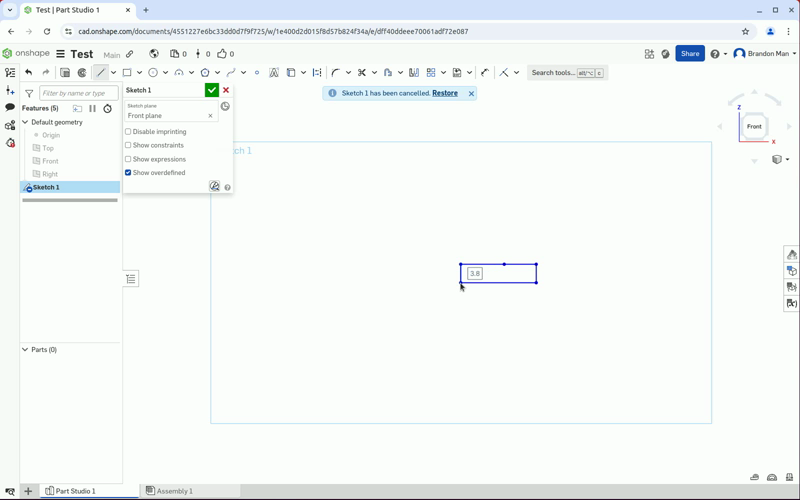
mouse_move(484, 277)
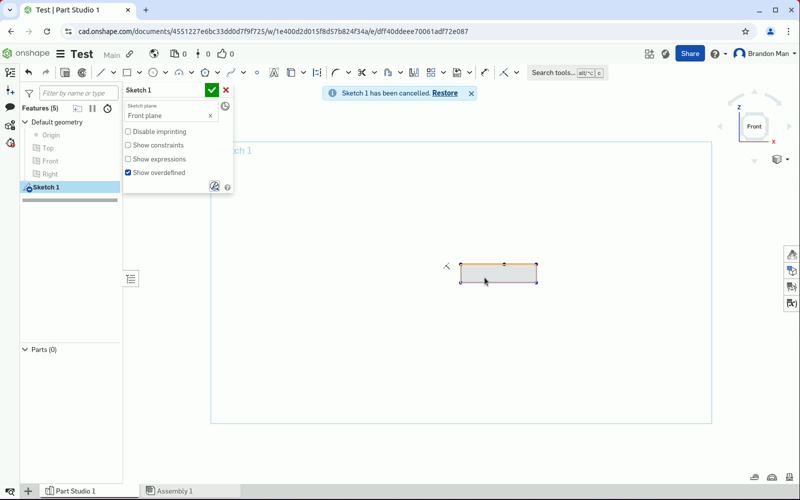
scroll(6)
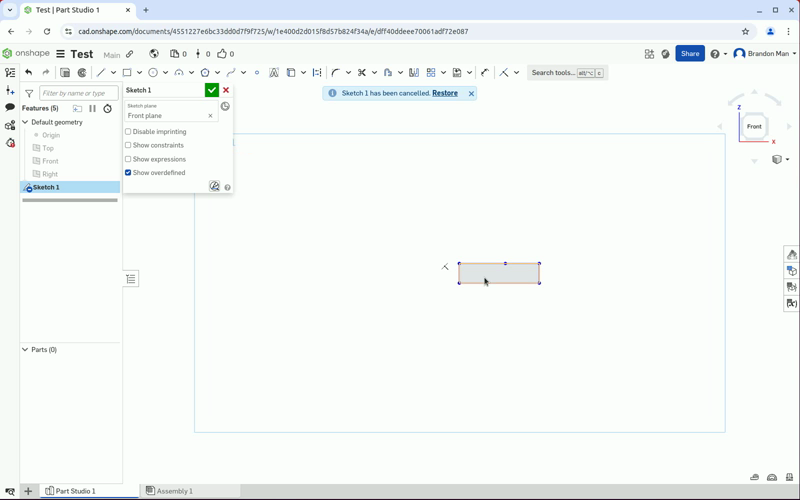
scroll(6)
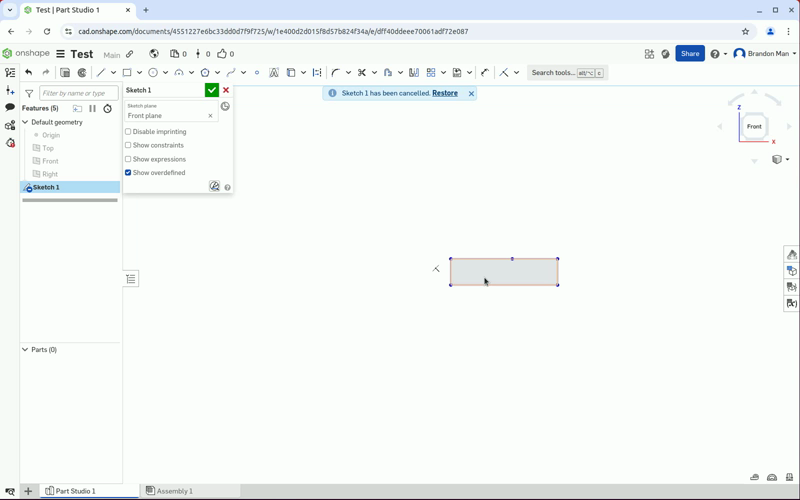
scroll(6)
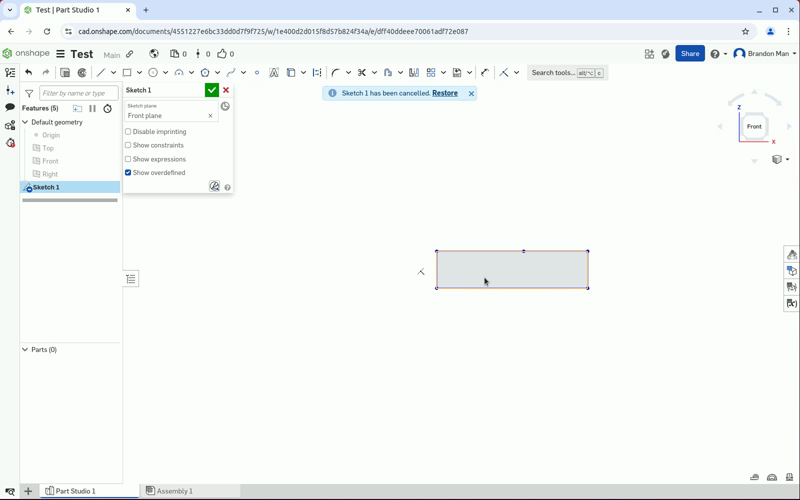
scroll(6)
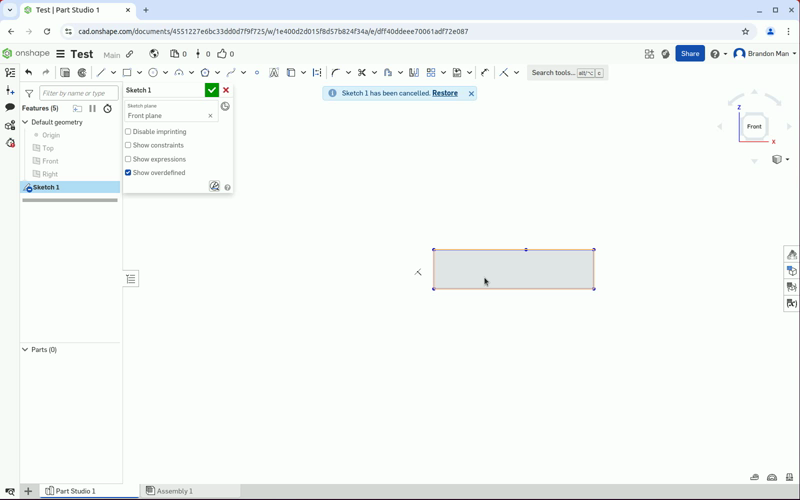
scroll(6)
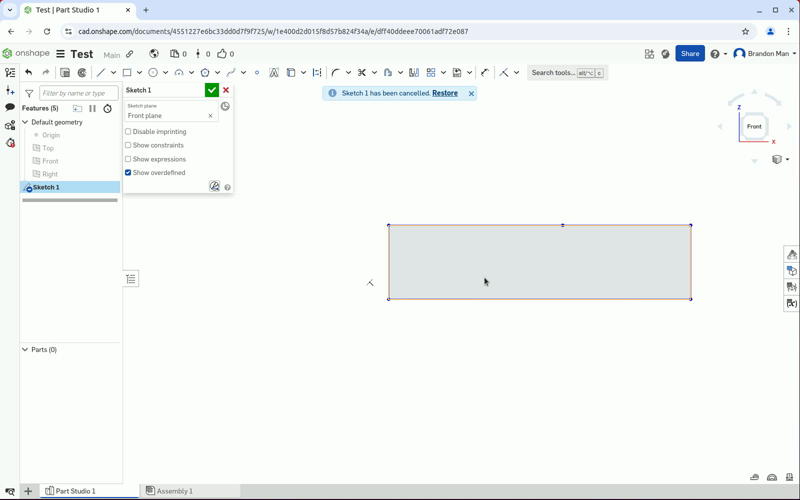
scroll(6)
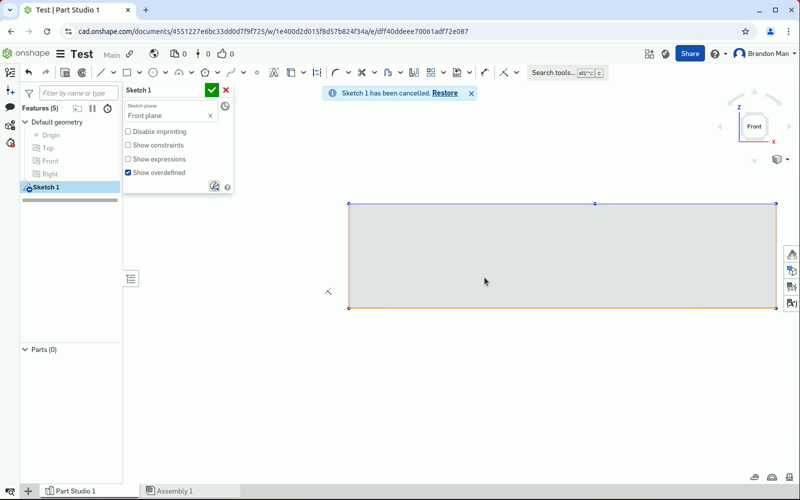
scroll(6)
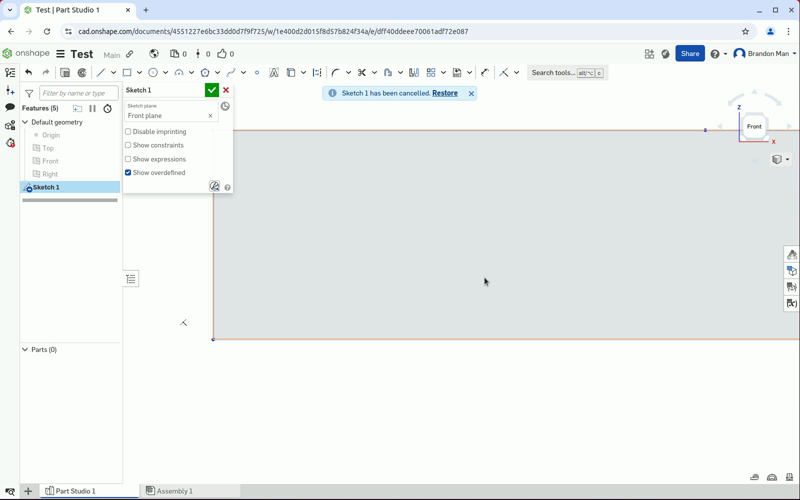
click(484, 277)
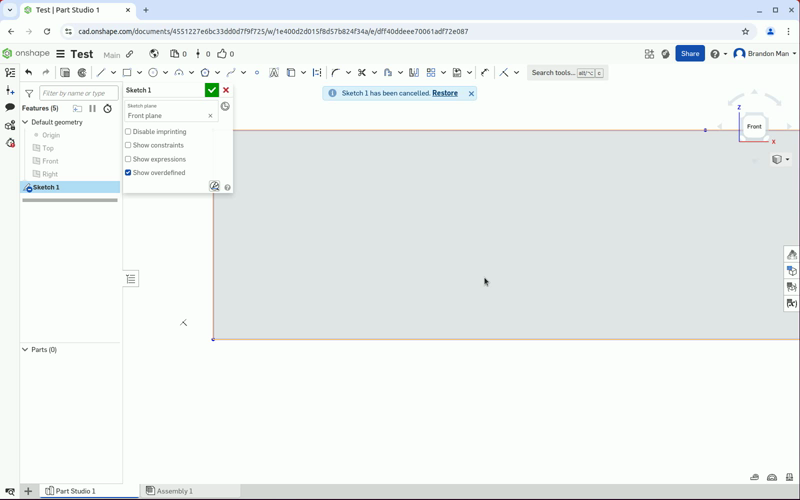
scroll(-6)
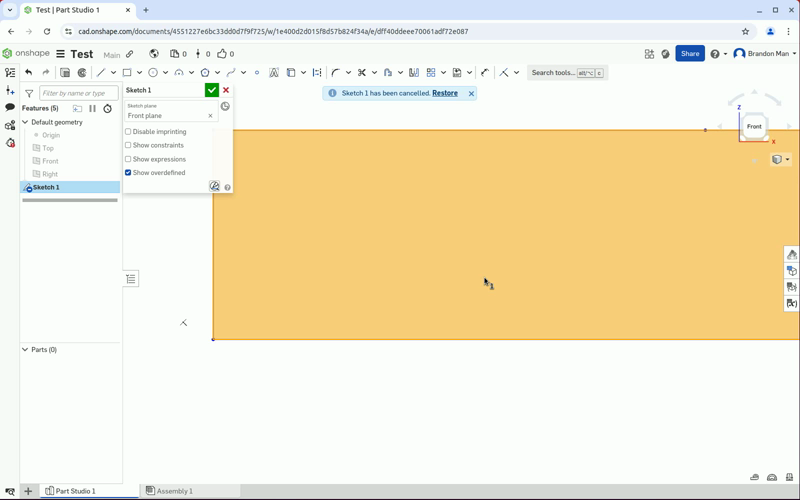
scroll(-6)
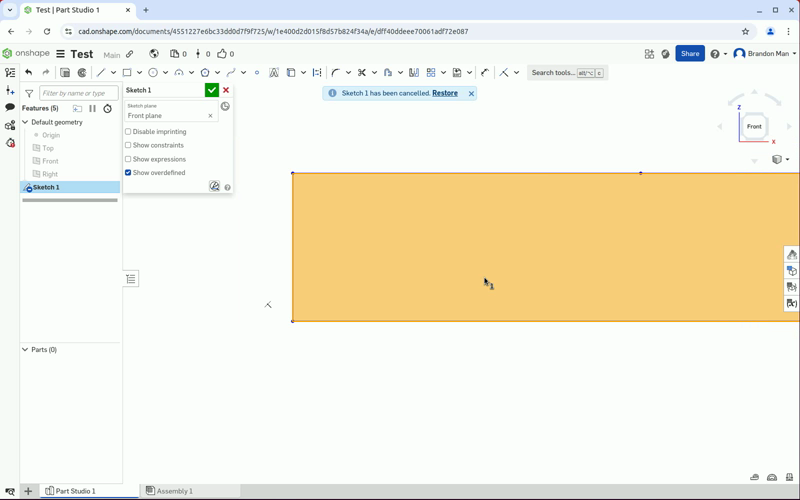
scroll(-6)
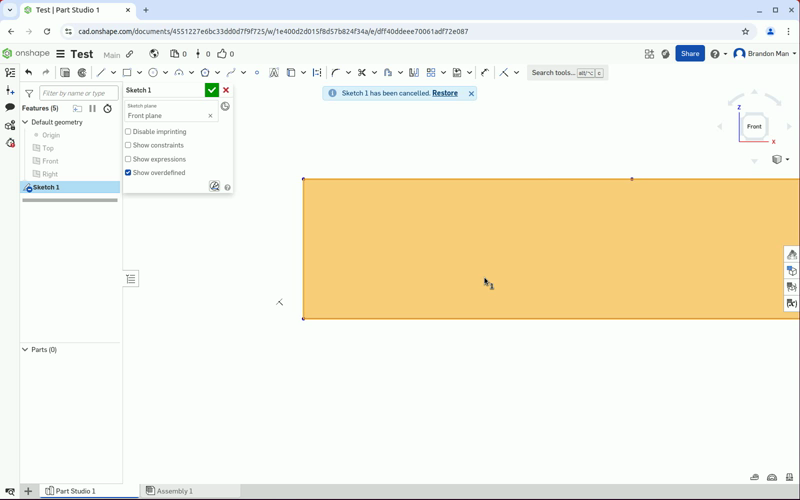
scroll(-6)
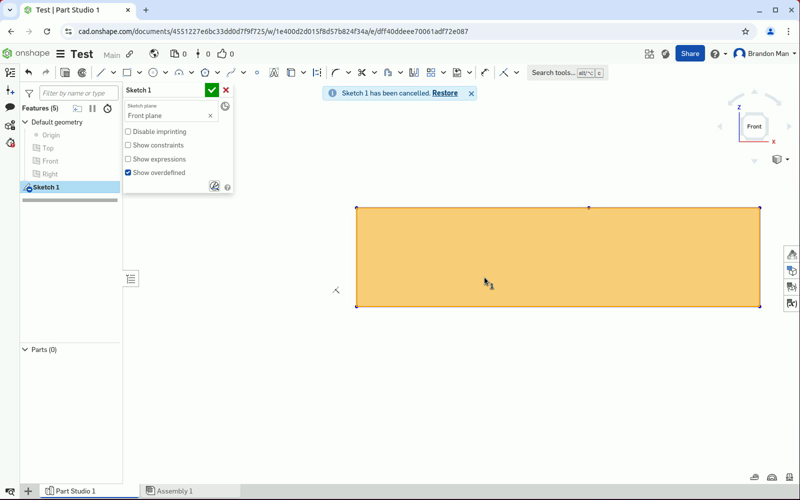
scroll(-6)
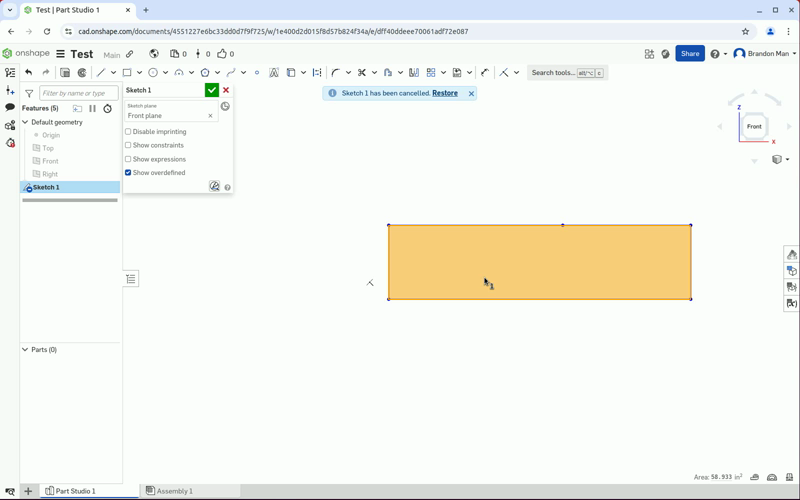
scroll(-6)
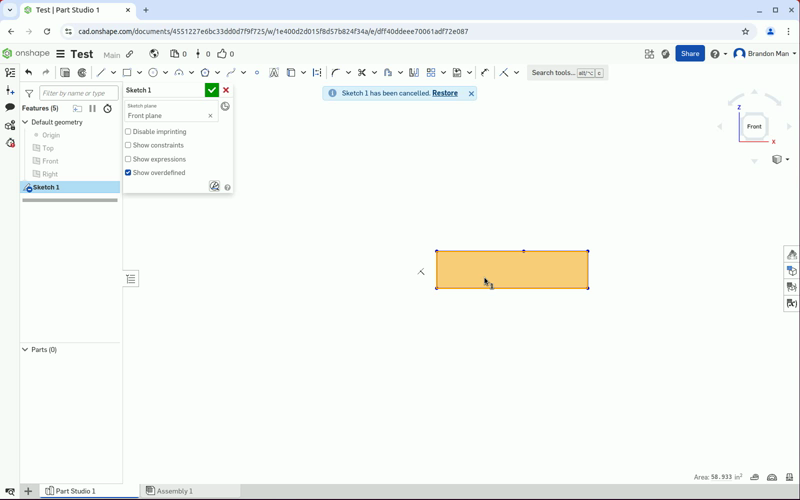
scroll(-6)
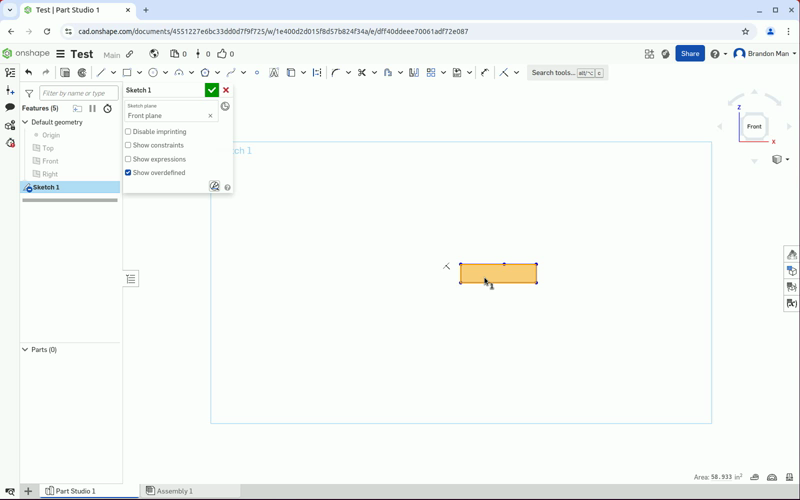
mouse_move(73, 352)
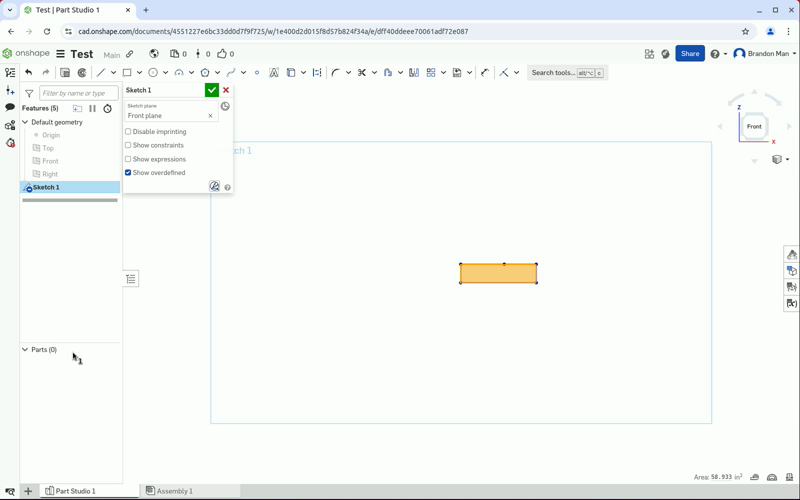
key(shift+y)
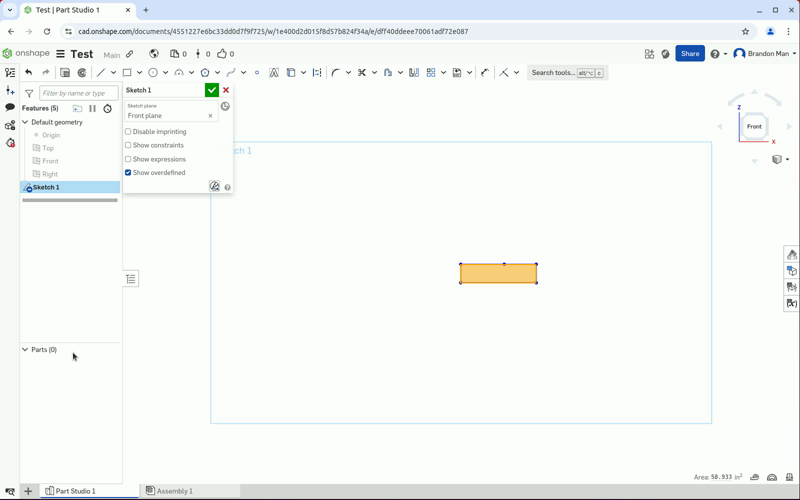
key(shift+e)
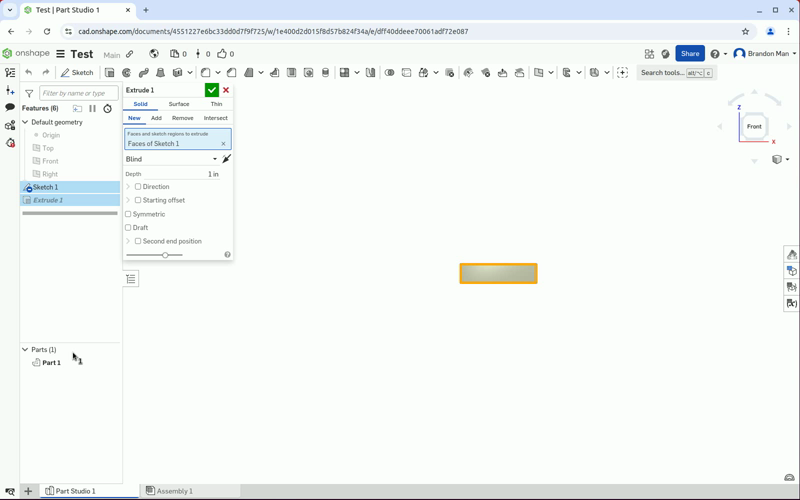
mouse_move(143, 106)
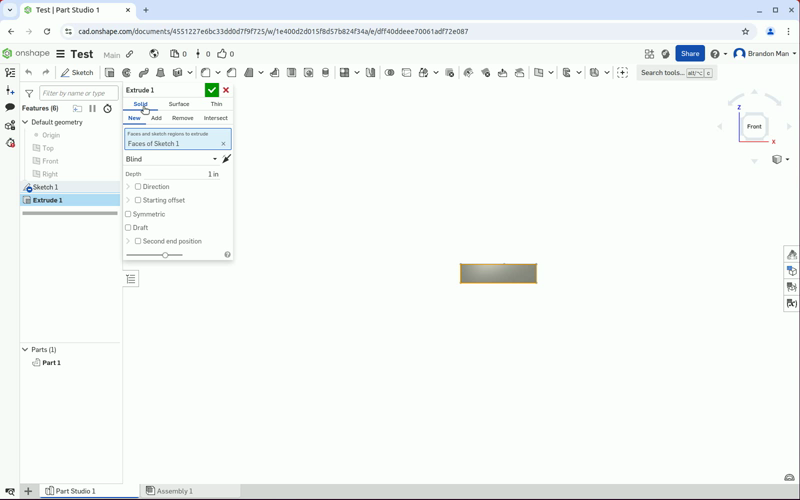
click(143, 106)
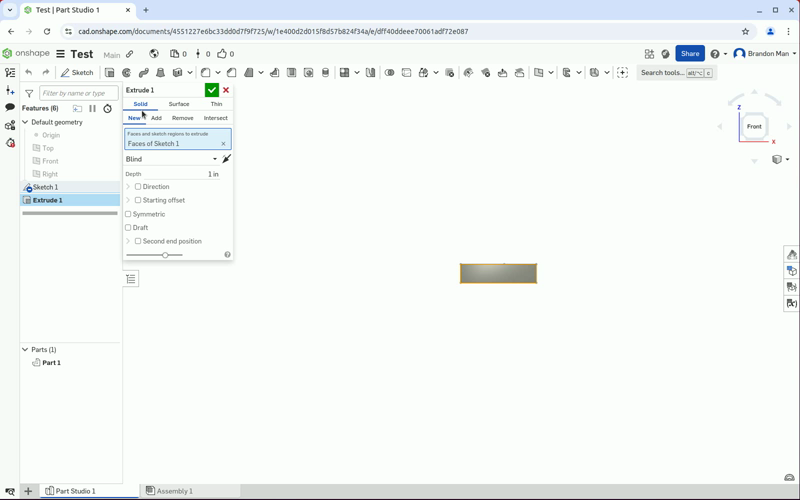
mouse_move(137, 120)
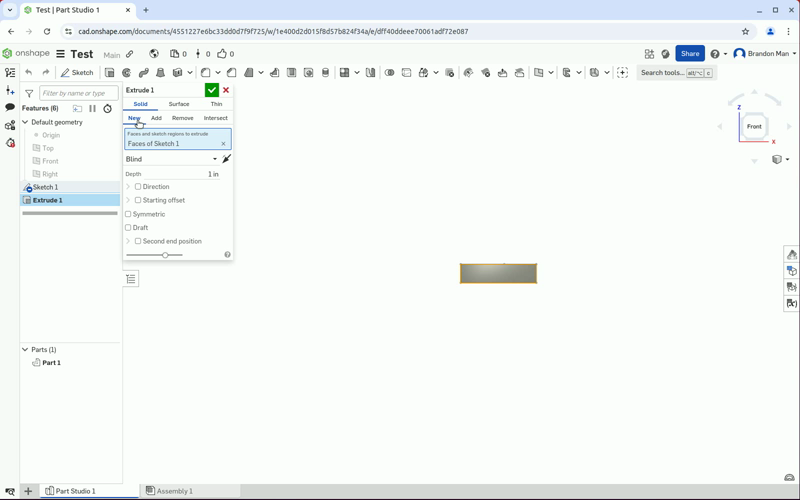
click(137, 120)
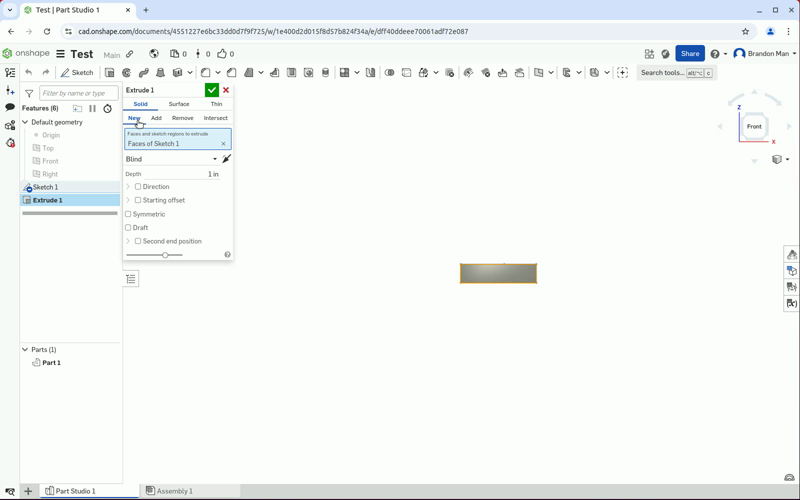
key(tab, 4)
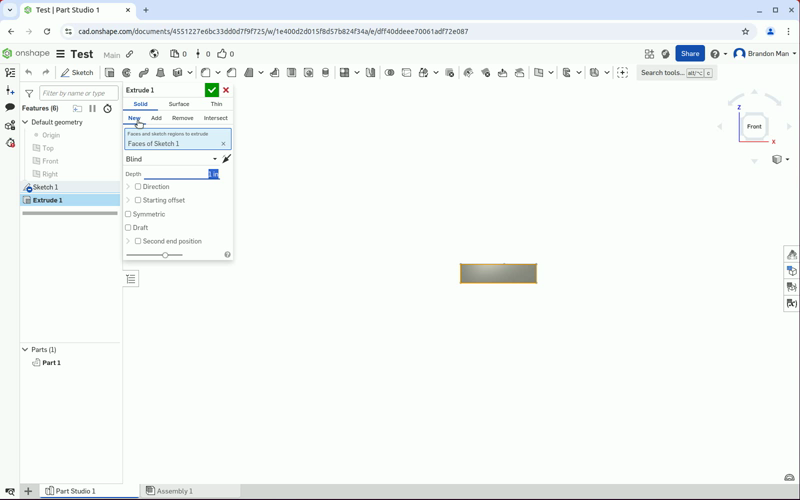
text(23.108)
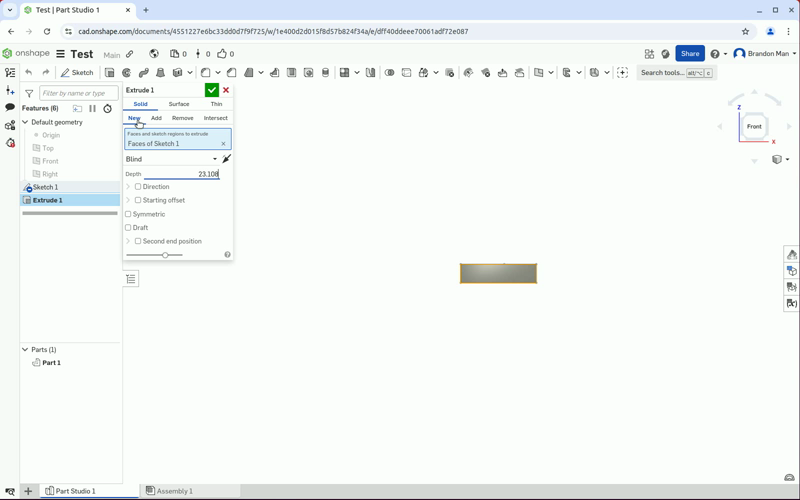
key(enter)
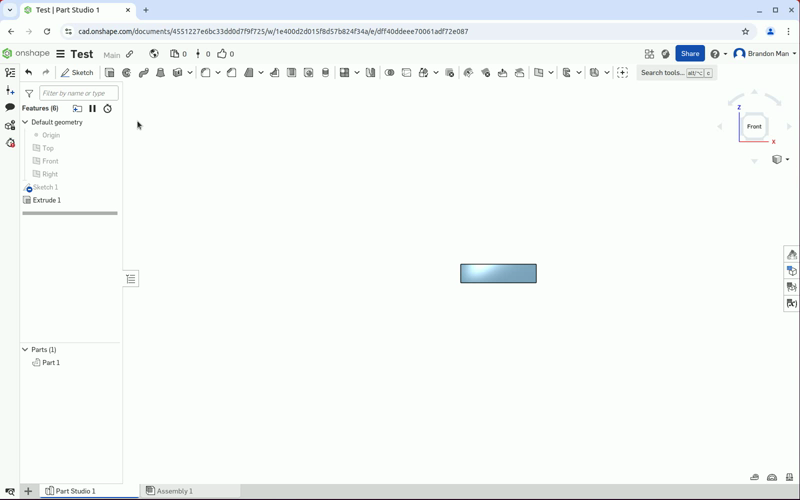
key(shift+h)
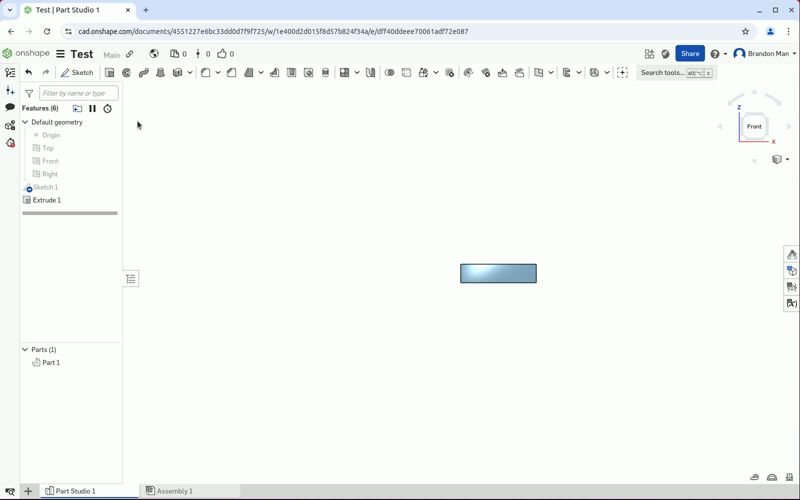
key(shift+h)
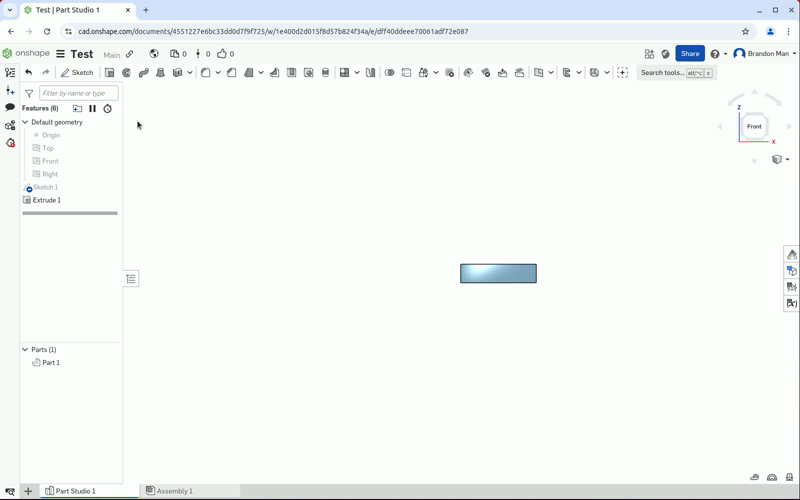
mouse_move(73, 189)
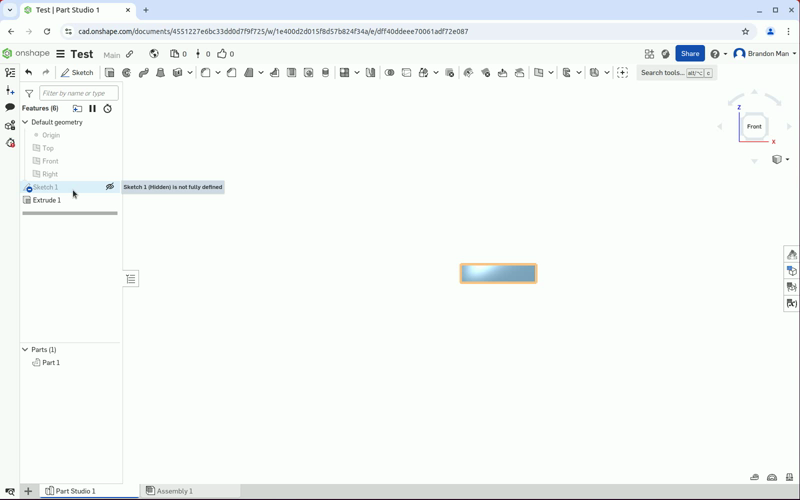
click(73, 189)
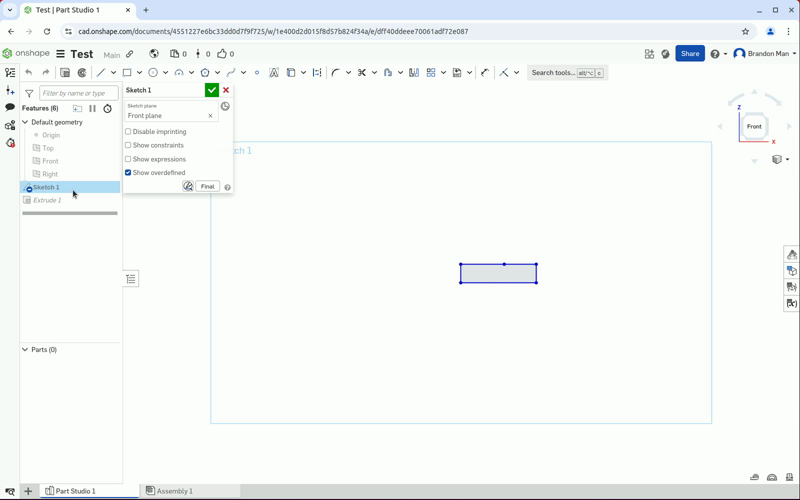
mouse_move(229, 92)
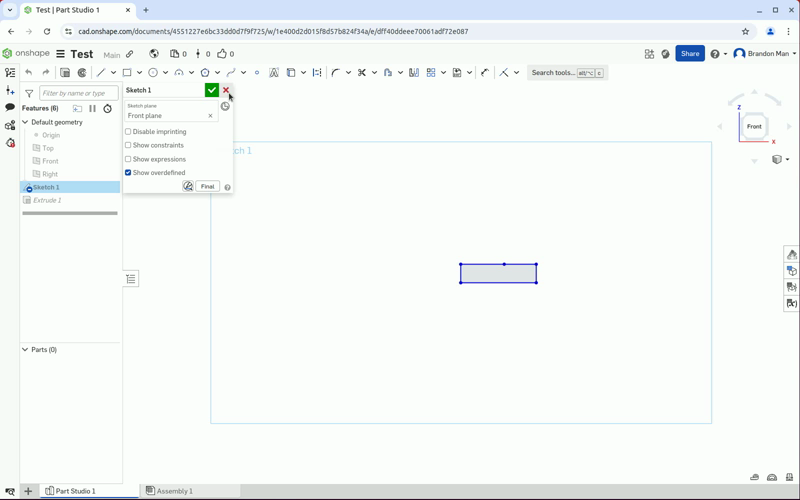
click(229, 92)
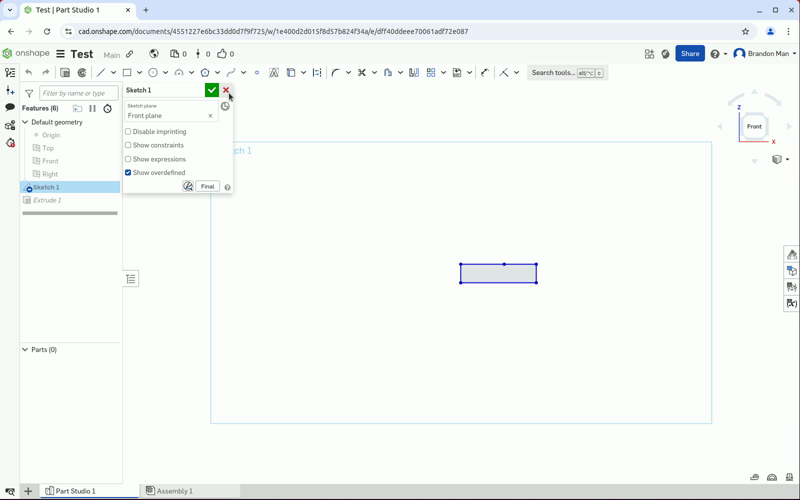
key(shift+s)
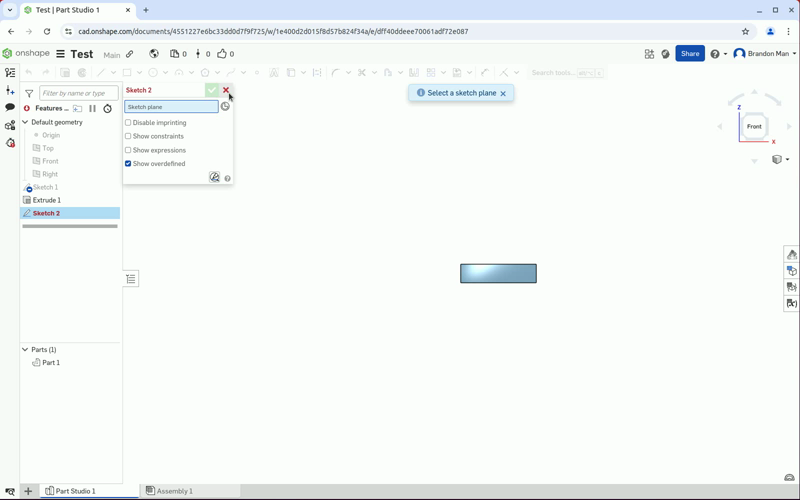
mouse_move(73, 163)
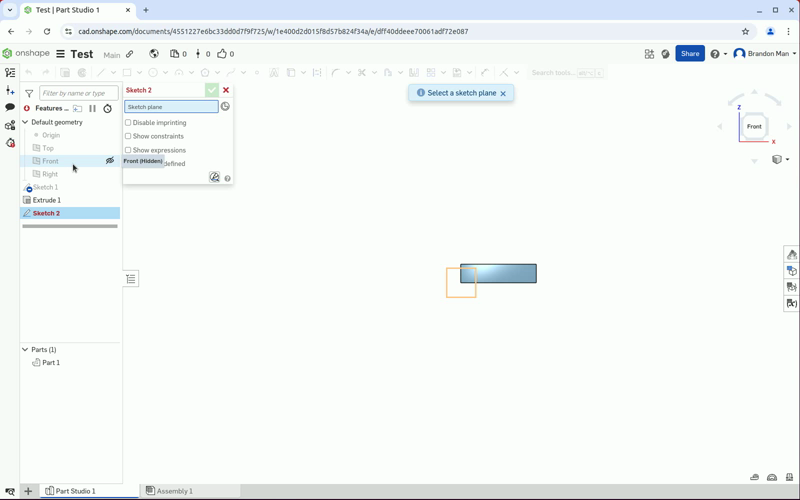
click(73, 163)
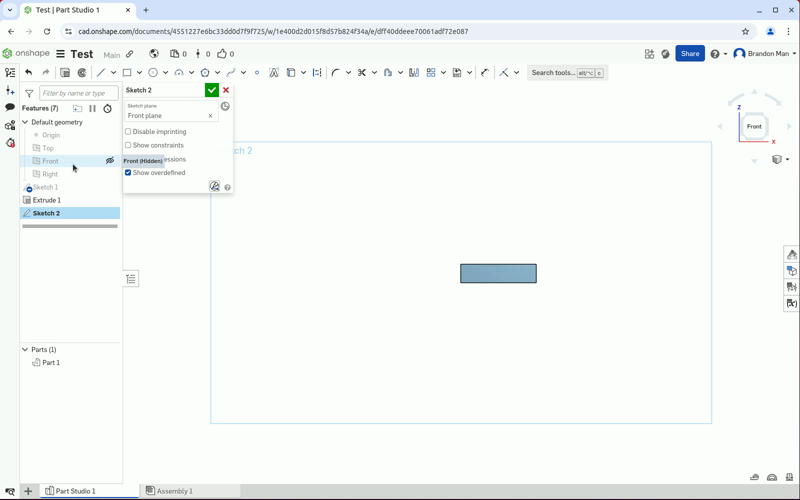
mouse_move(73, 352)
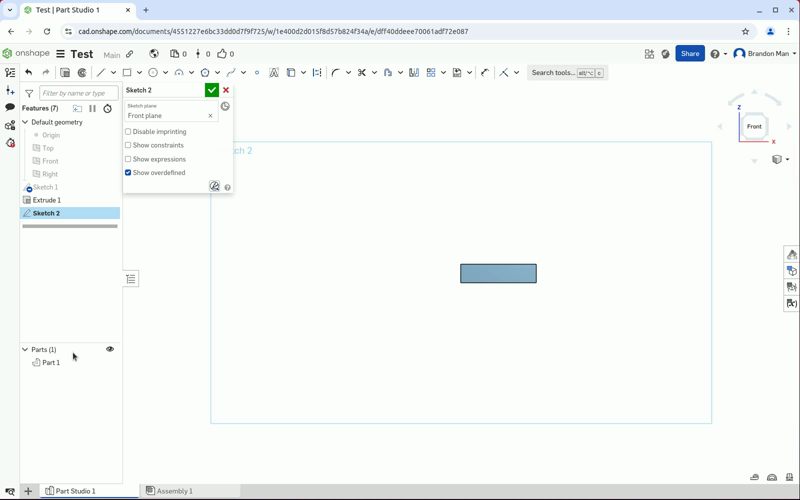
key(y)
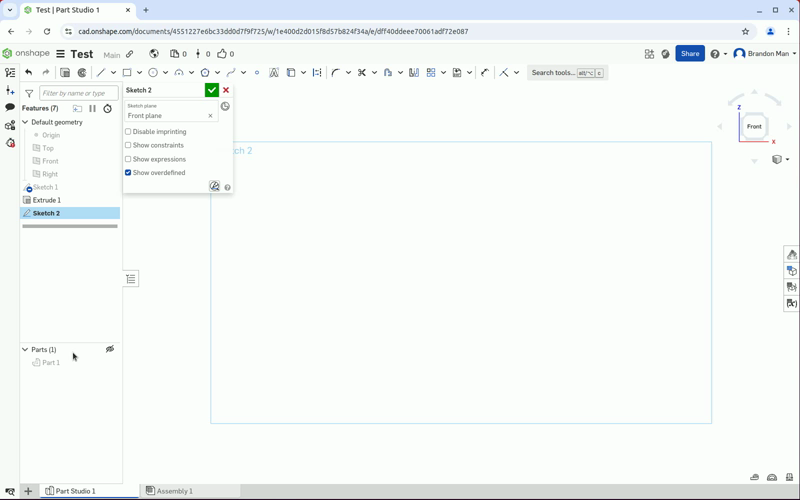
key(l)
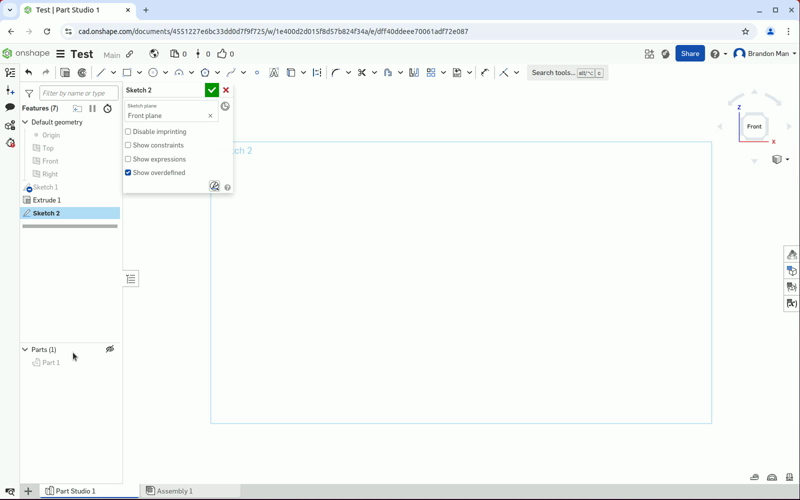
key_down(shift)
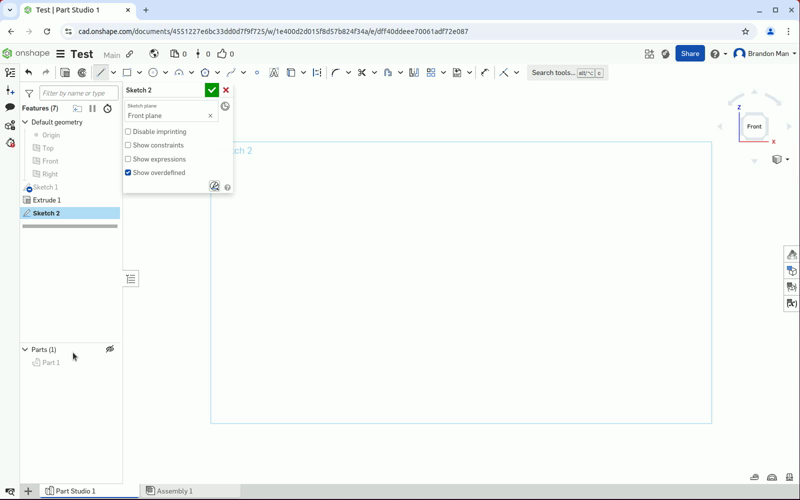
mouse_move(460, 264)
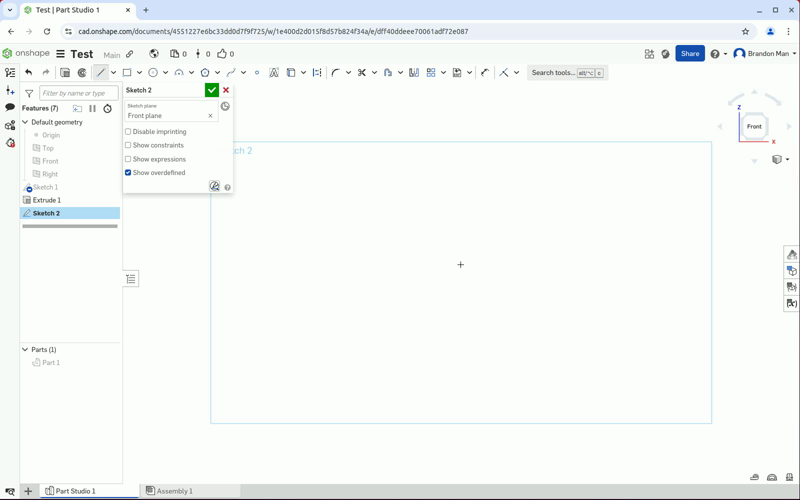
click(460, 264)
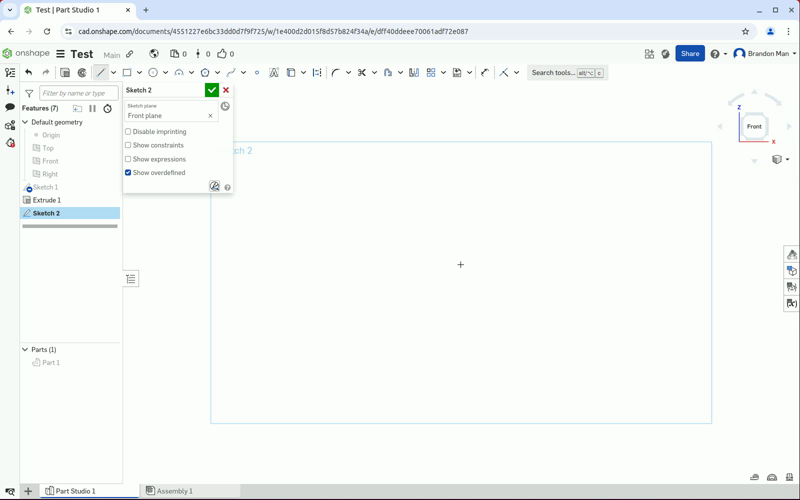
key_up(shift)
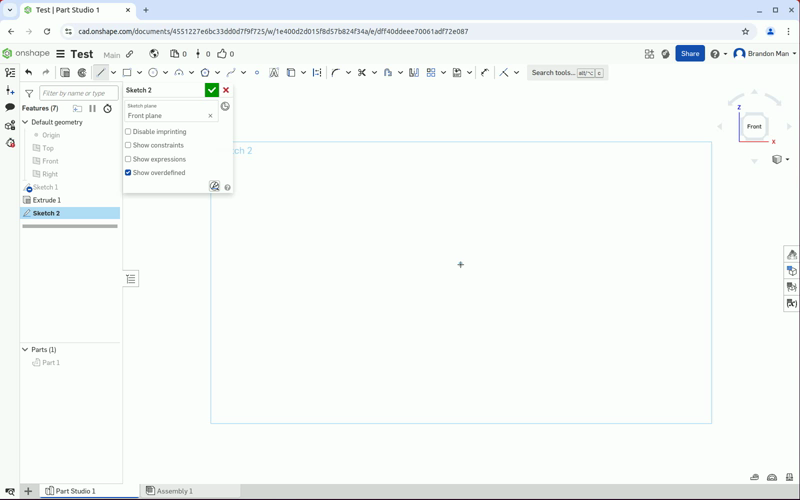
key_down(shift)
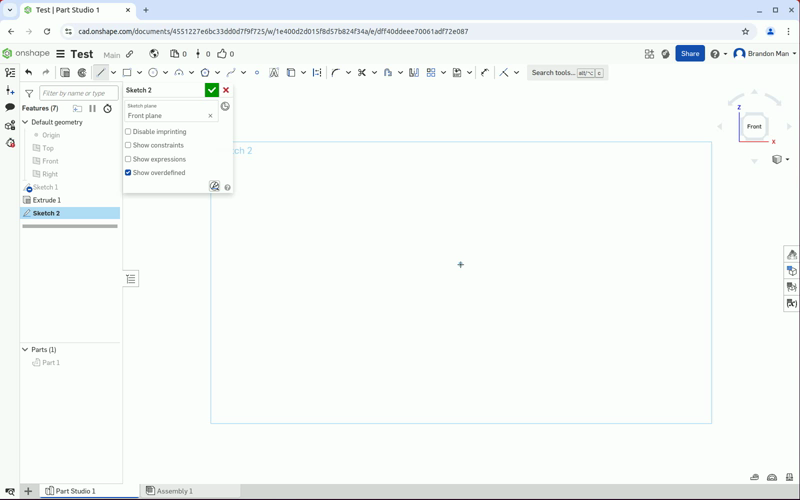
mouse_move(490, 264)
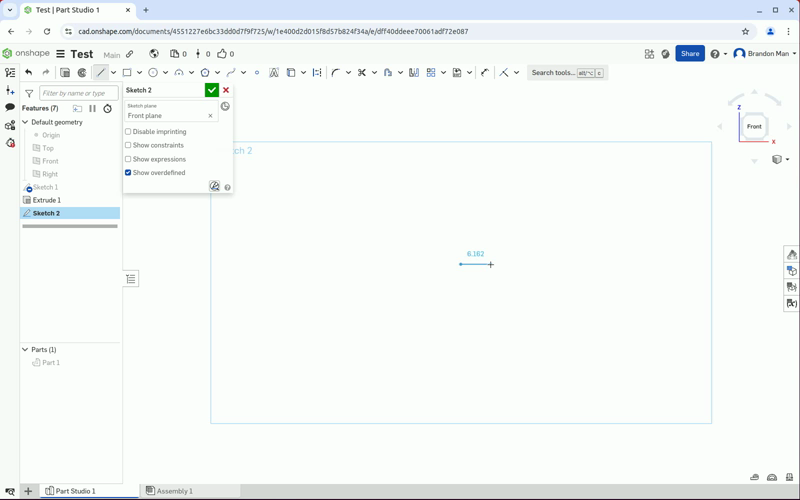
mouse_move(504, 264)
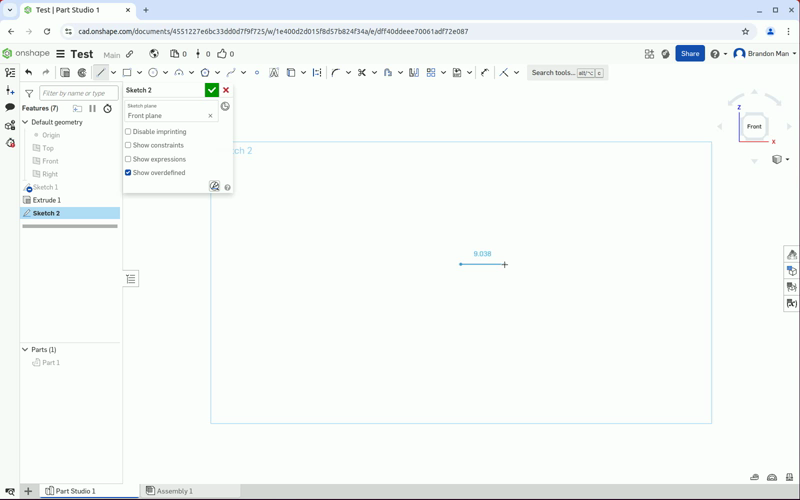
click(504, 264)
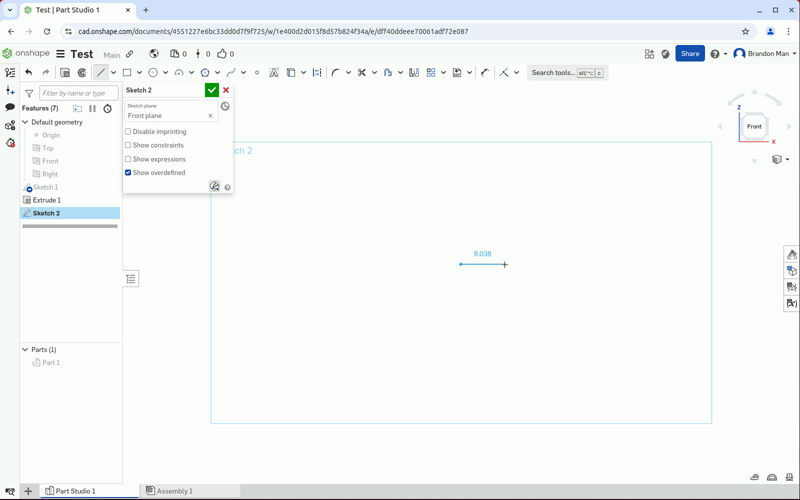
key_up(shift)
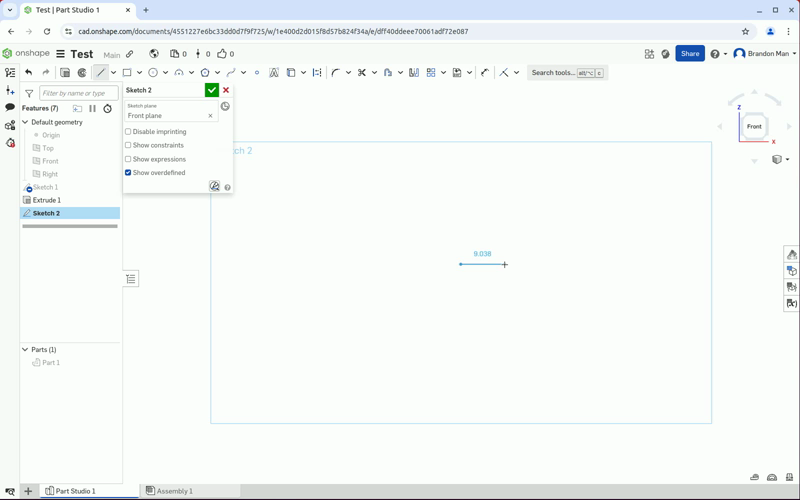
key_down(shift)
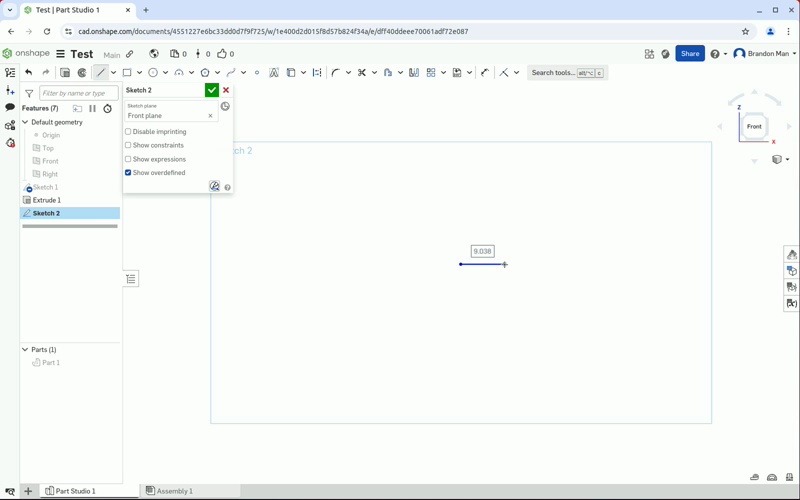
mouse_move(534, 264)
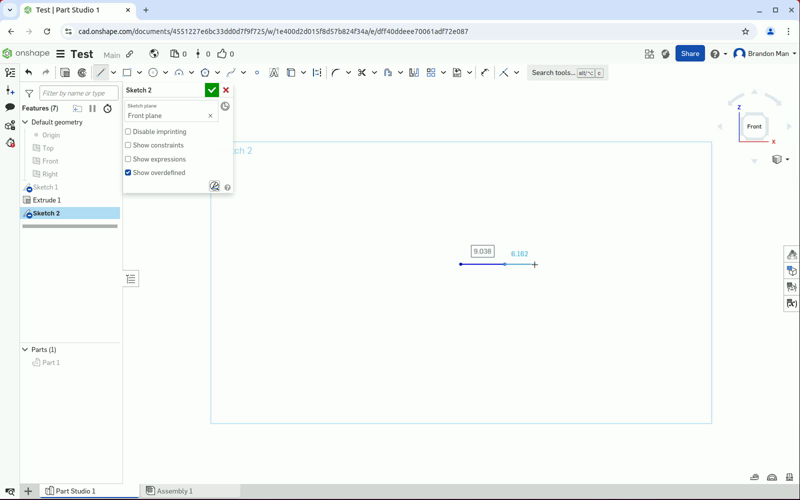
mouse_move(504, 240)
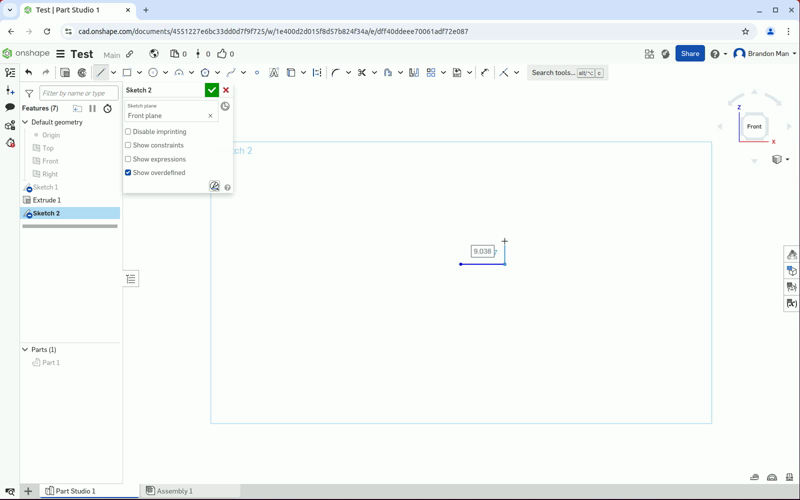
click(504, 240)
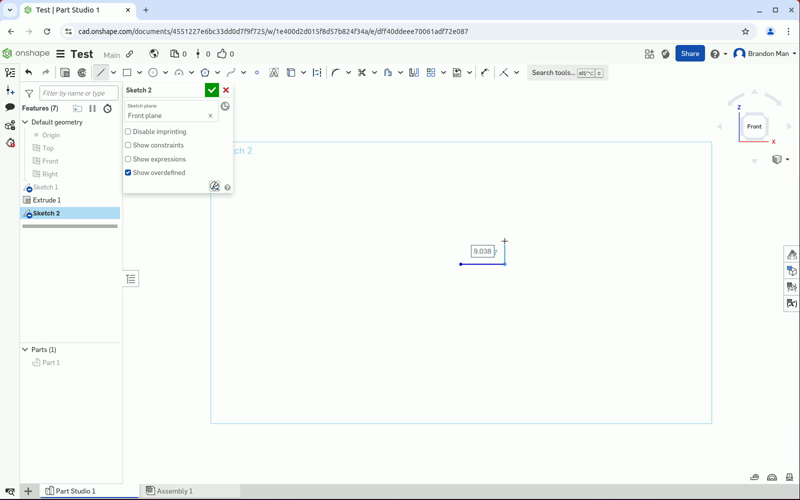
key_up(shift)
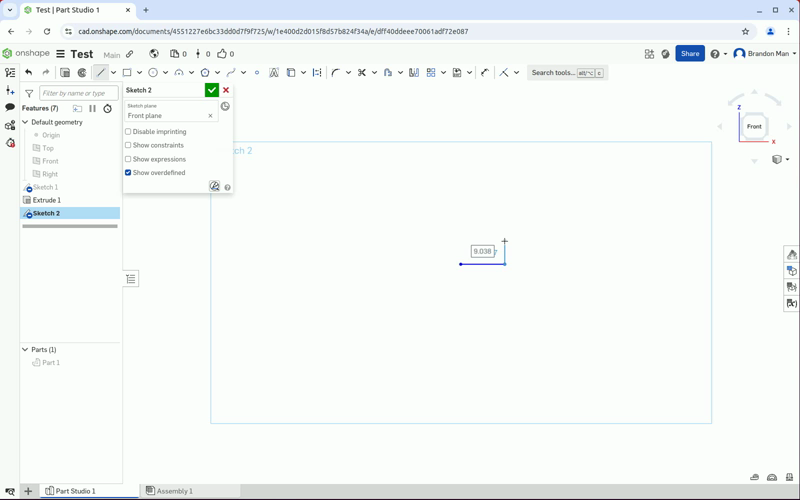
key_down(shift)
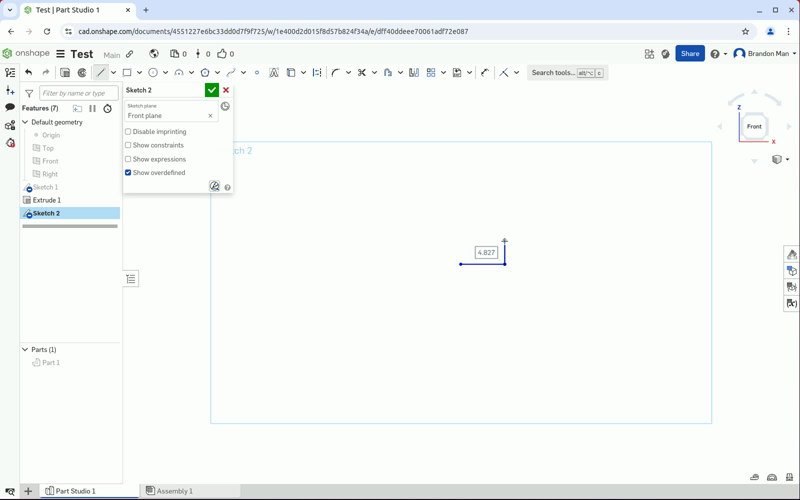
mouse_move(534, 240)
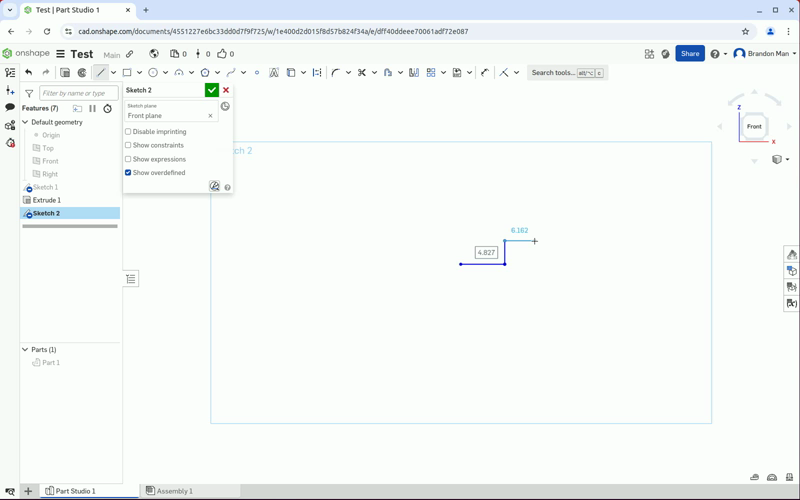
mouse_move(484, 225)
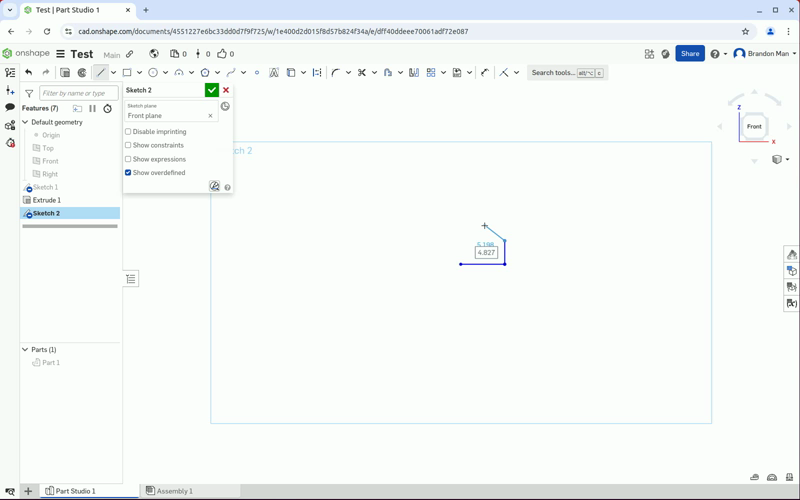
click(484, 225)
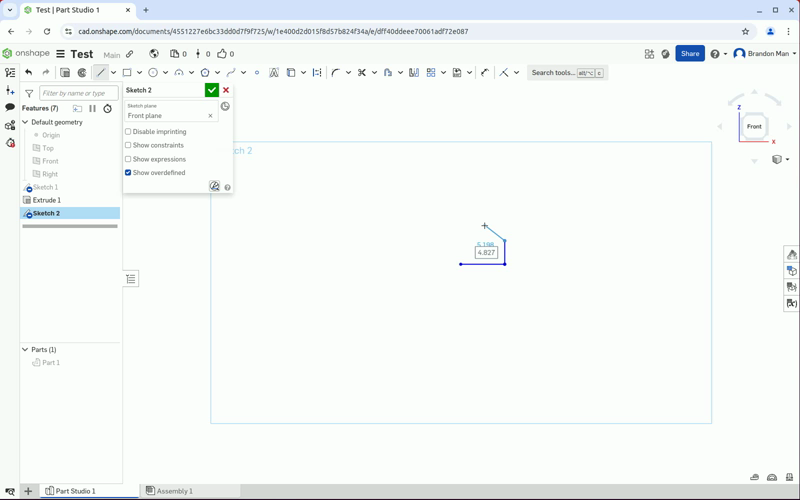
key_up(shift)
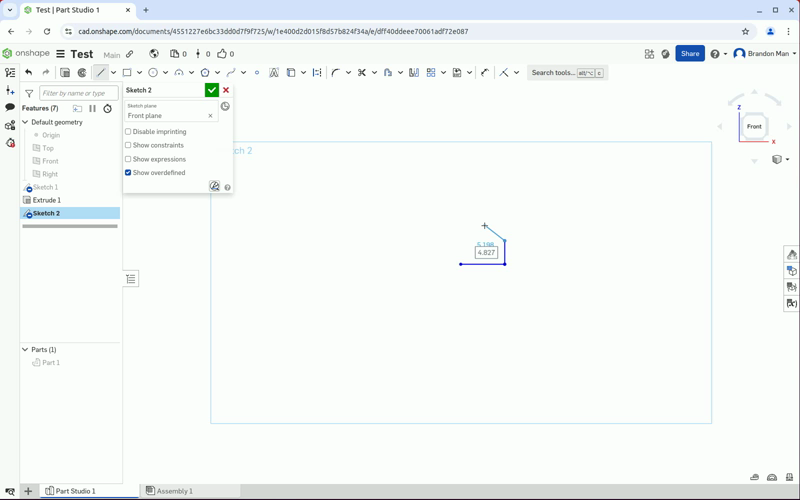
key_down(shift)
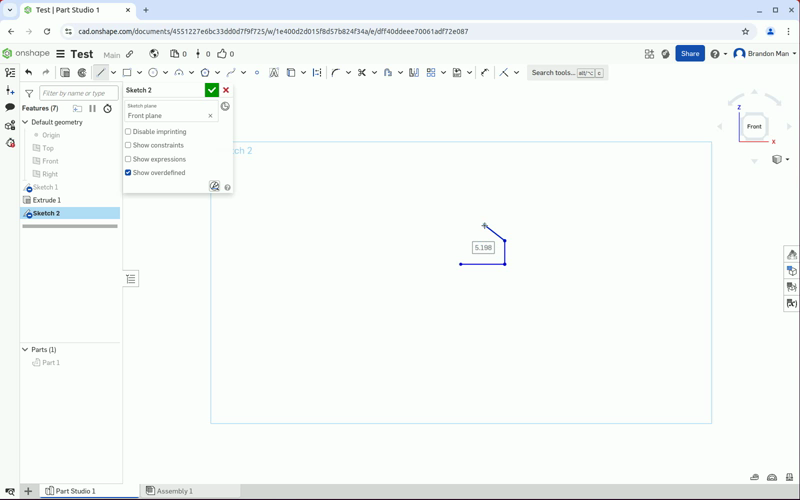
mouse_move(514, 225)
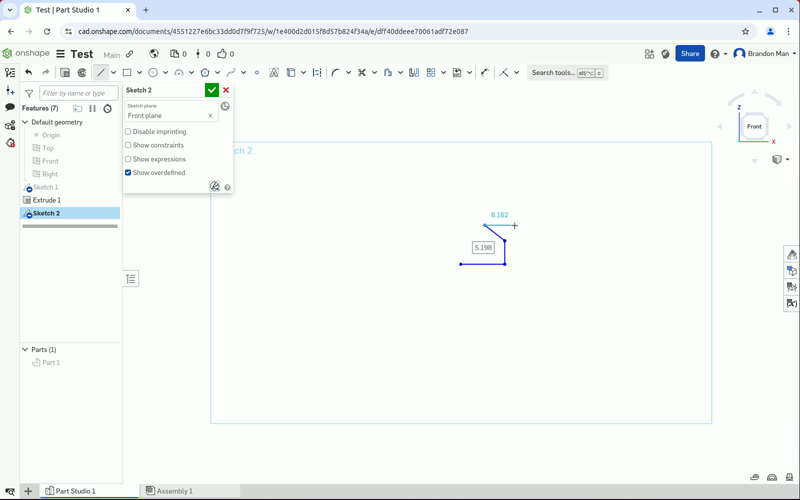
mouse_move(460, 225)
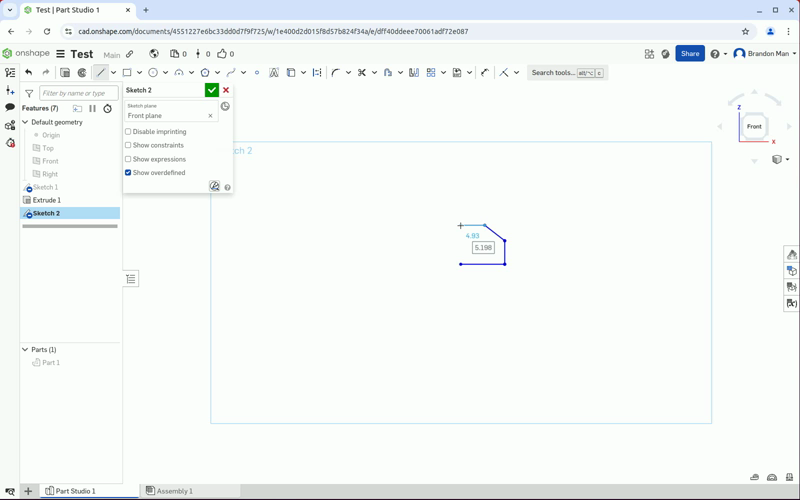
click(460, 225)
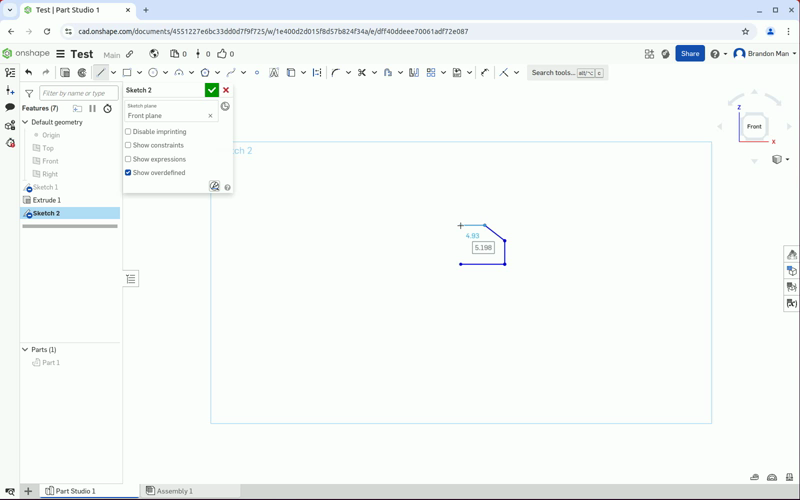
key_up(shift)
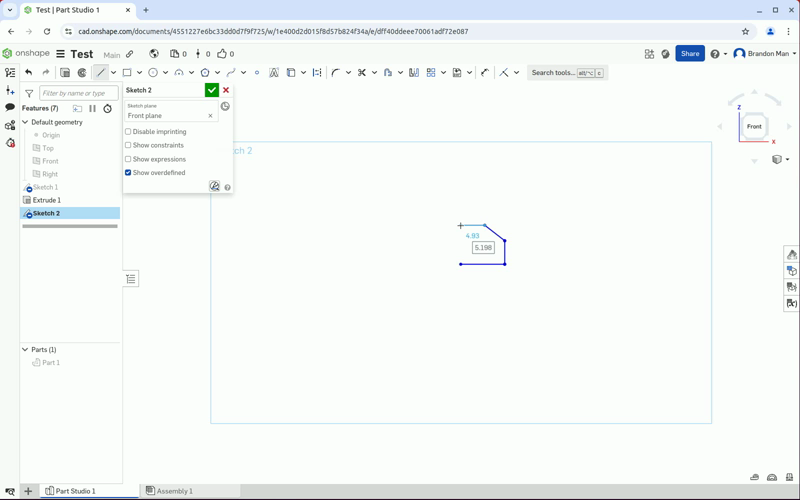
mouse_move(490, 225)
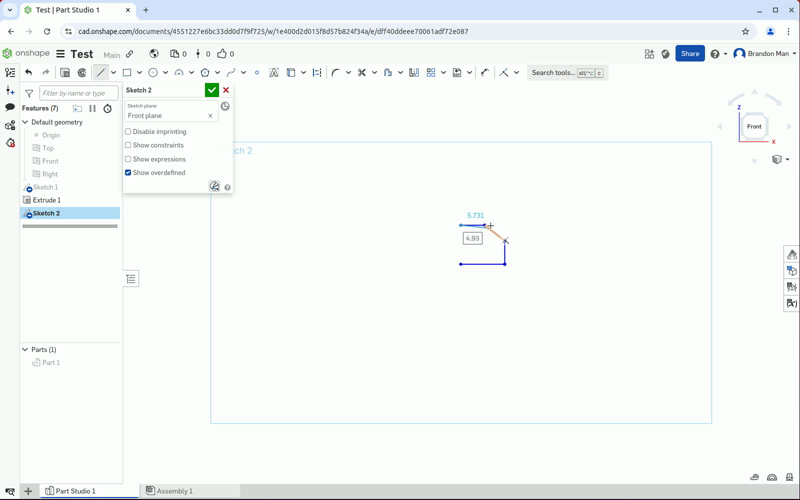
key_down(shift)
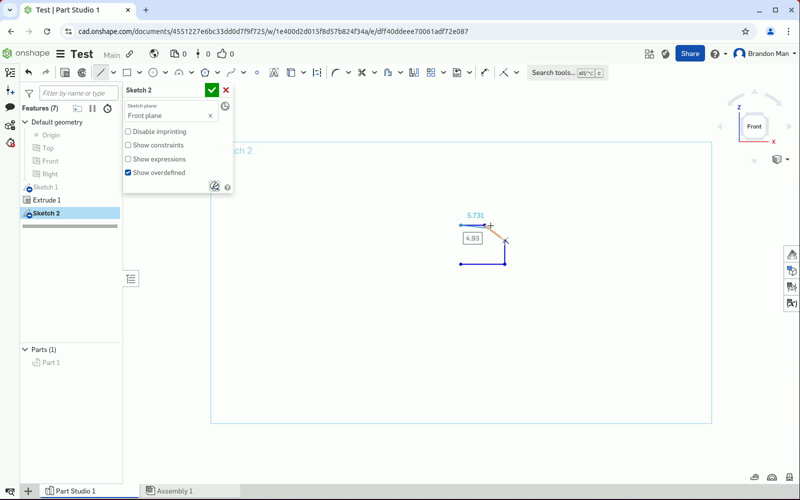
mouse_move(460, 264)
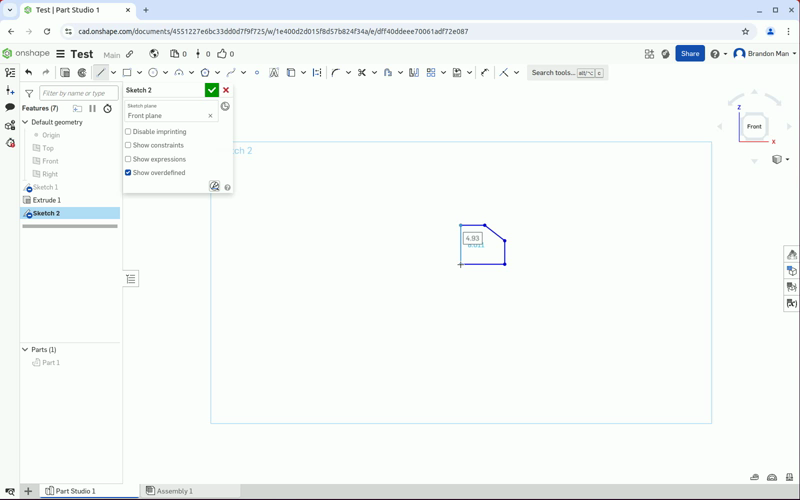
key_up(shift)
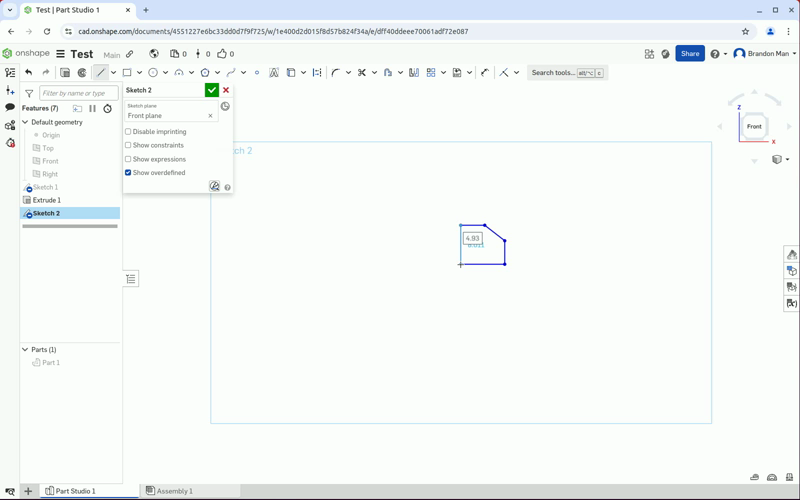
click(460, 264)
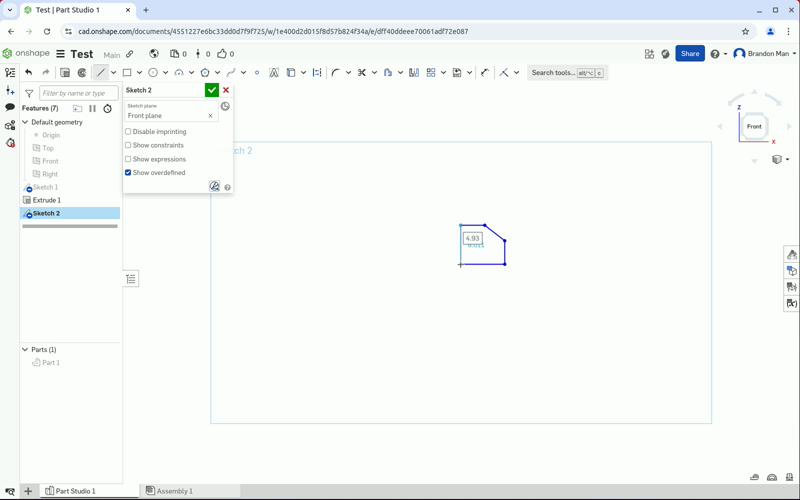
key(esc)
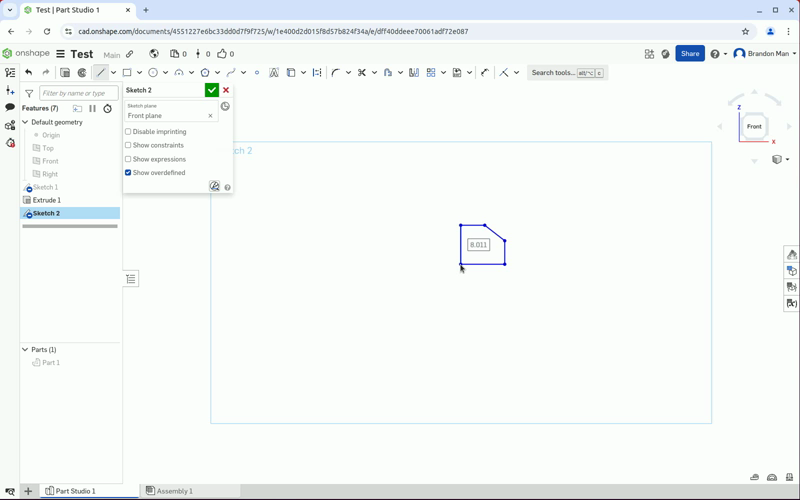
mouse_move(465, 246)
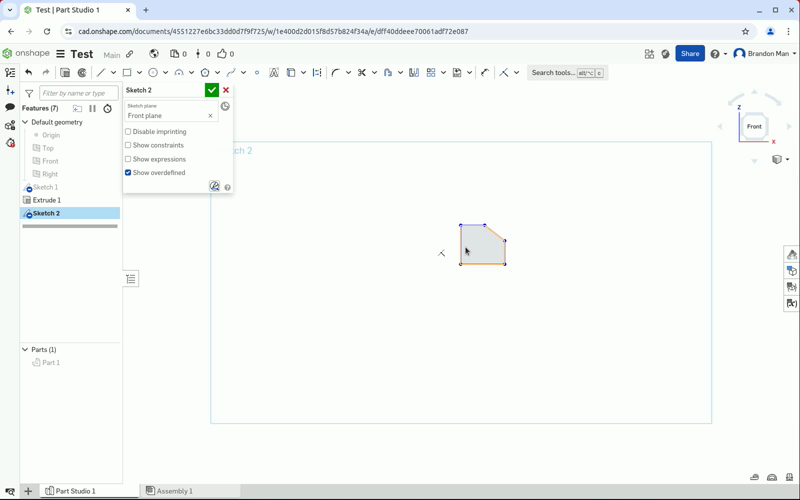
scroll(6)
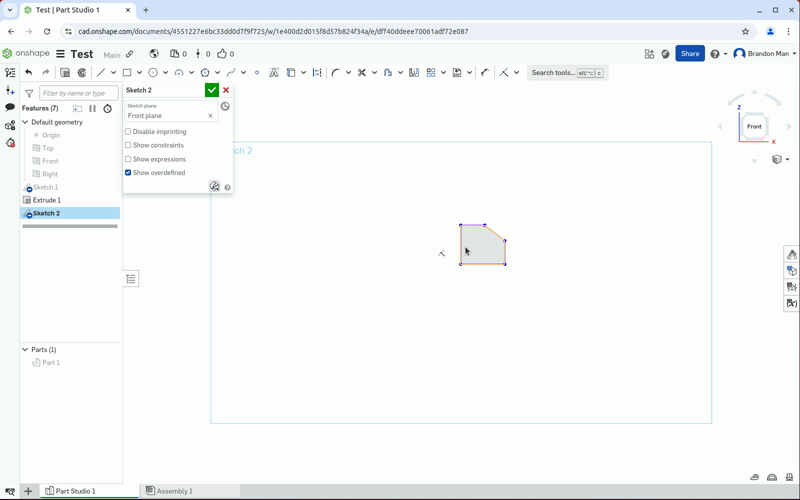
scroll(6)
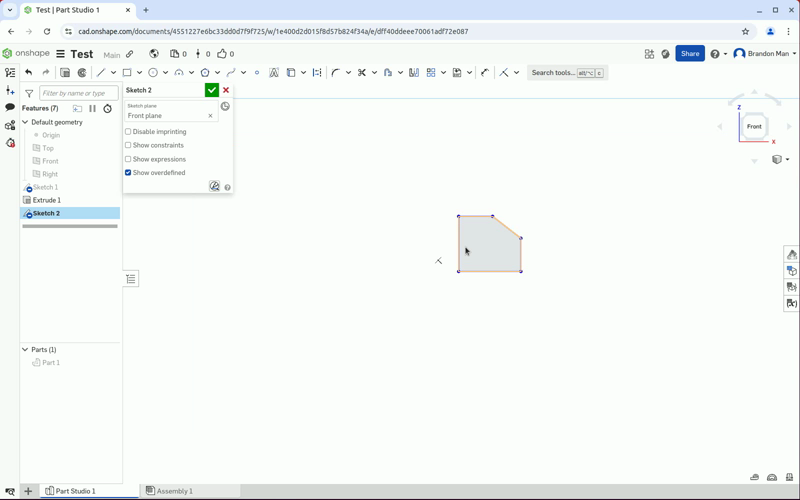
scroll(6)
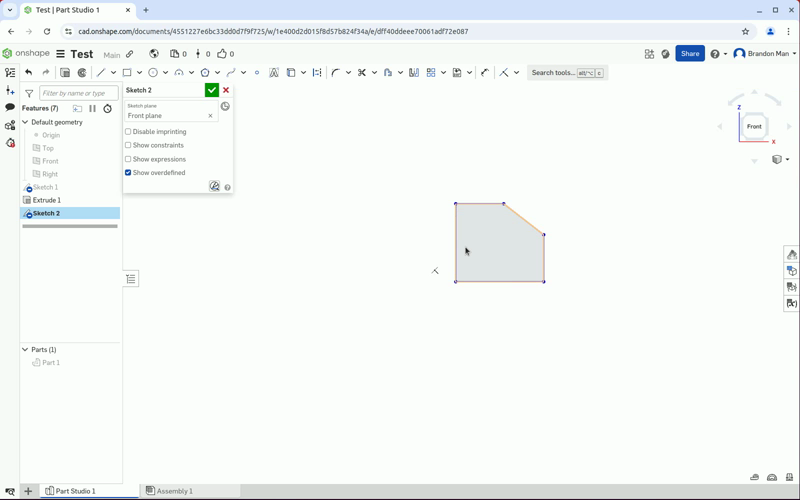
scroll(6)
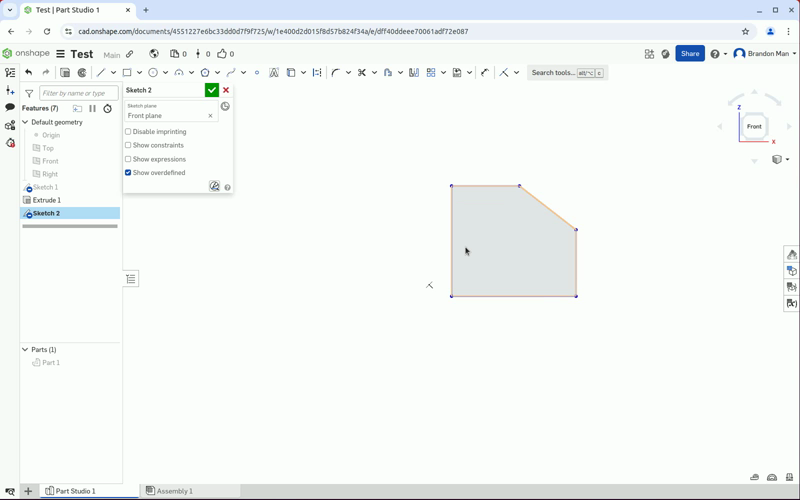
scroll(6)
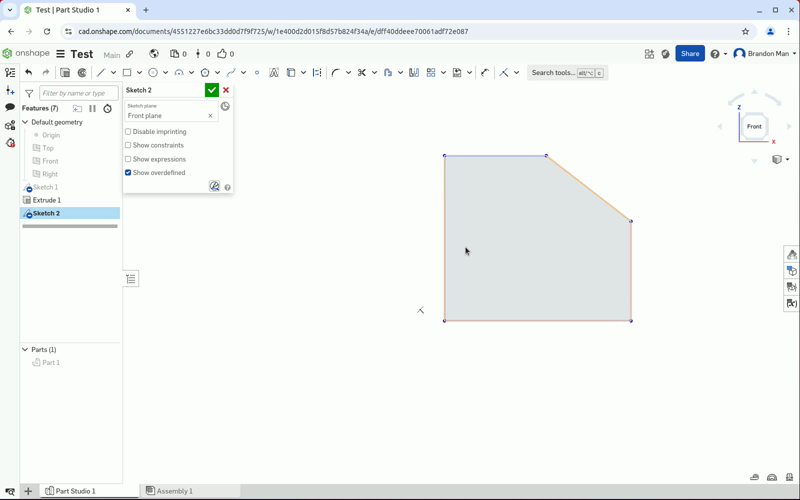
scroll(6)
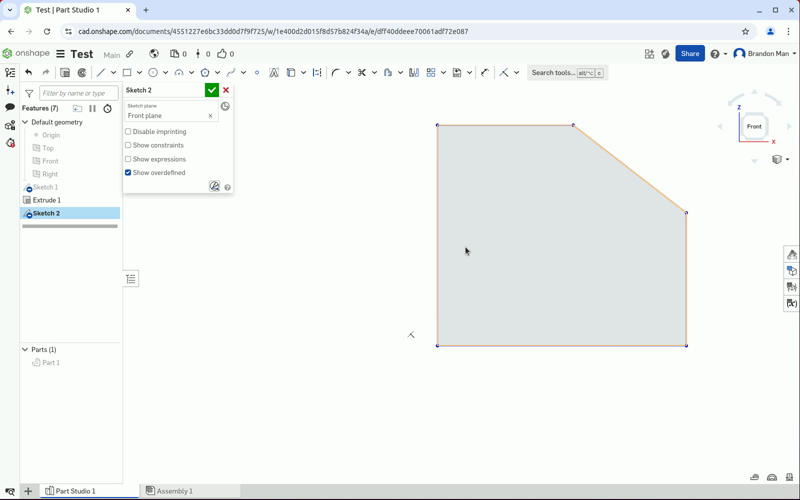
scroll(6)
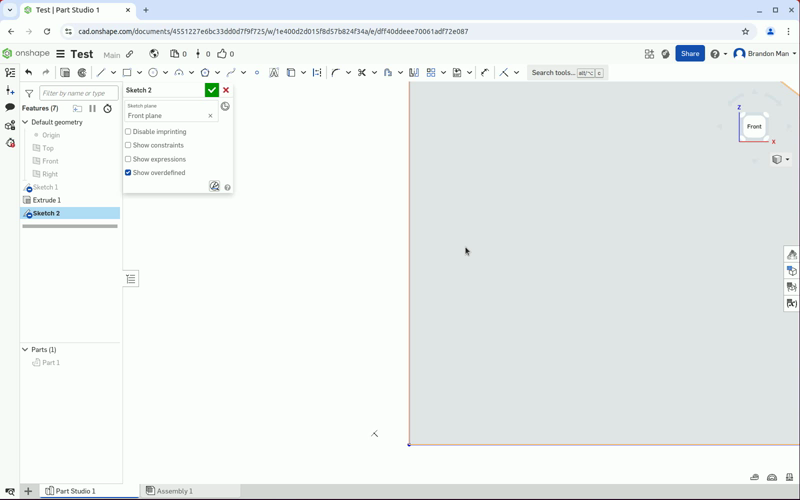
click(465, 246)
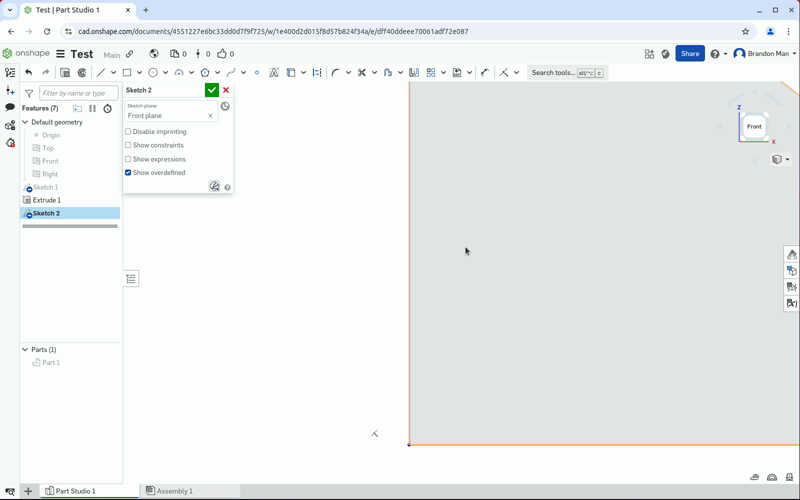
scroll(-6)
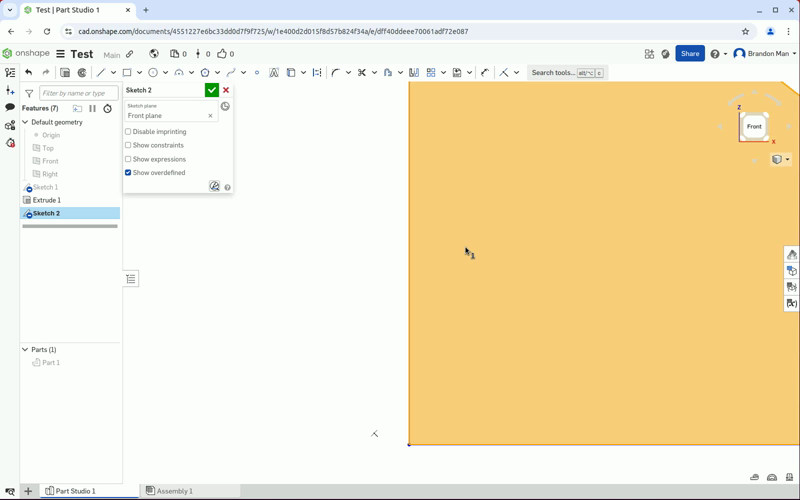
scroll(-6)
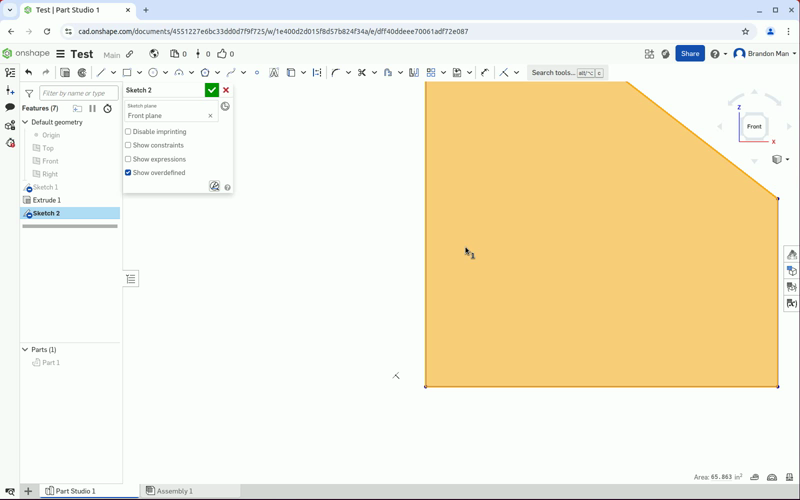
scroll(-6)
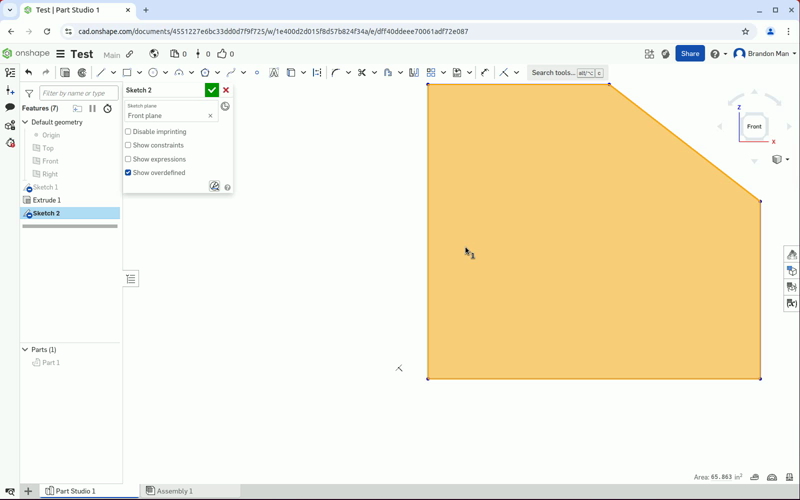
scroll(-6)
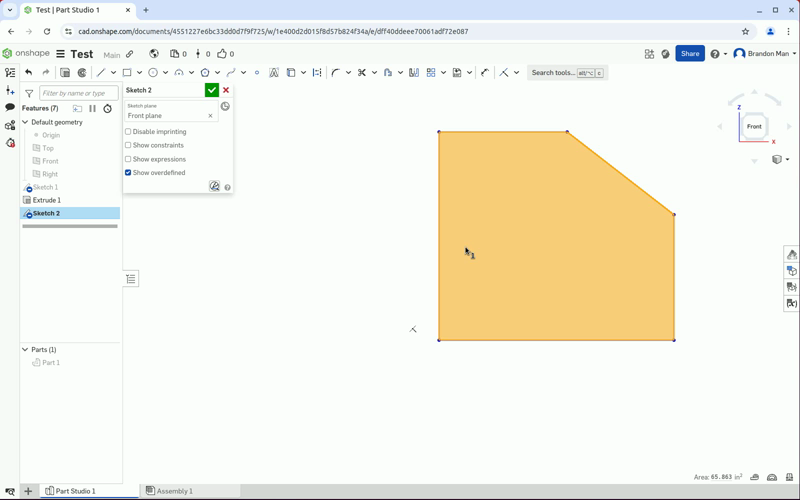
scroll(-6)
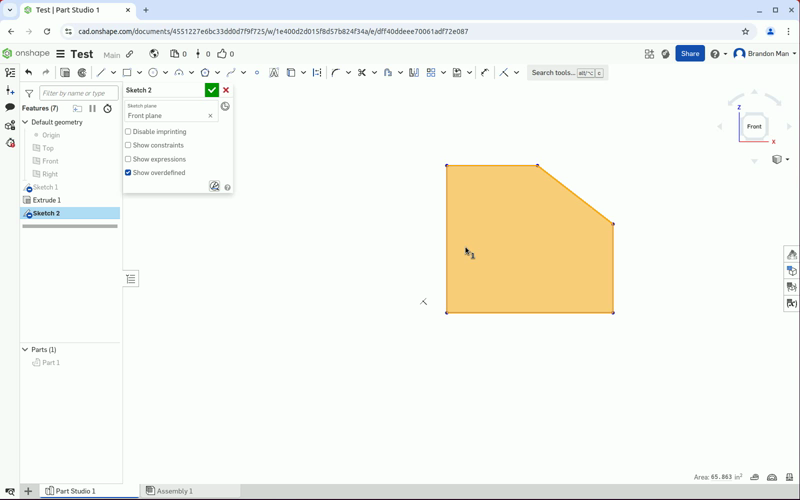
scroll(-6)
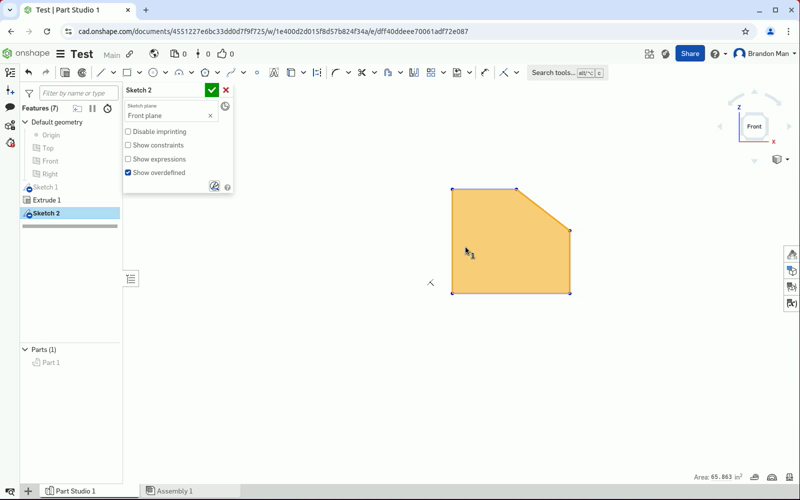
scroll(-6)
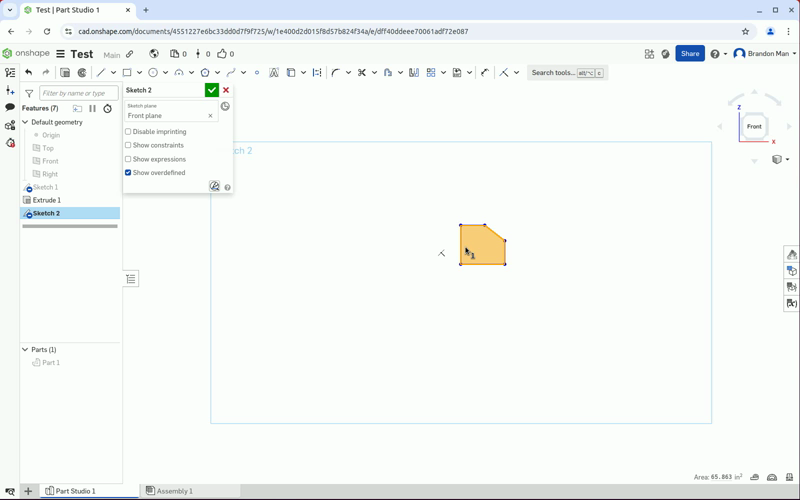
mouse_move(73, 352)
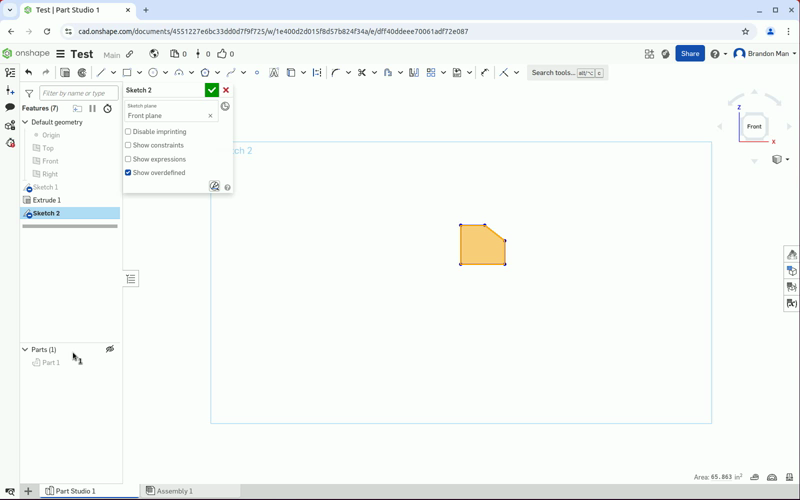
key(shift+y)
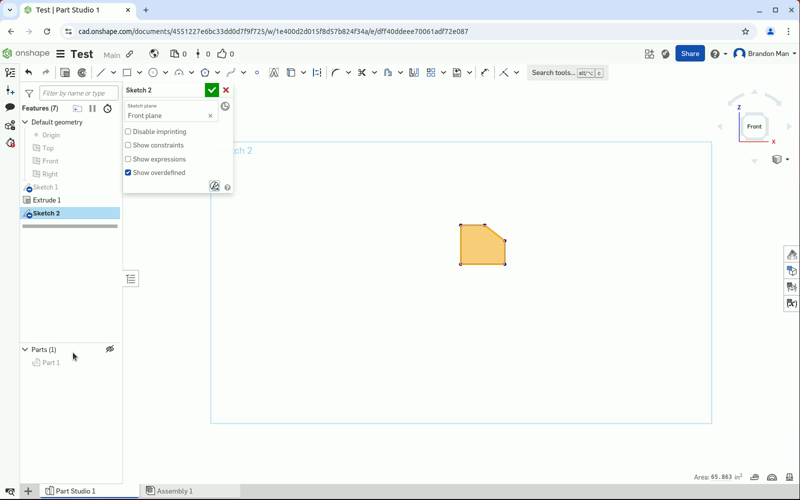
key(shift+e)
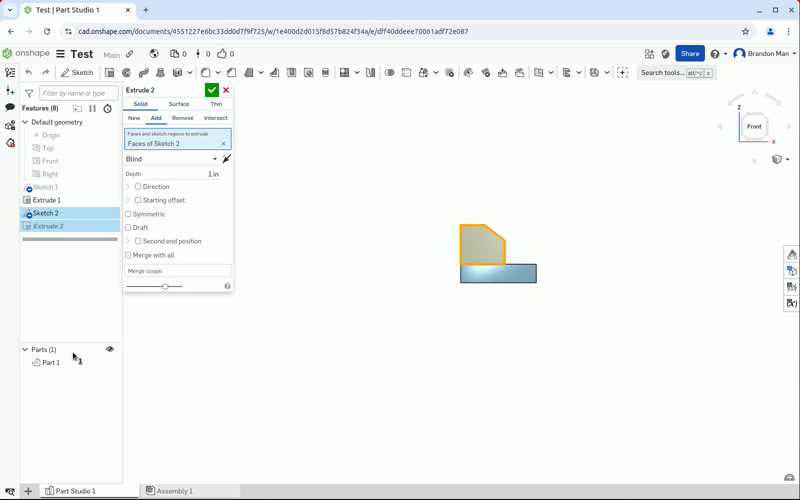
mouse_move(143, 106)
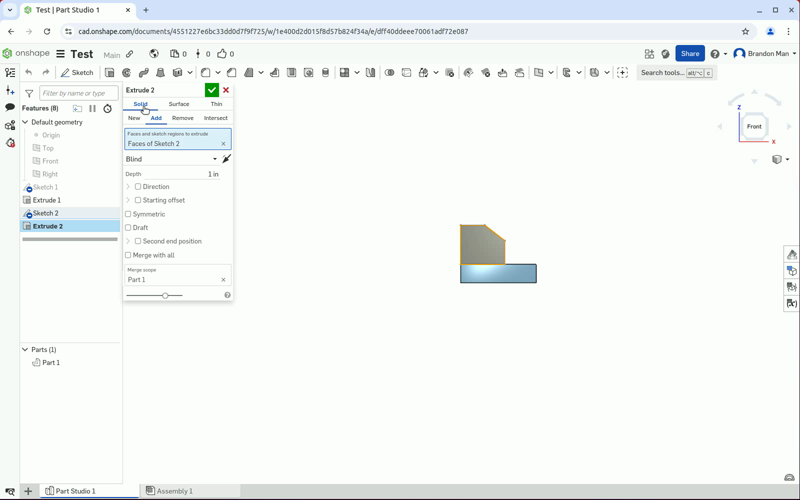
click(143, 106)
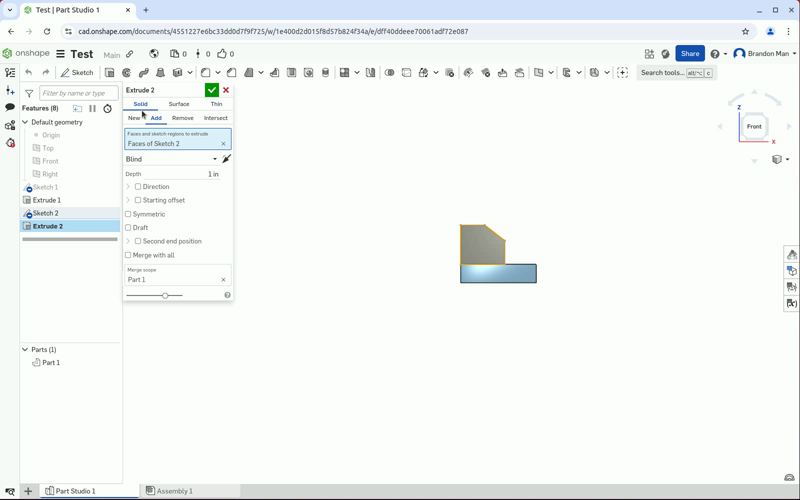
mouse_move(137, 120)
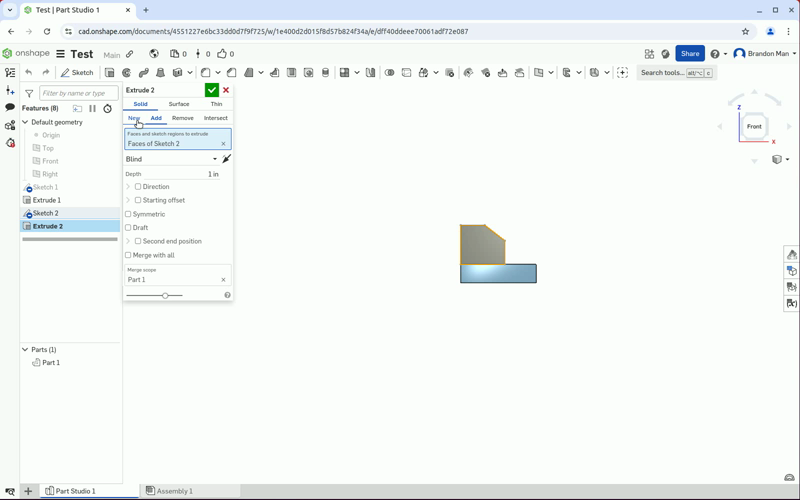
click(137, 120)
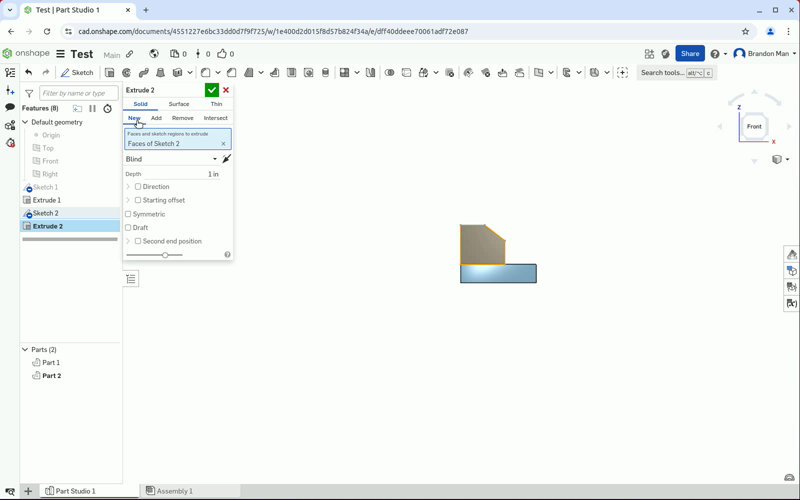
key(tab, 4)
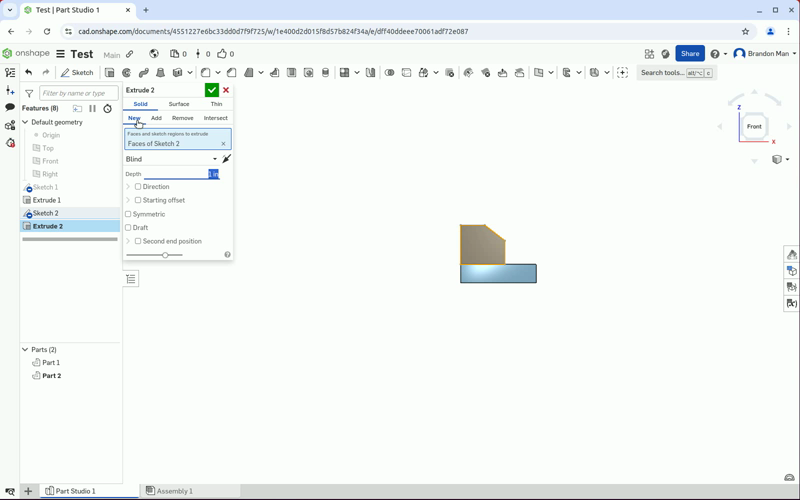
text(15.405)
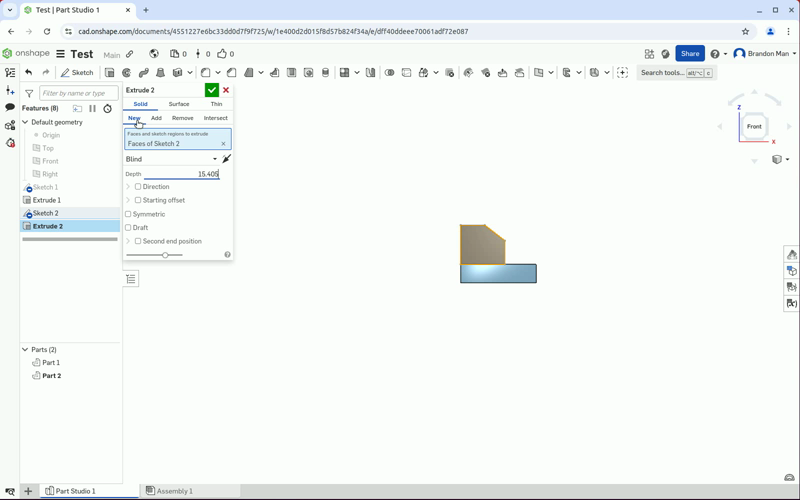
key(enter)
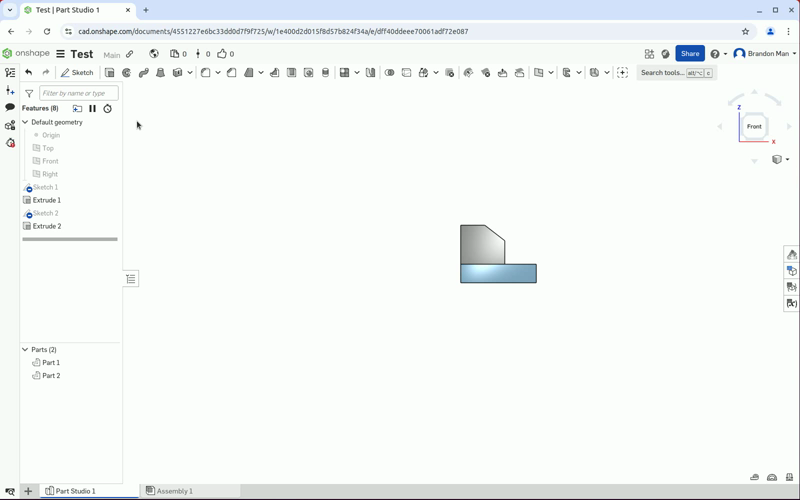
key(shift+h)
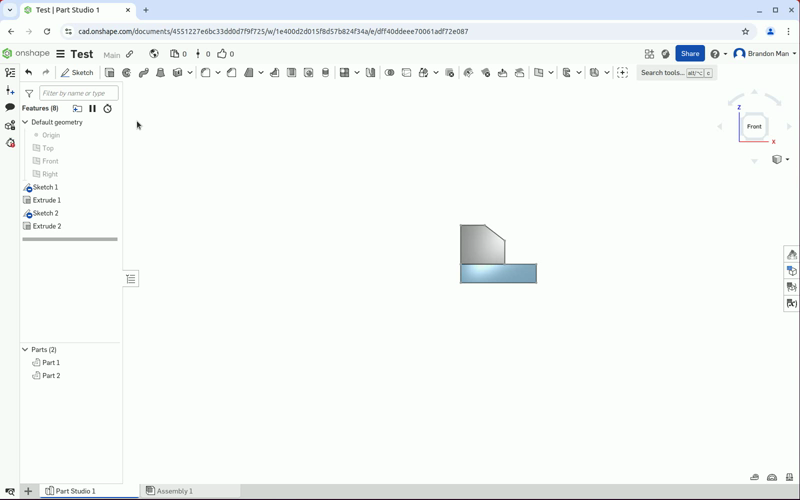
key(shift+h)
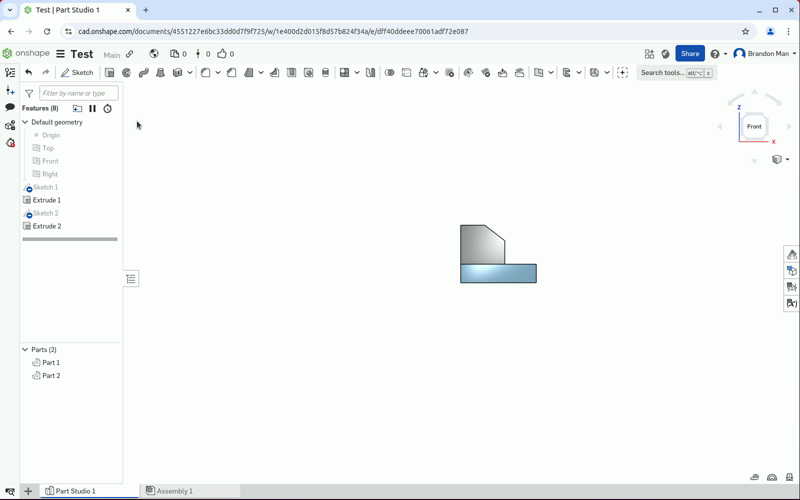
mouse_move(73, 189)
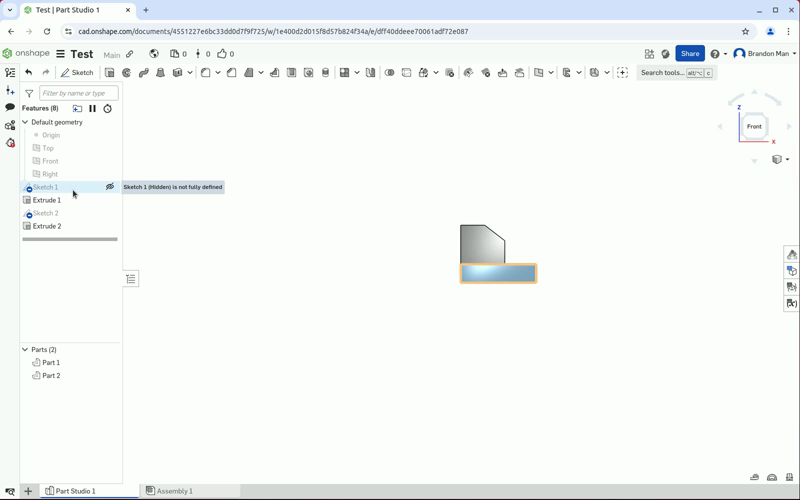
click(73, 189)
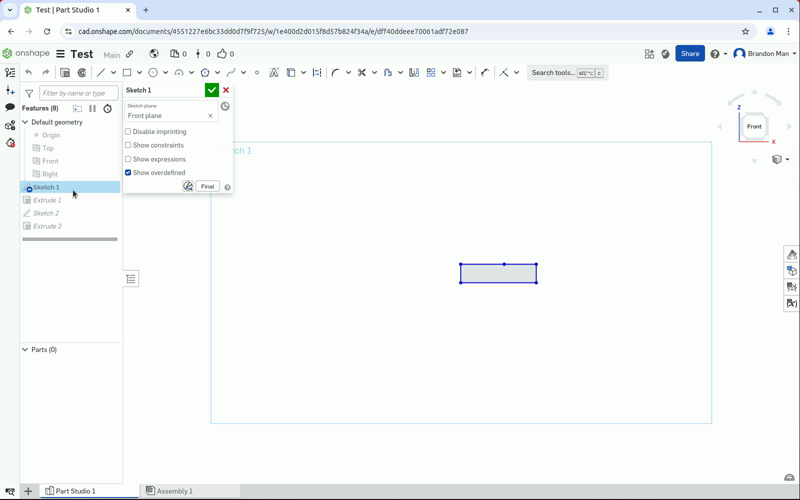
mouse_move(229, 92)
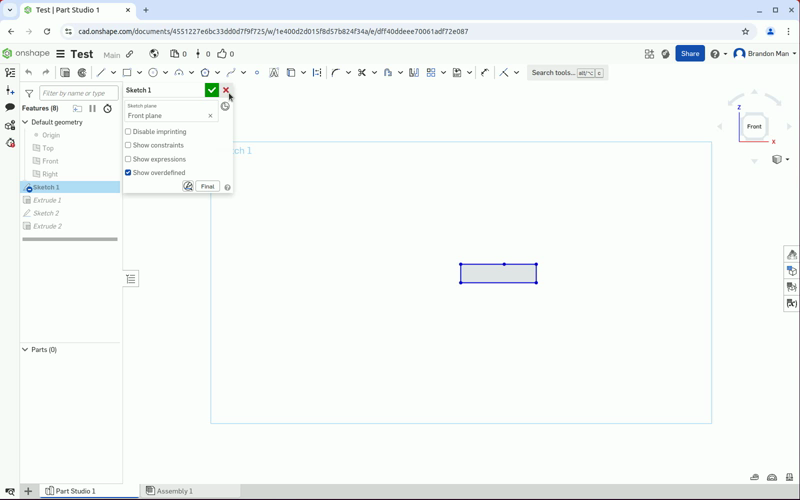
click(229, 92)
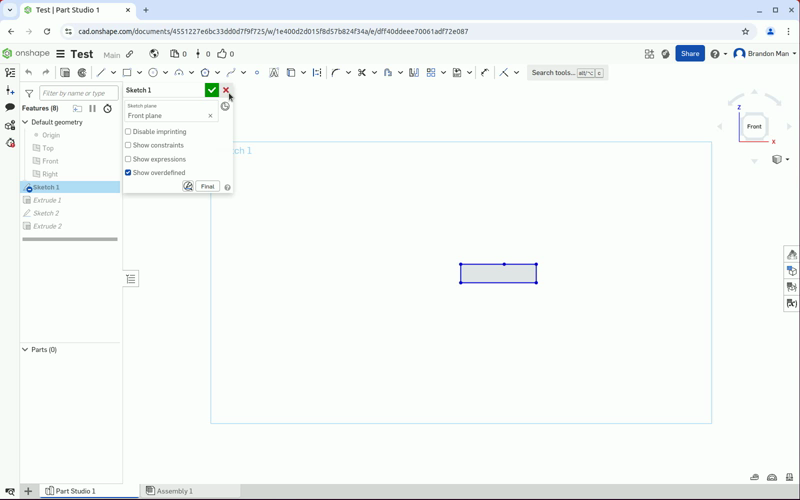
key(shift+s)
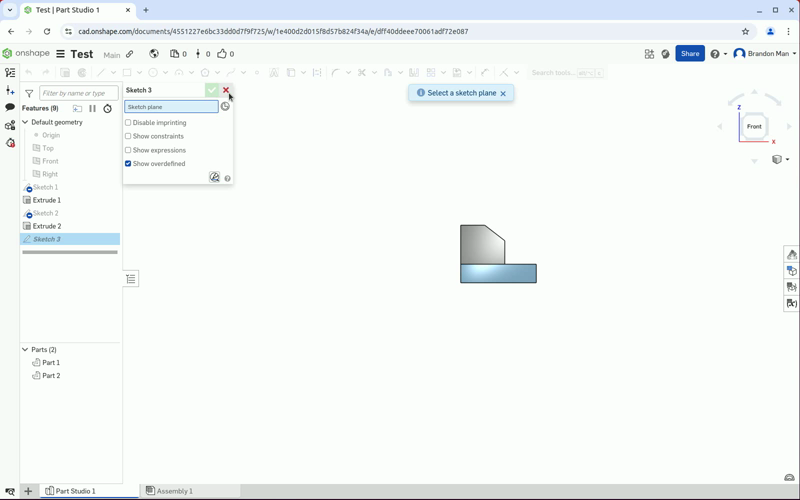
mouse_move(73, 163)
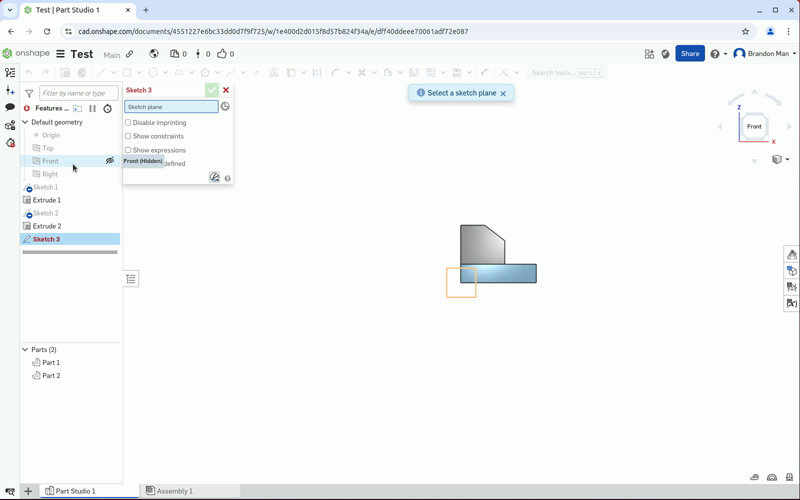
click(73, 163)
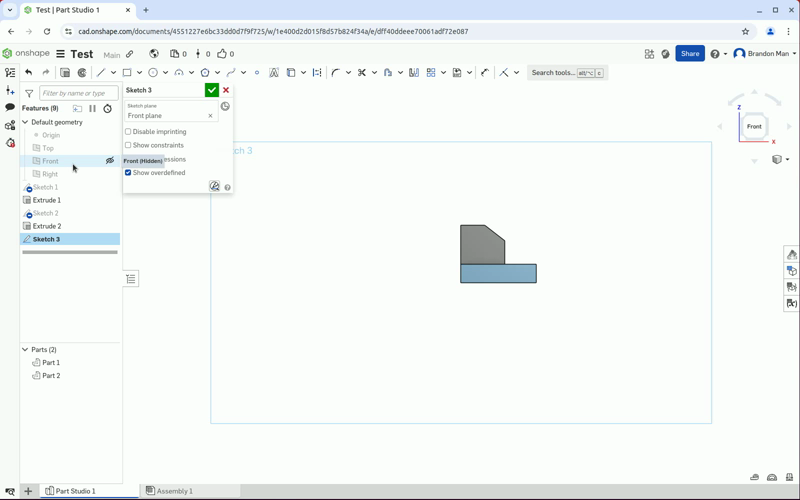
mouse_move(73, 352)
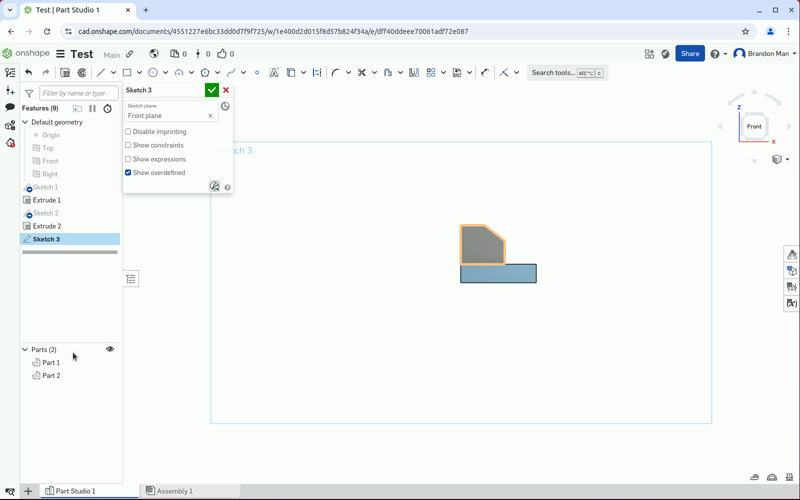
key(y)
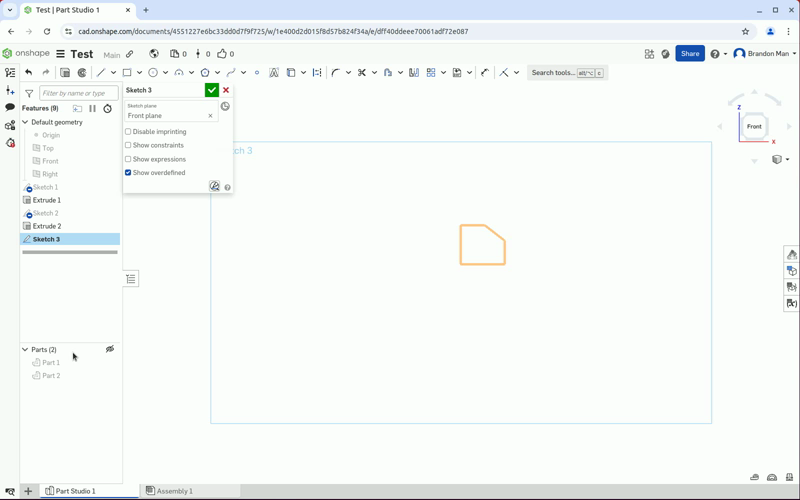
key(l)
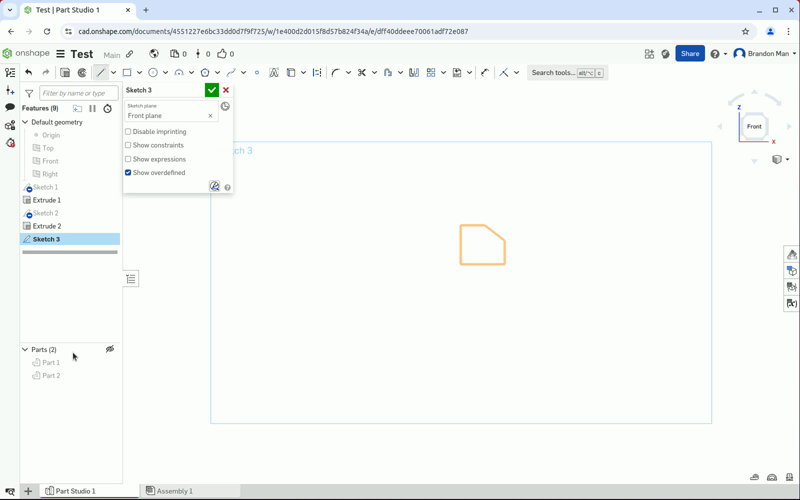
key_down(shift)
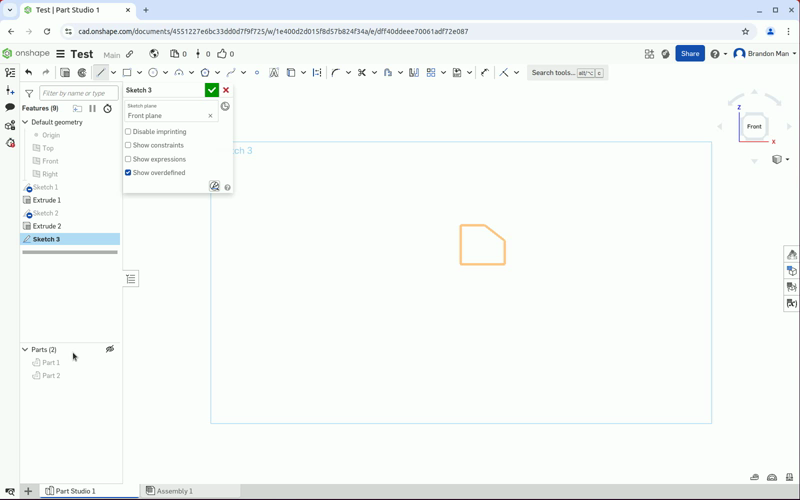
mouse_move(460, 225)
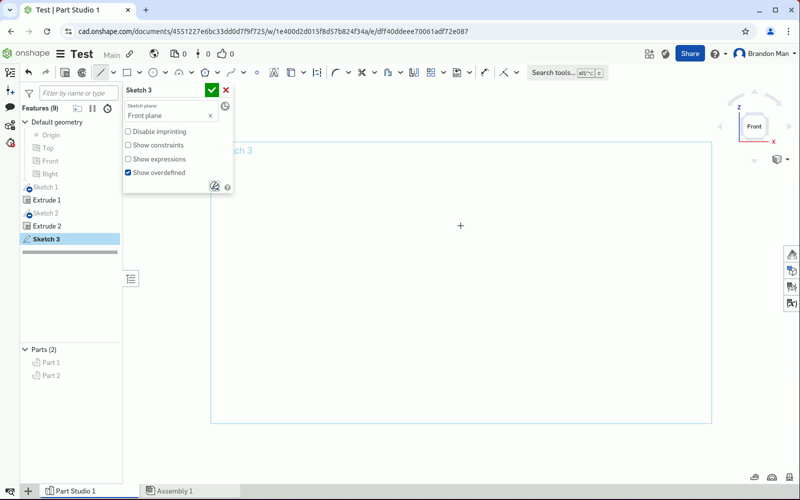
click(460, 225)
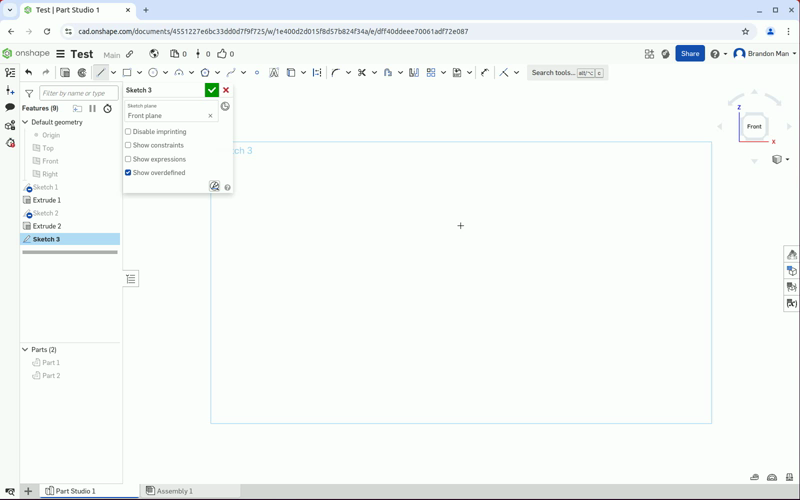
key_up(shift)
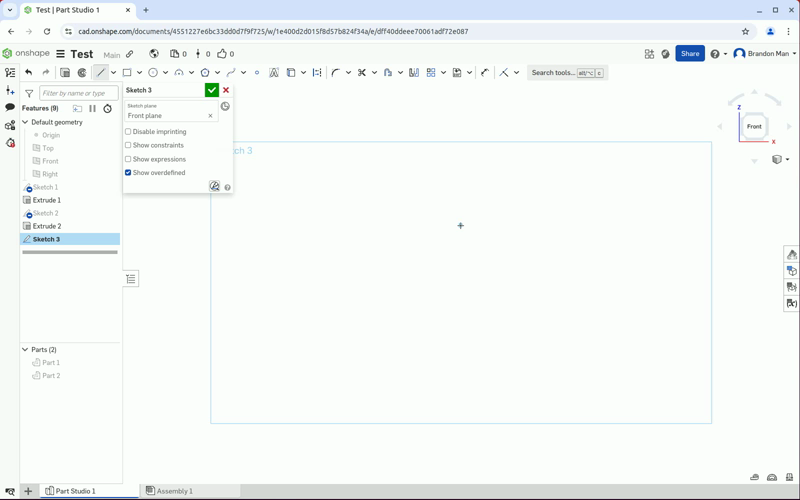
key_down(shift)
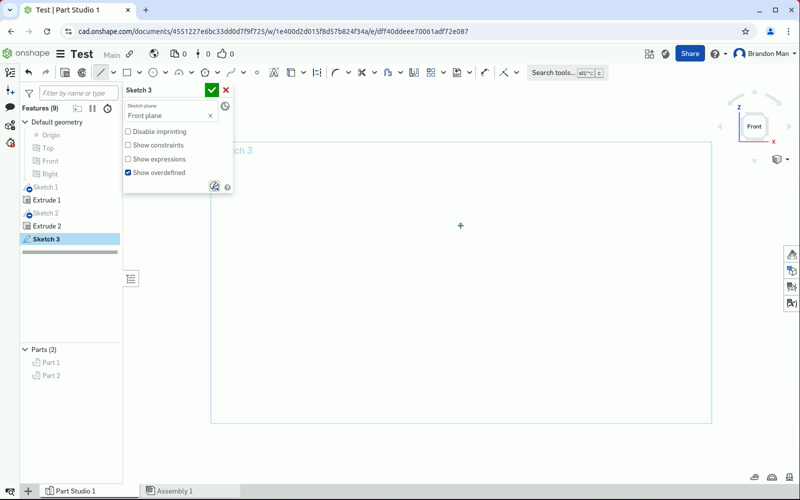
mouse_move(490, 225)
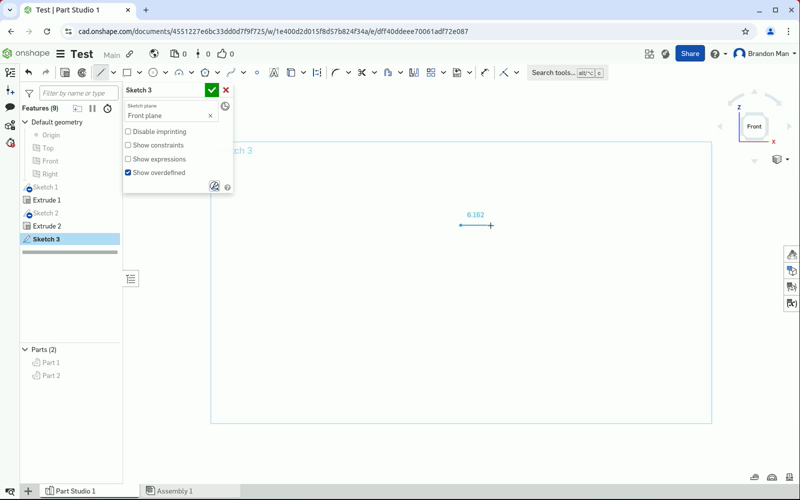
mouse_move(485, 225)
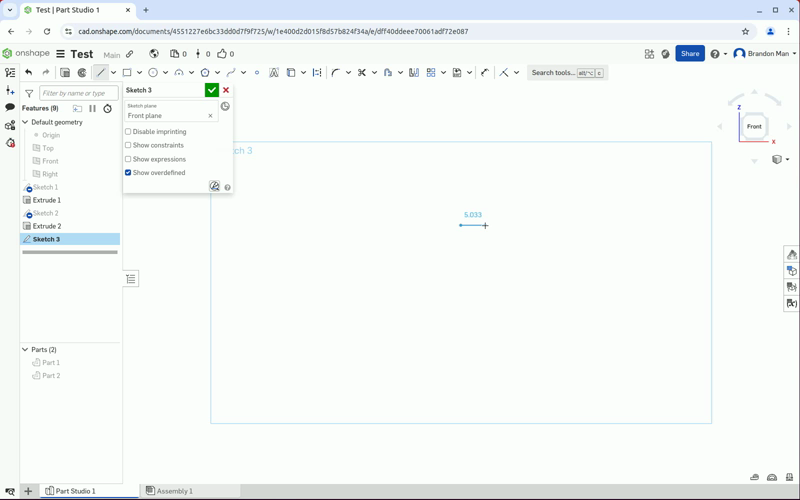
click(485, 225)
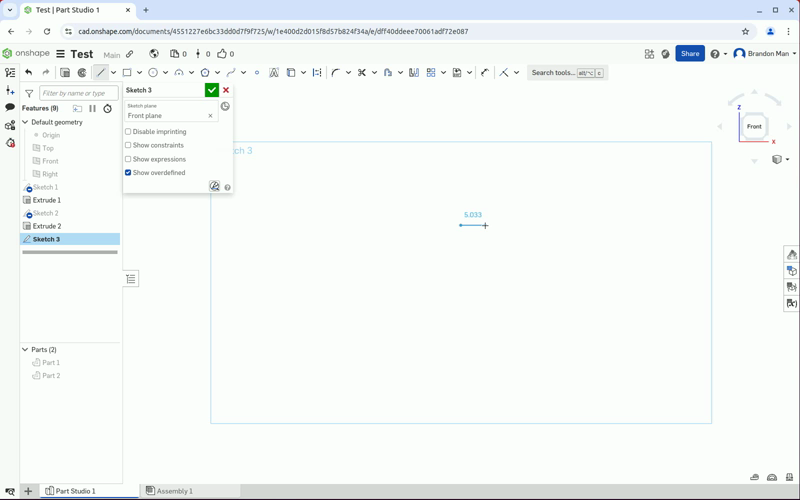
key_up(shift)
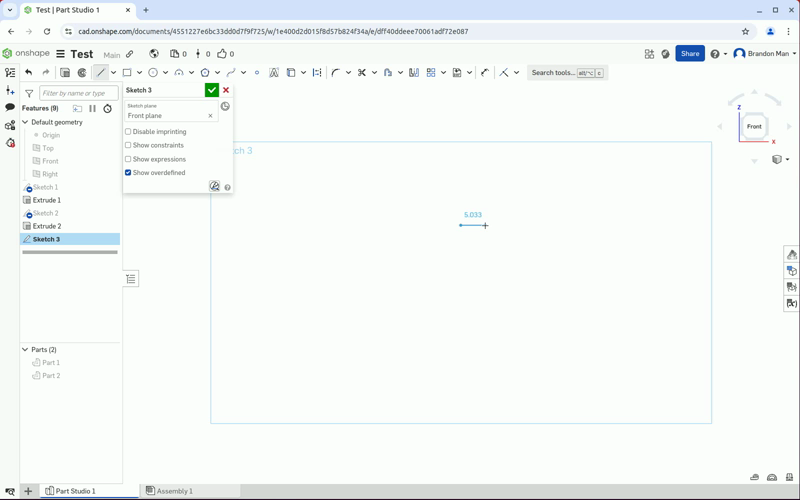
key_down(shift)
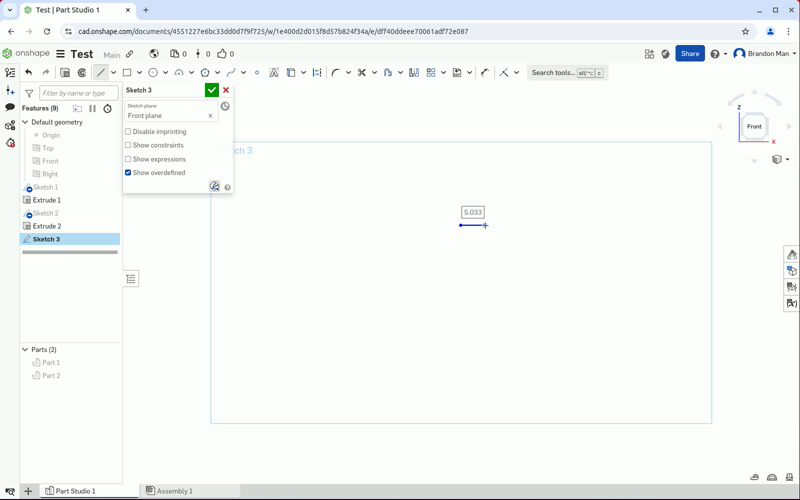
mouse_move(515, 225)
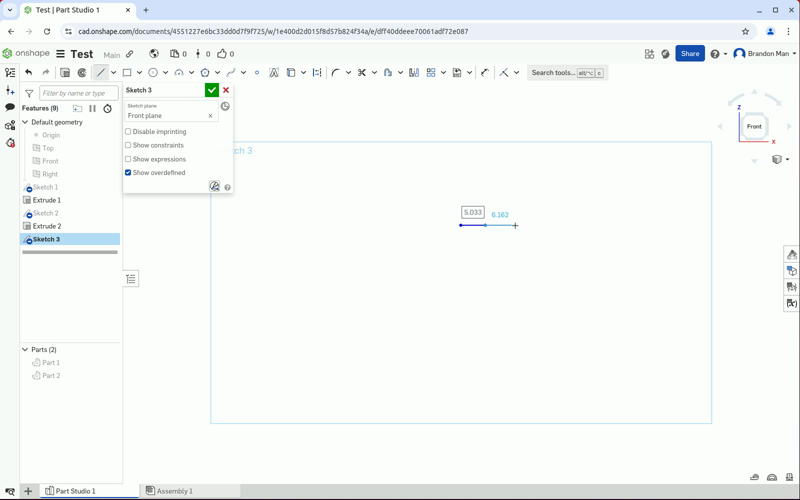
mouse_move(460, 207)
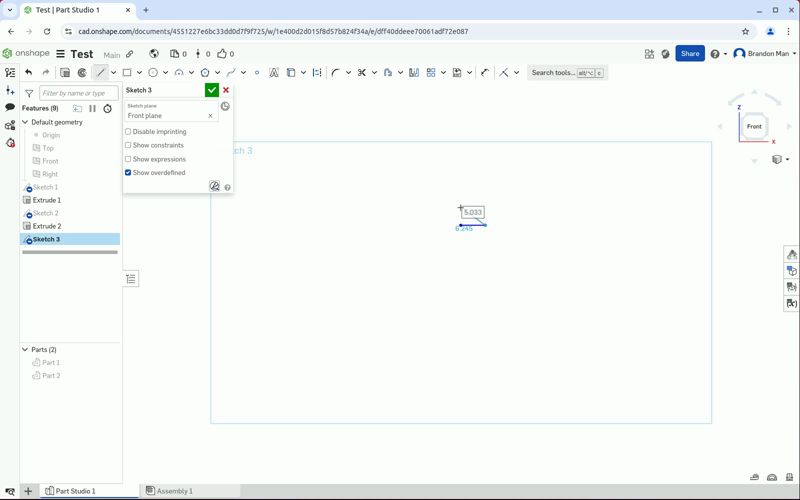
click(460, 207)
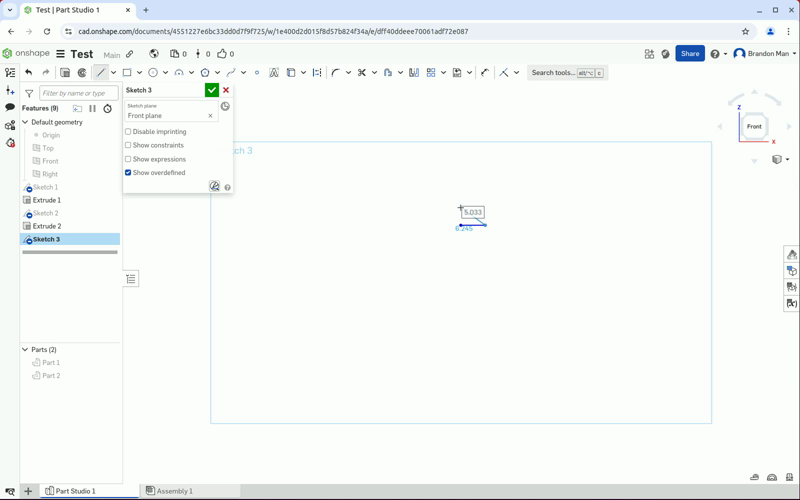
key_up(shift)
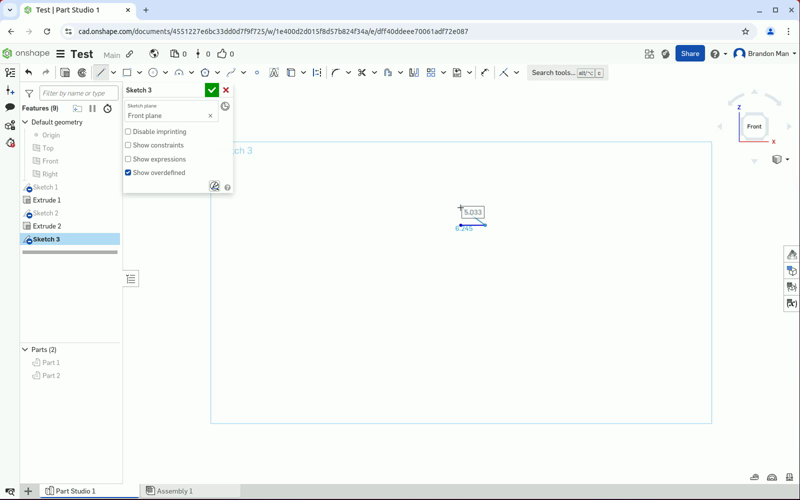
mouse_move(490, 207)
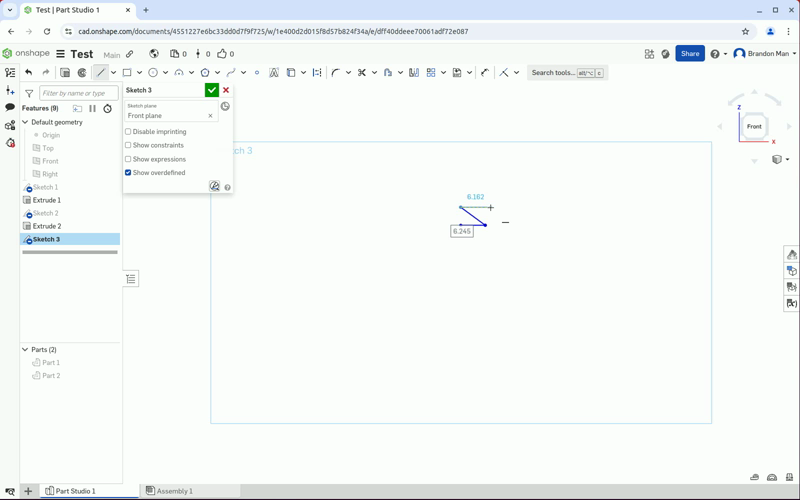
key_down(shift)
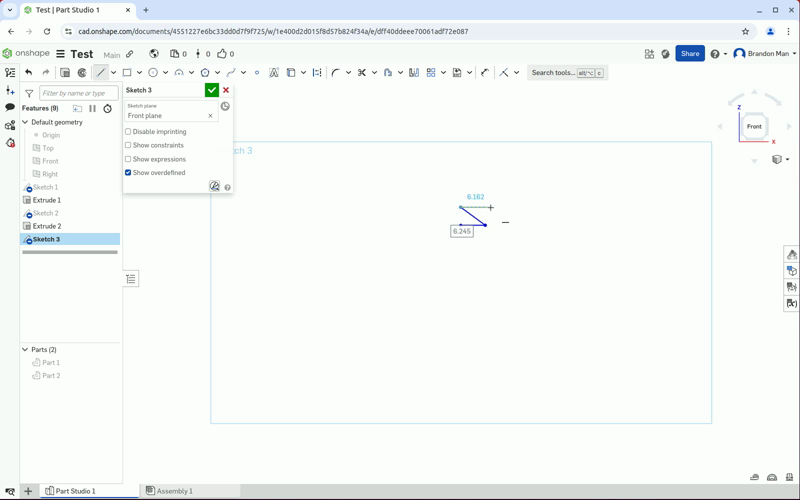
mouse_move(460, 225)
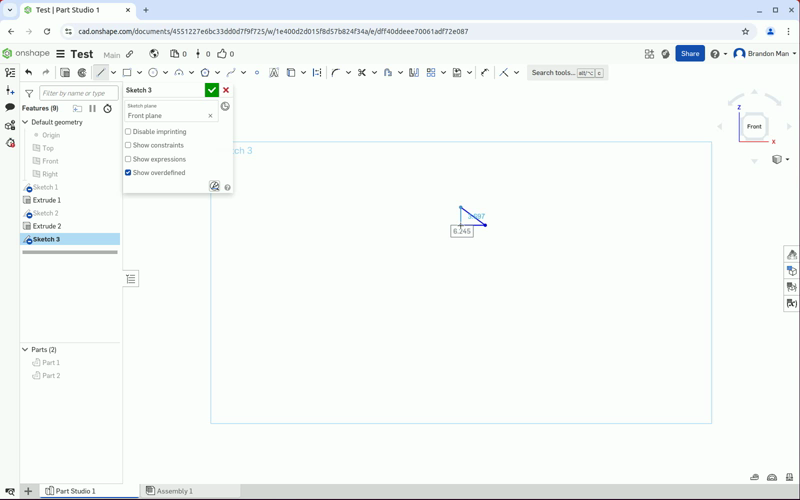
key_up(shift)
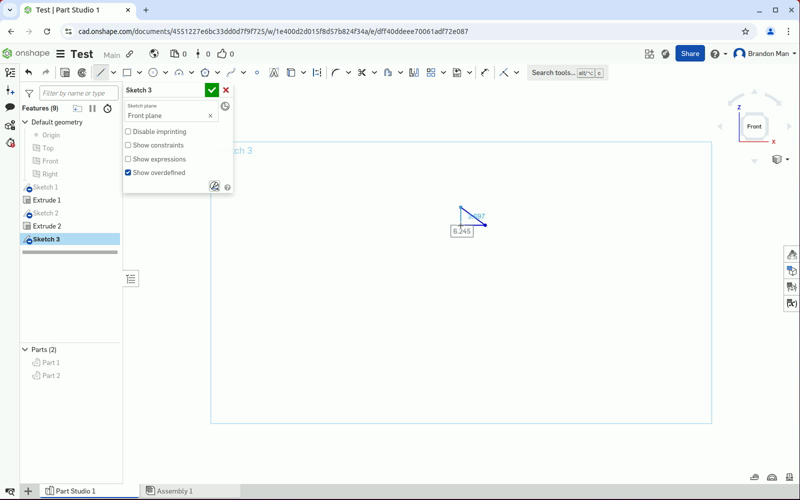
click(460, 225)
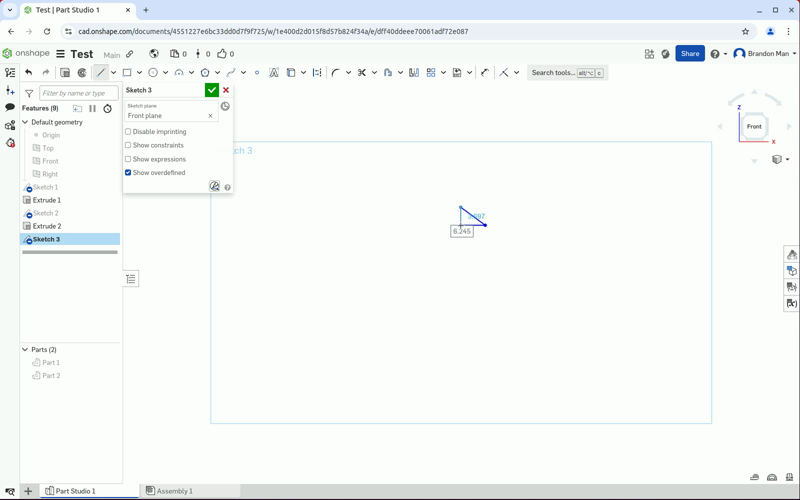
key(esc)
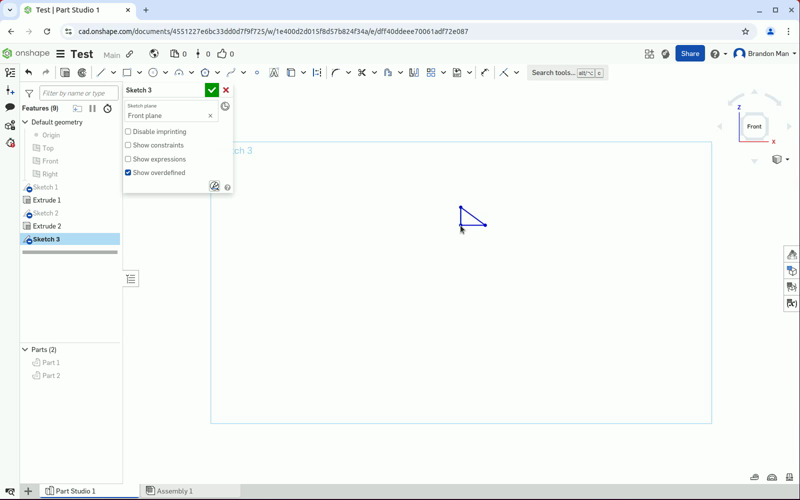
mouse_move(463, 212)
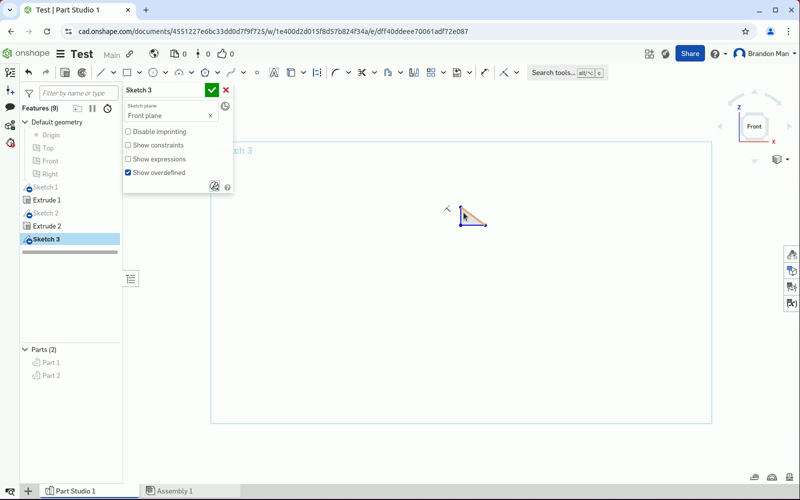
scroll(6)
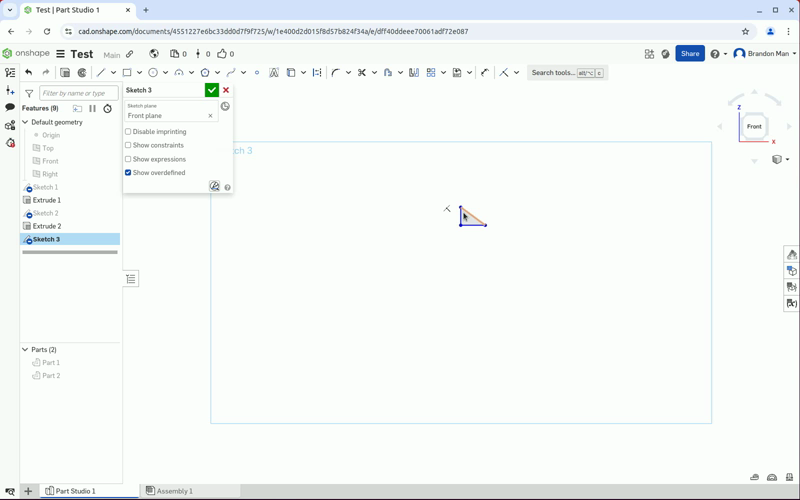
scroll(6)
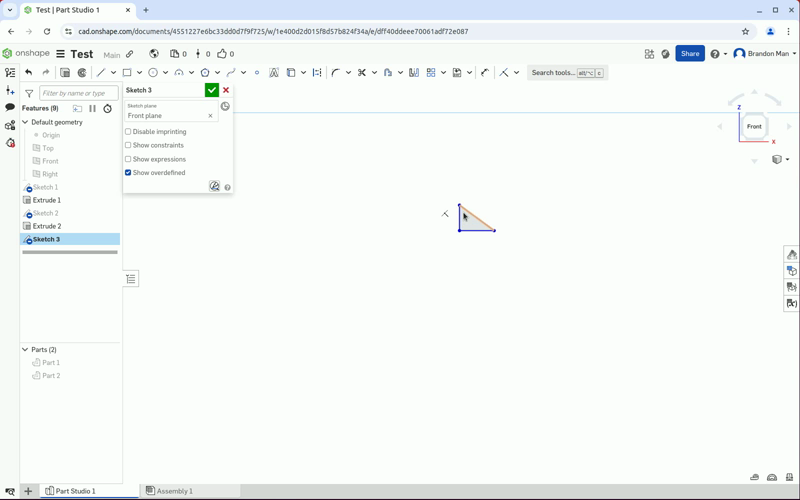
scroll(6)
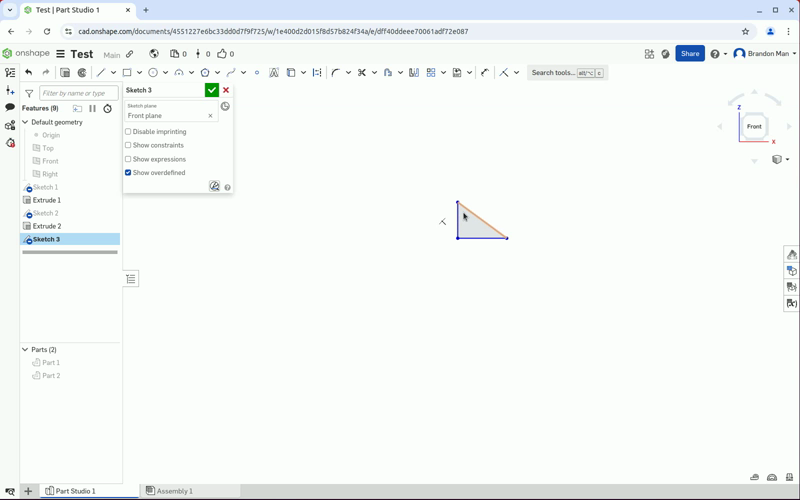
scroll(6)
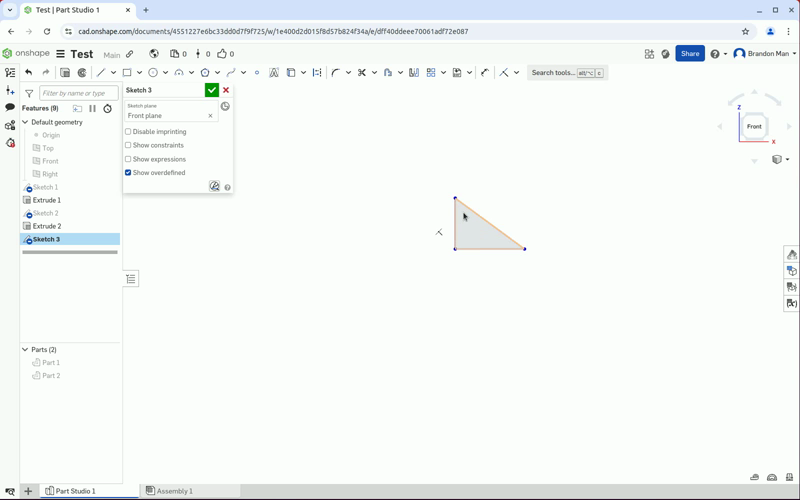
scroll(6)
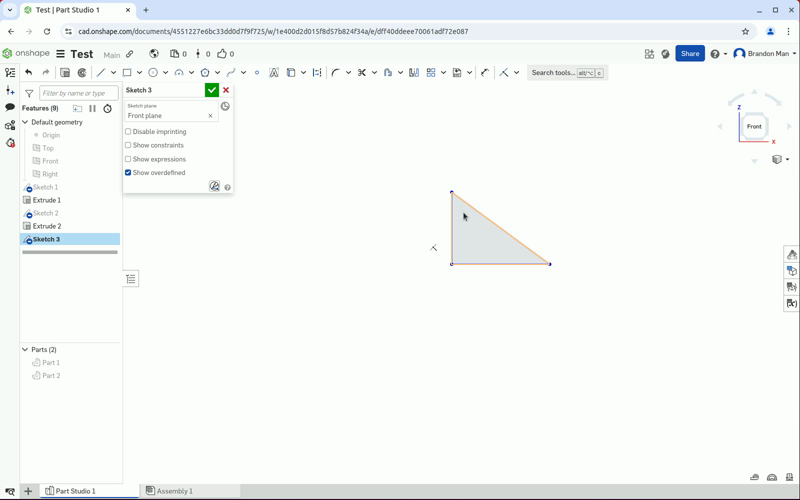
scroll(6)
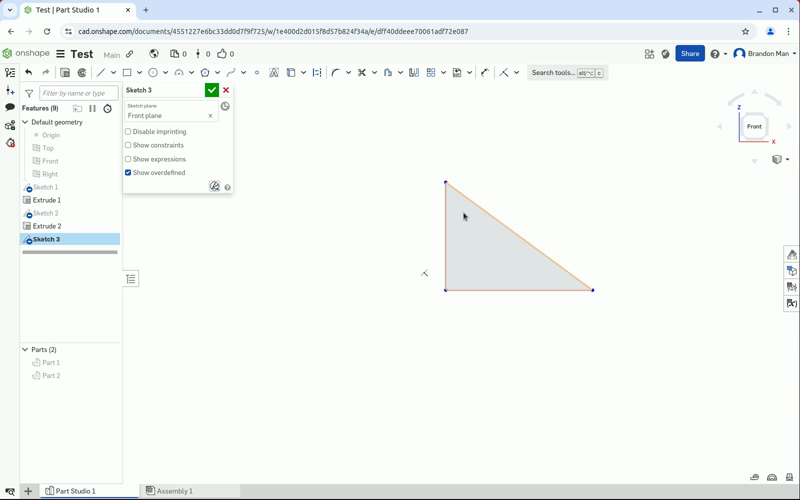
scroll(6)
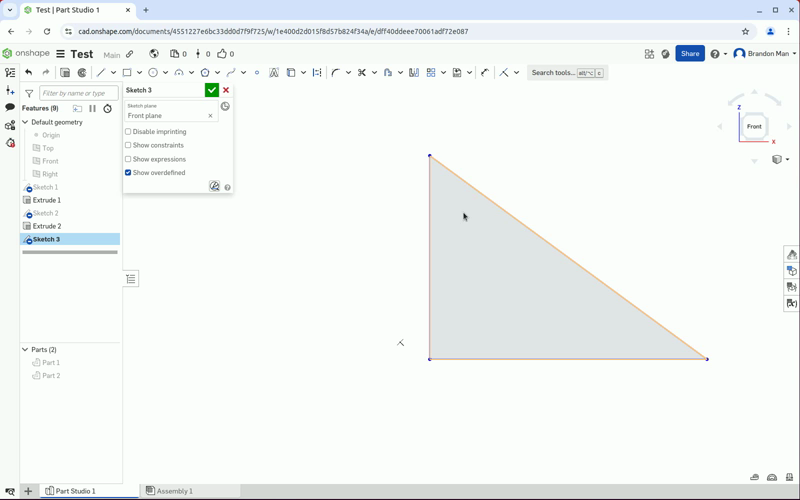
click(463, 212)
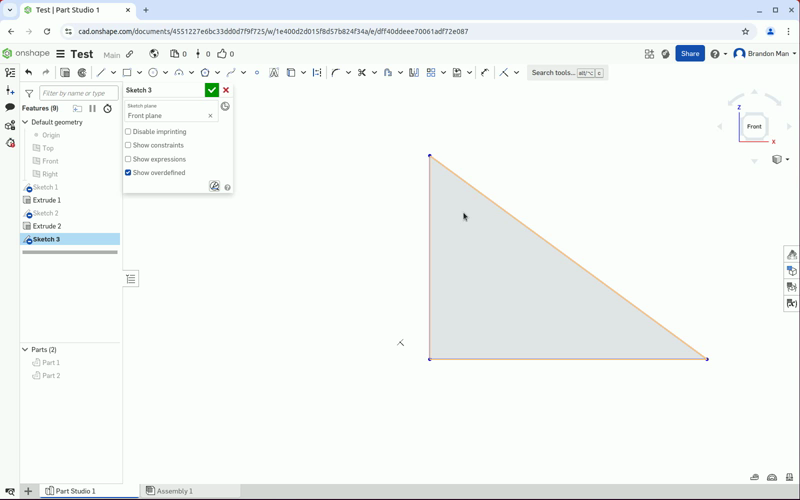
scroll(-6)
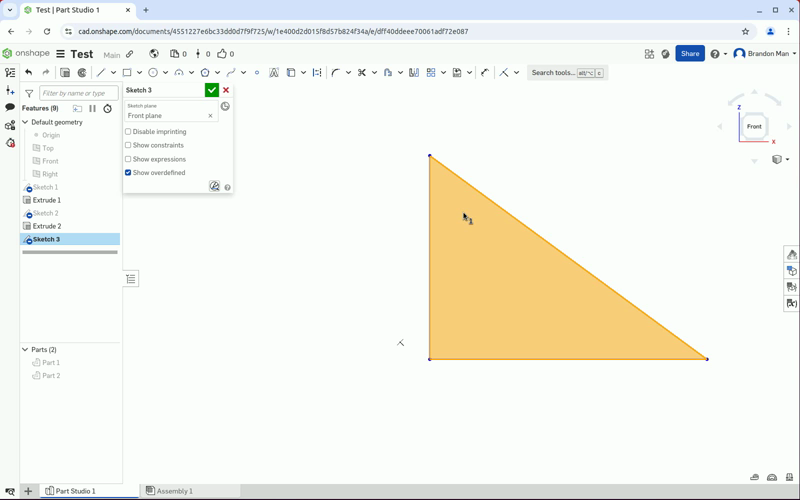
scroll(-6)
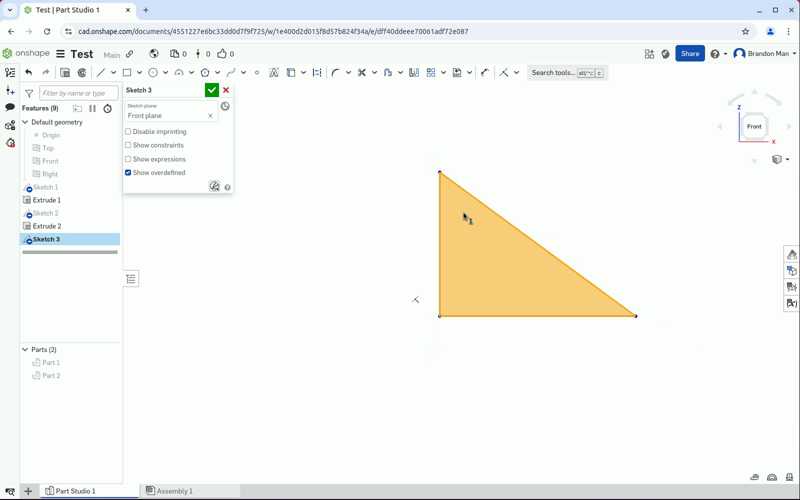
scroll(-6)
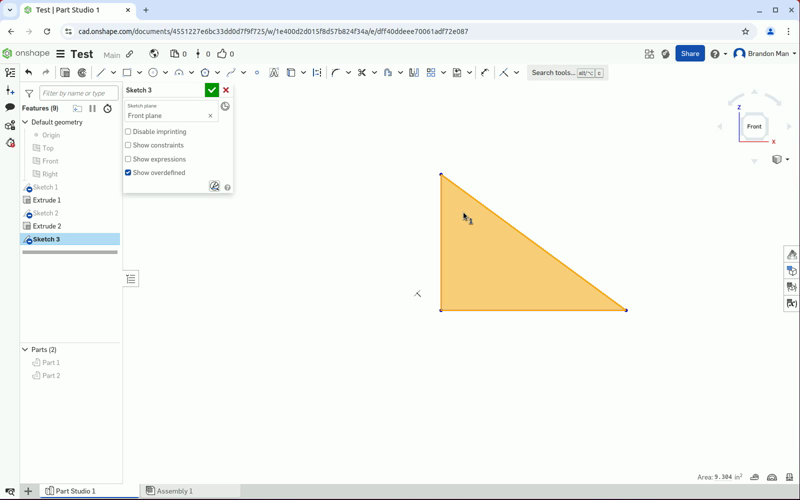
scroll(-6)
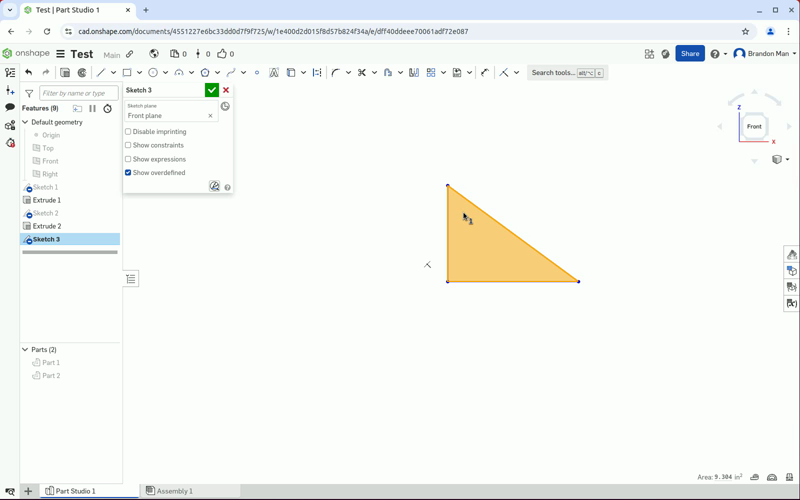
scroll(-6)
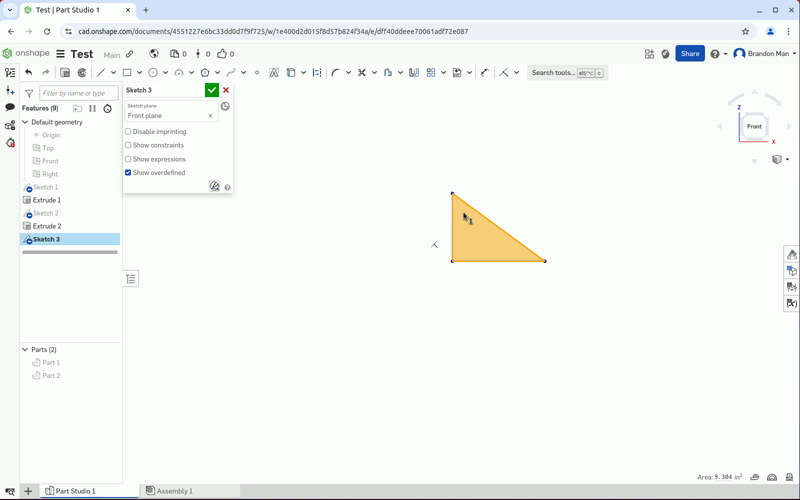
scroll(-6)
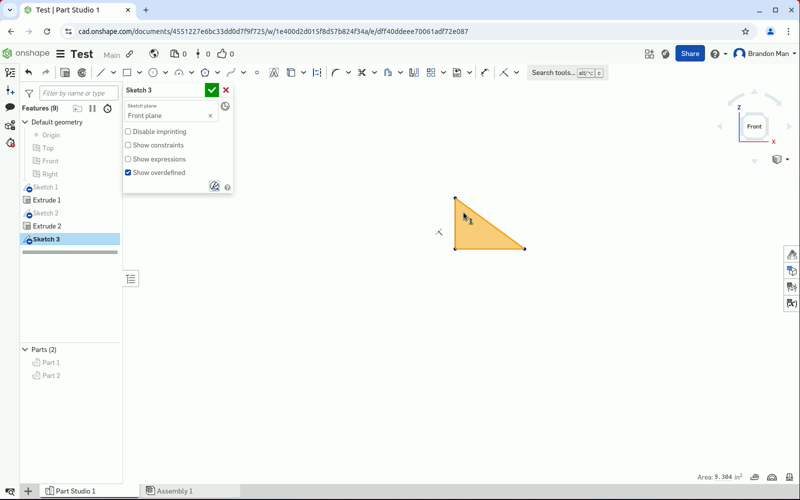
scroll(-6)
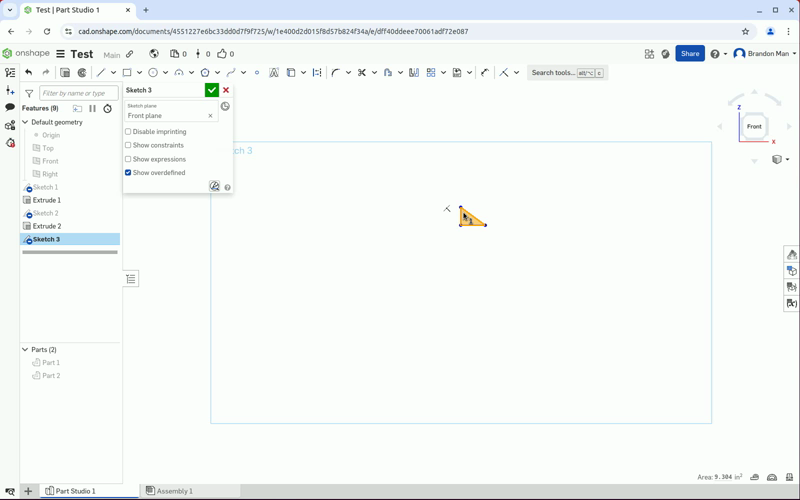
mouse_move(73, 352)
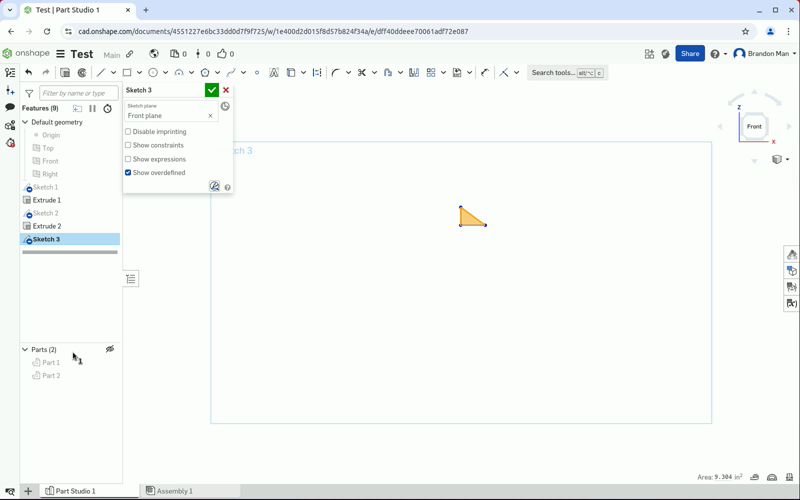
key(shift+y)
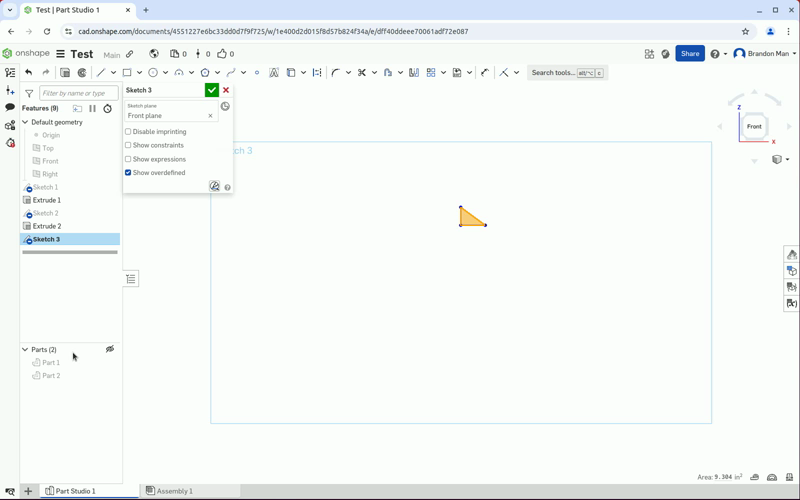
key(shift+e)
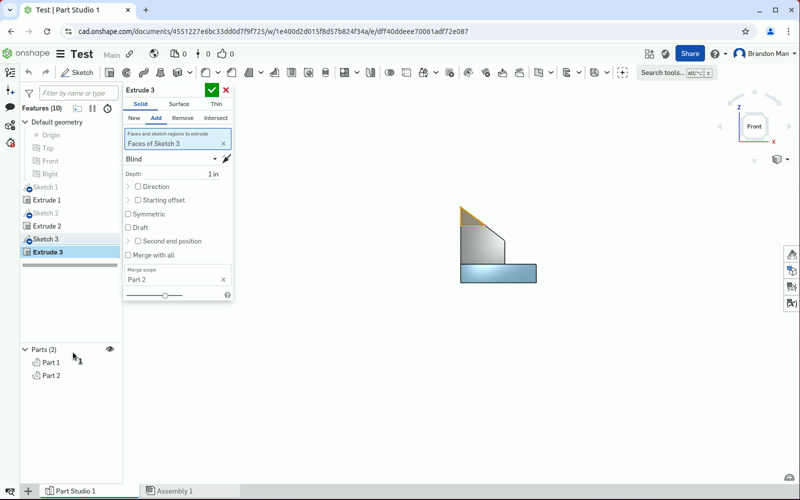
mouse_move(143, 106)
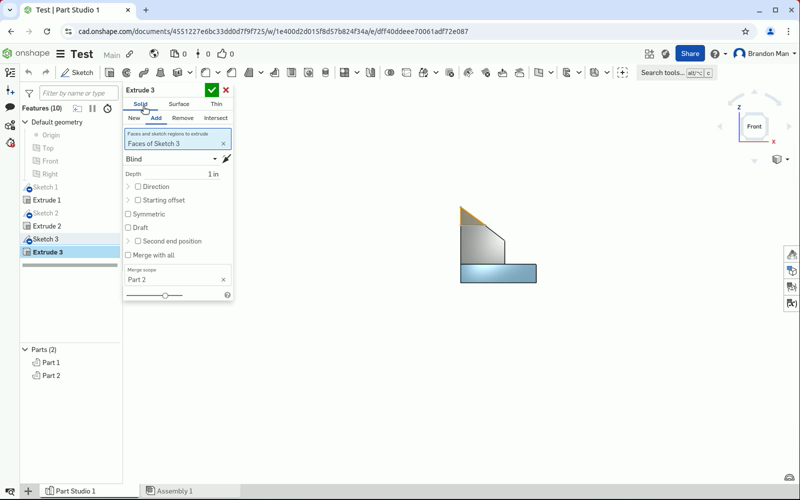
click(143, 106)
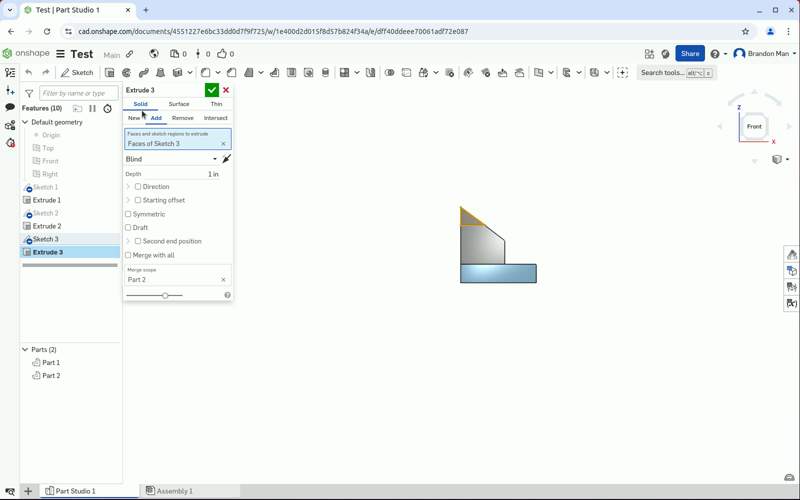
mouse_move(137, 120)
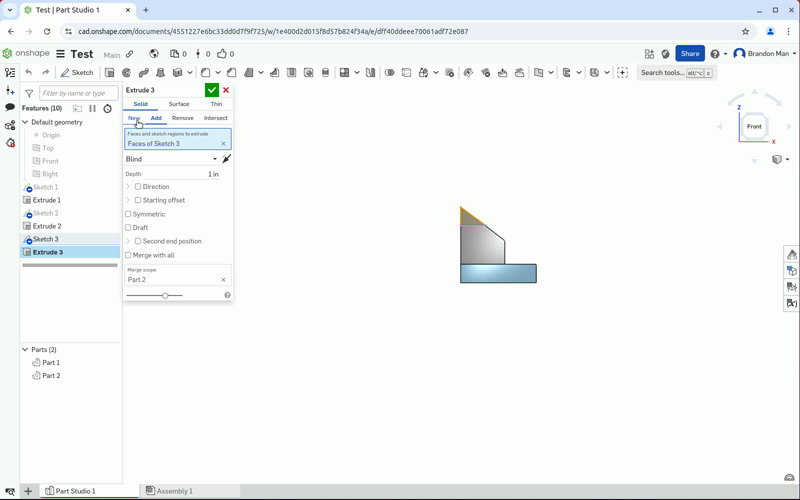
click(137, 120)
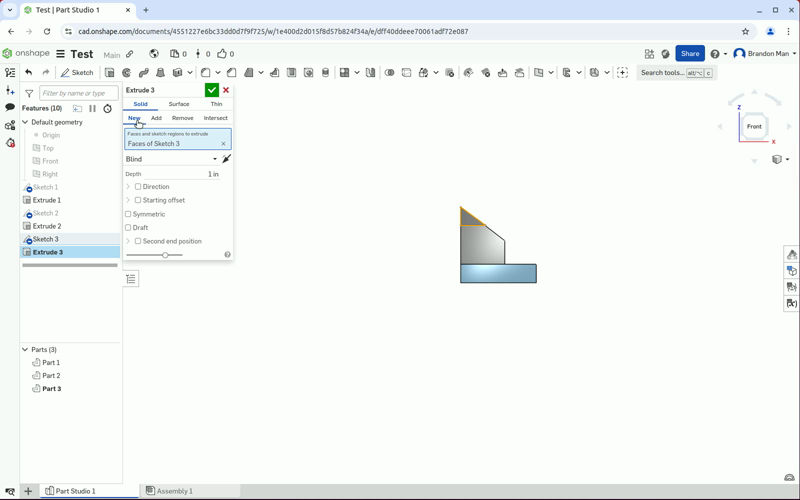
key(tab, 4)
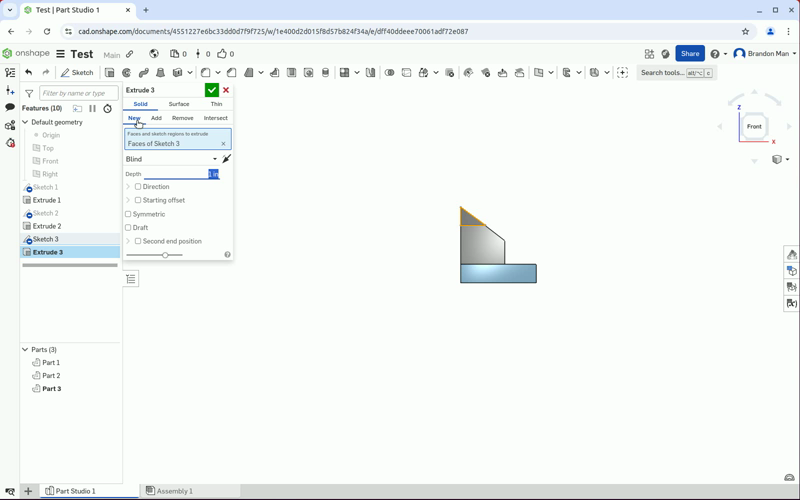
text(7.703)
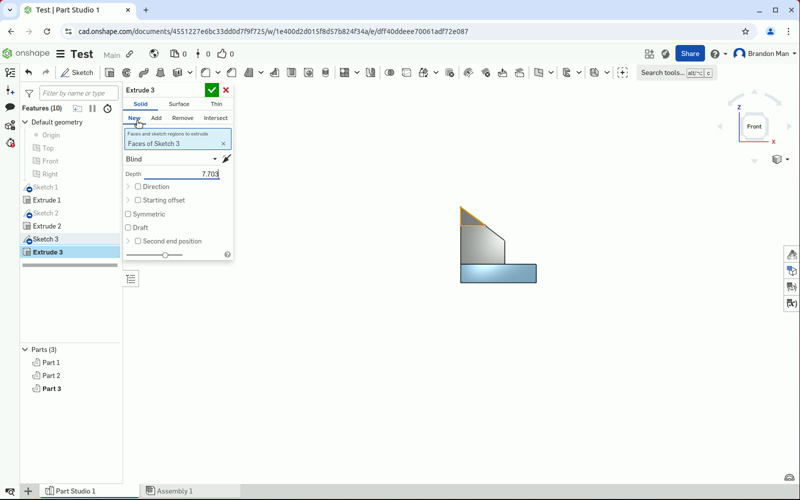
key(enter)
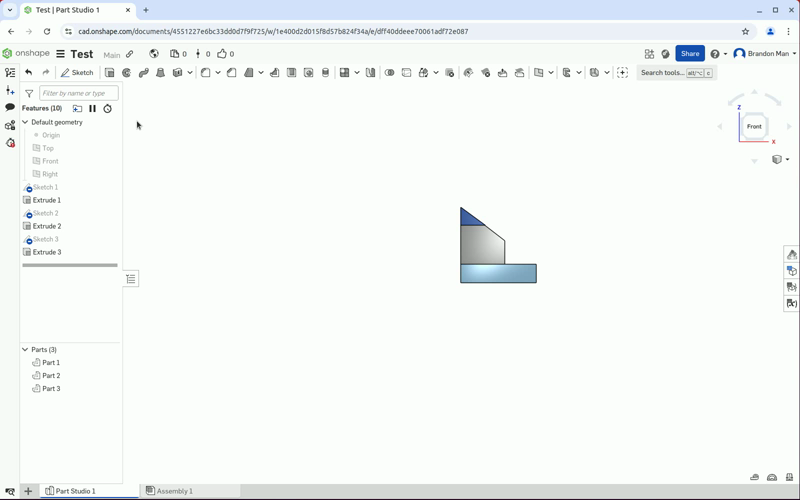
key(shift+h)
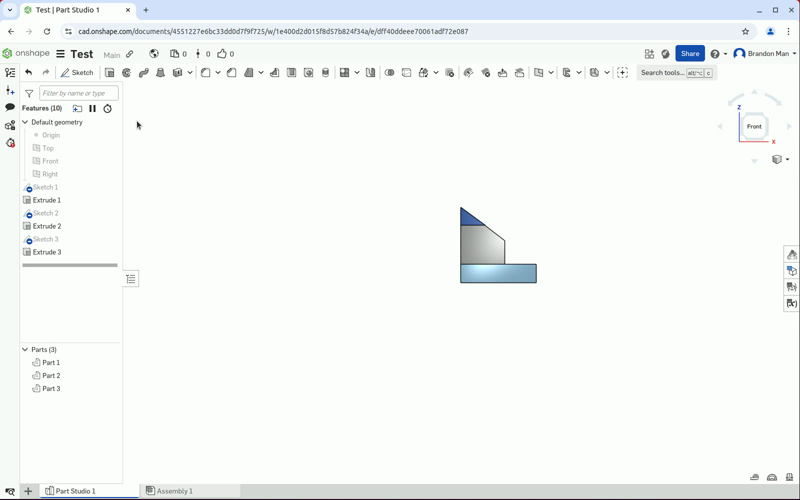
key(shift+h)
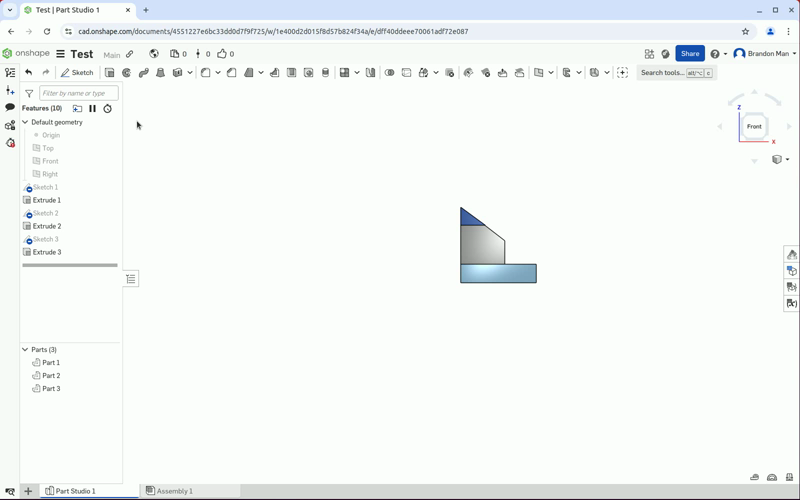
mouse_move(73, 189)
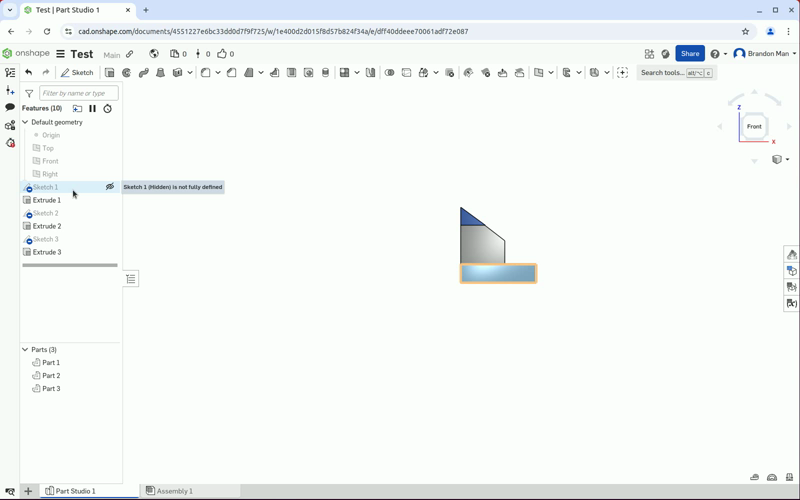
click(73, 189)
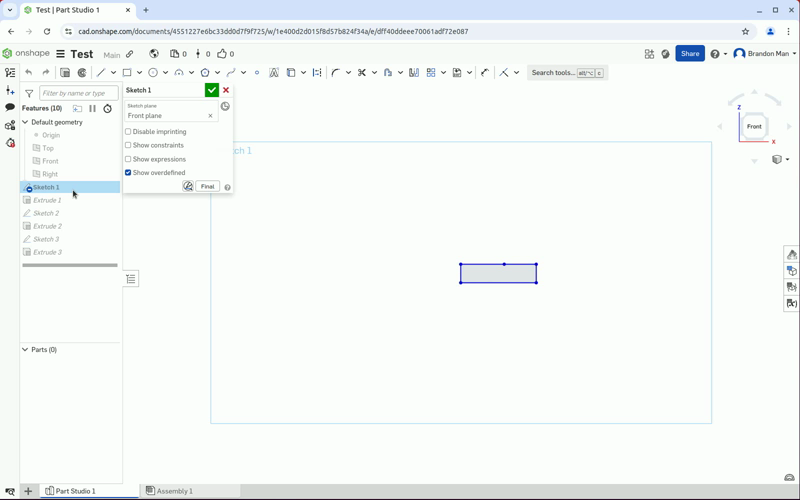
mouse_move(229, 92)
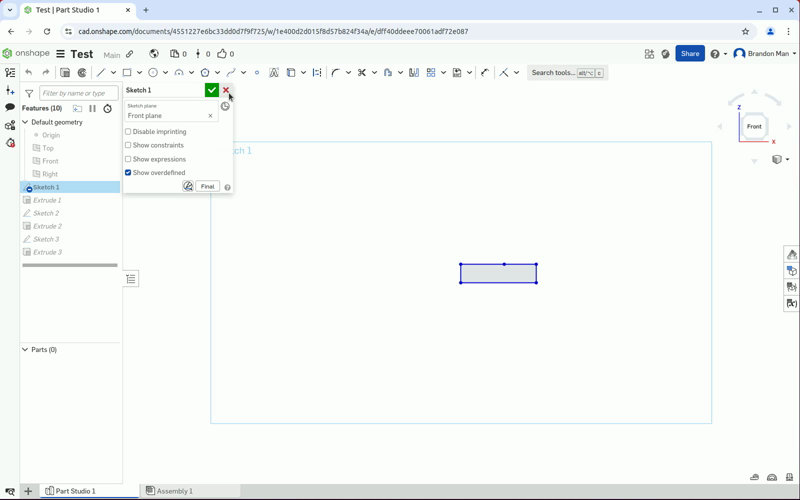
click(229, 92)
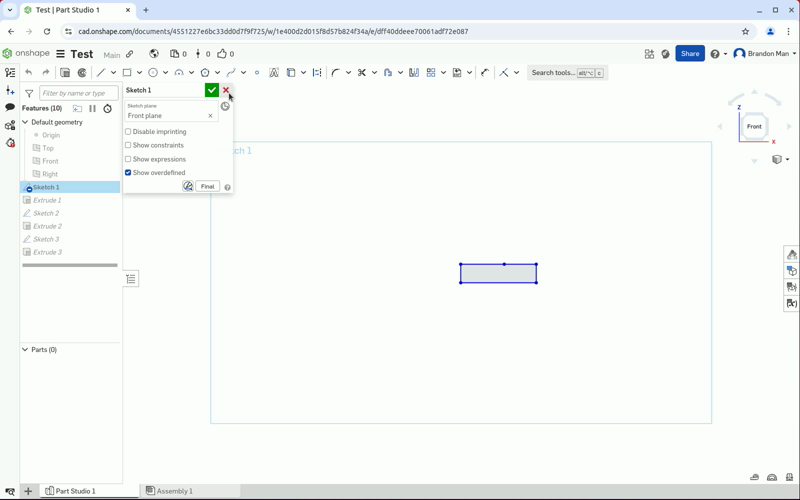
key(shift+s)
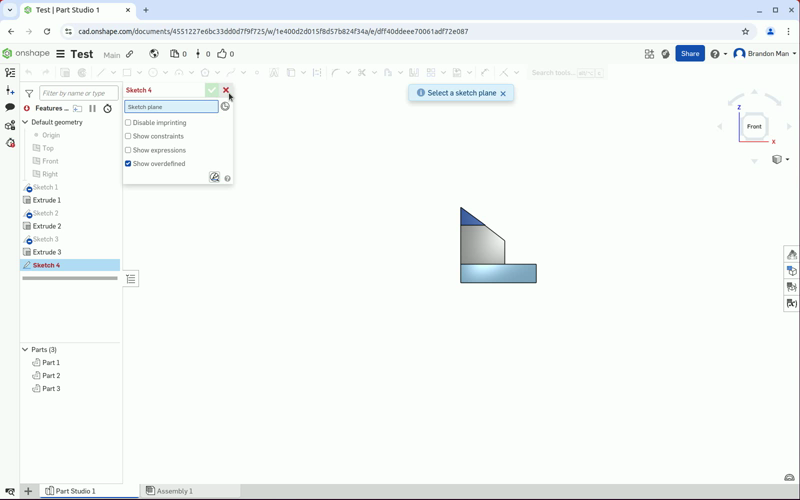
mouse_move(73, 163)
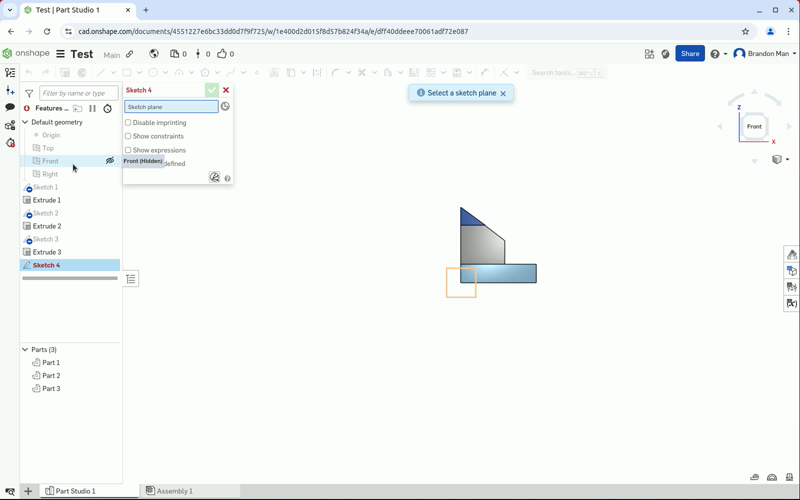
click(73, 163)
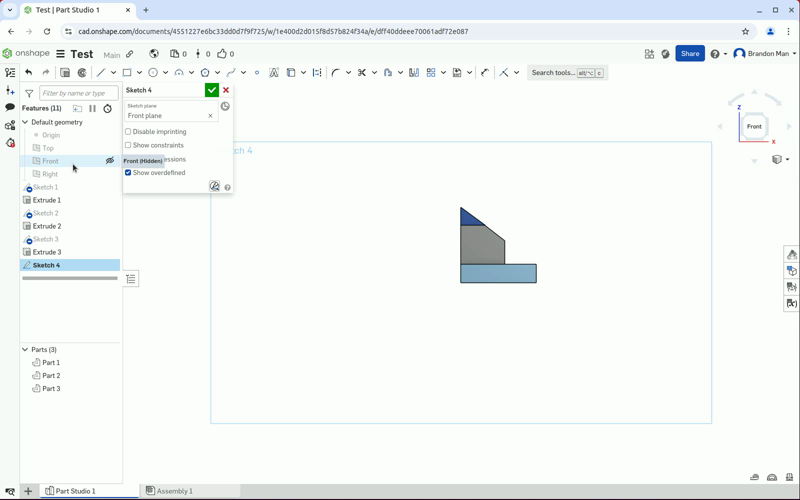
mouse_move(73, 352)
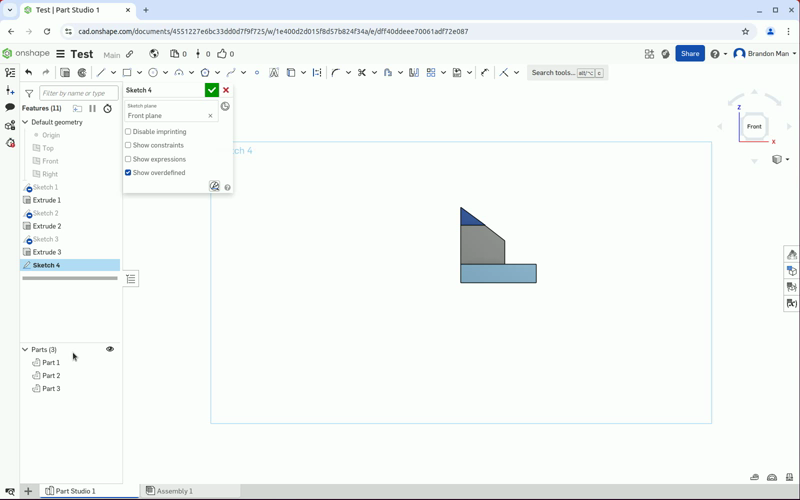
key(y)
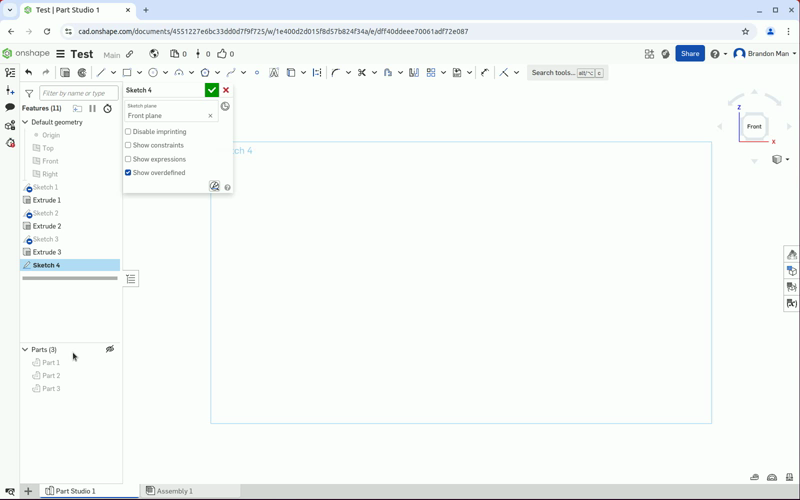
key(l)
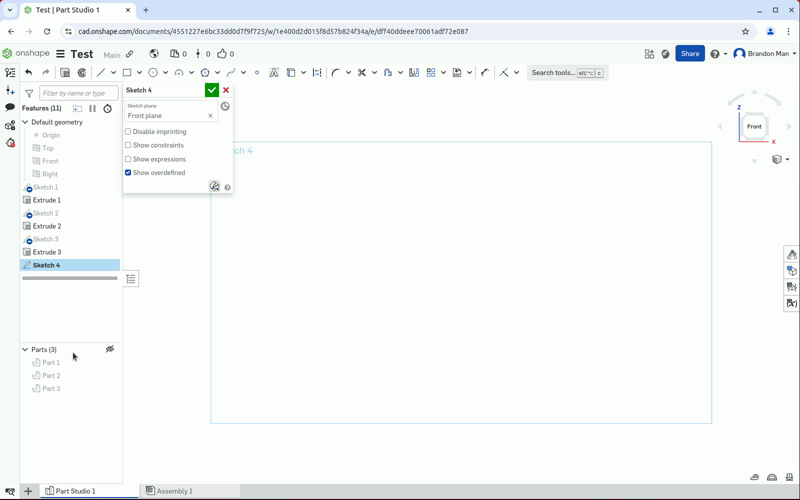
key_down(shift)
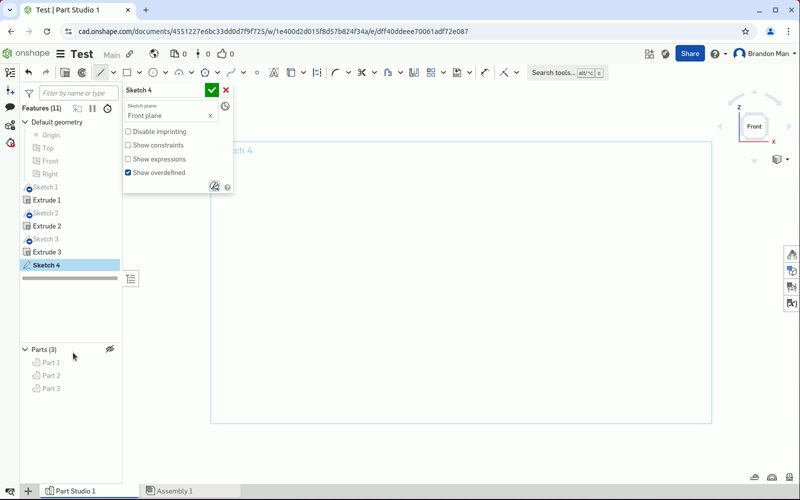
mouse_move(504, 264)
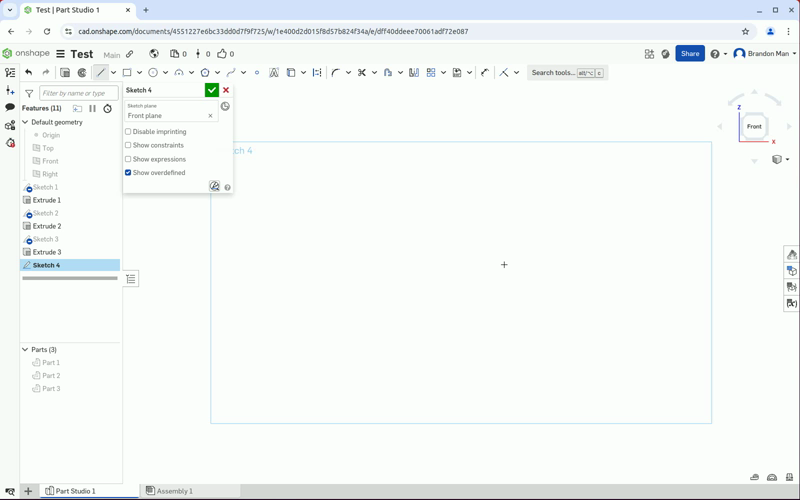
click(504, 264)
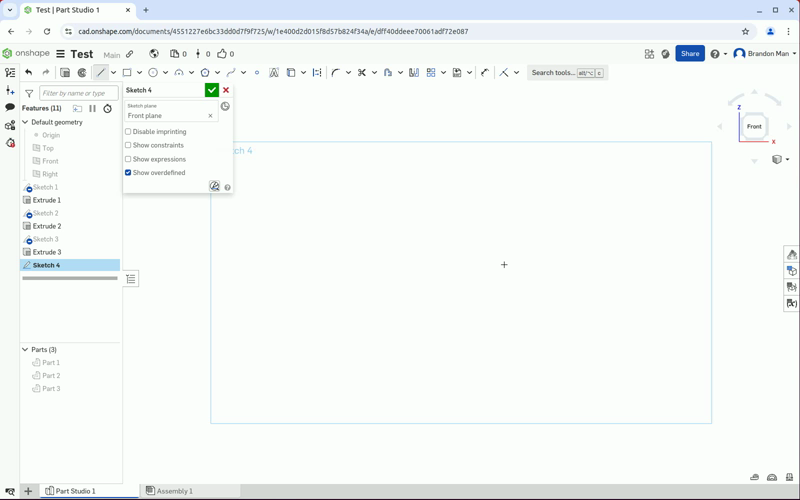
key_up(shift)
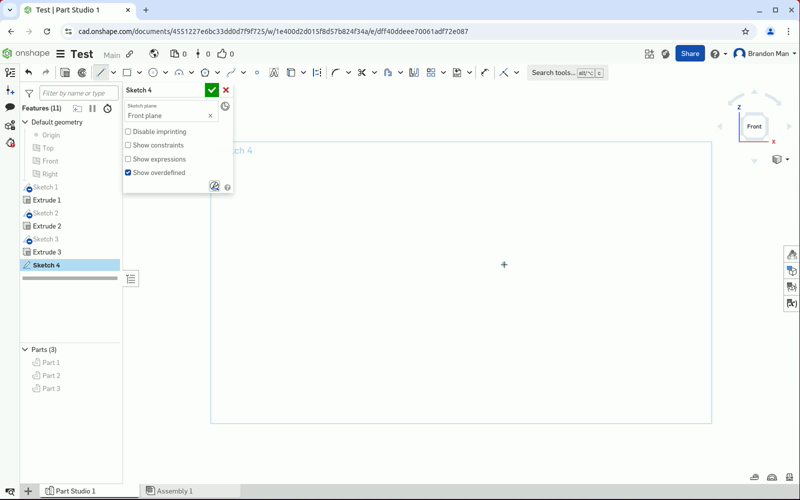
key_down(shift)
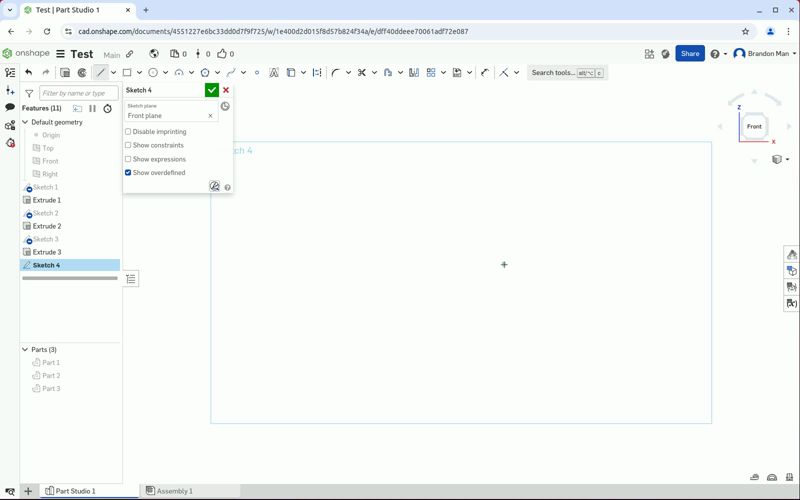
mouse_move(534, 264)
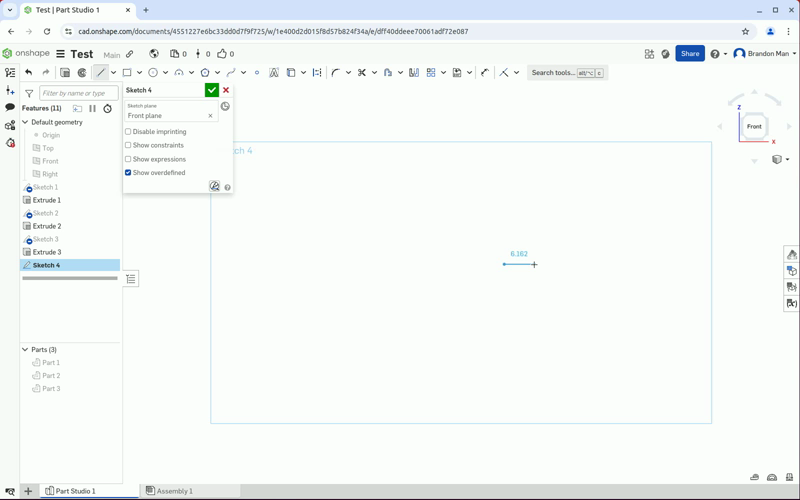
mouse_move(536, 264)
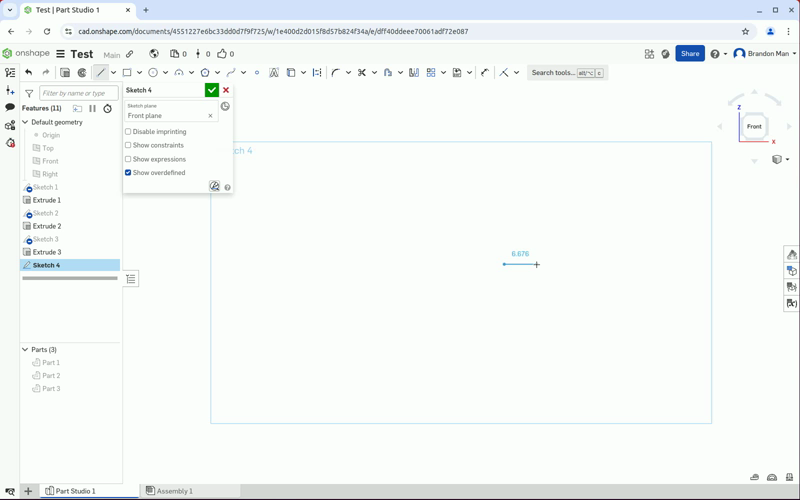
click(536, 264)
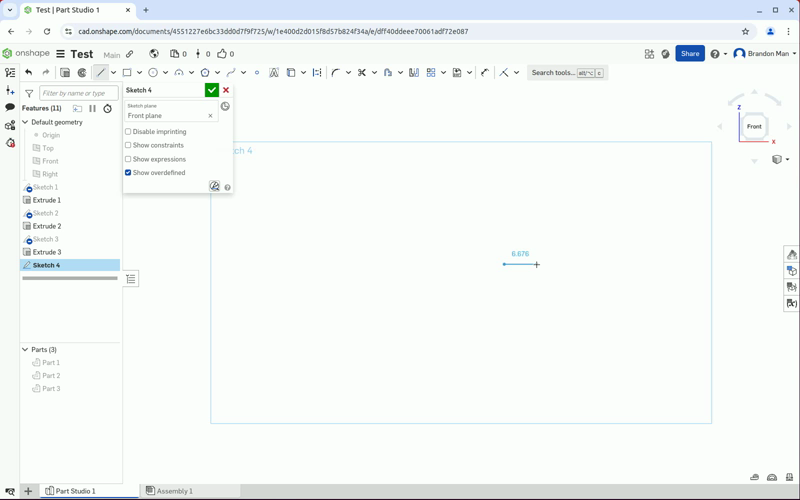
key_up(shift)
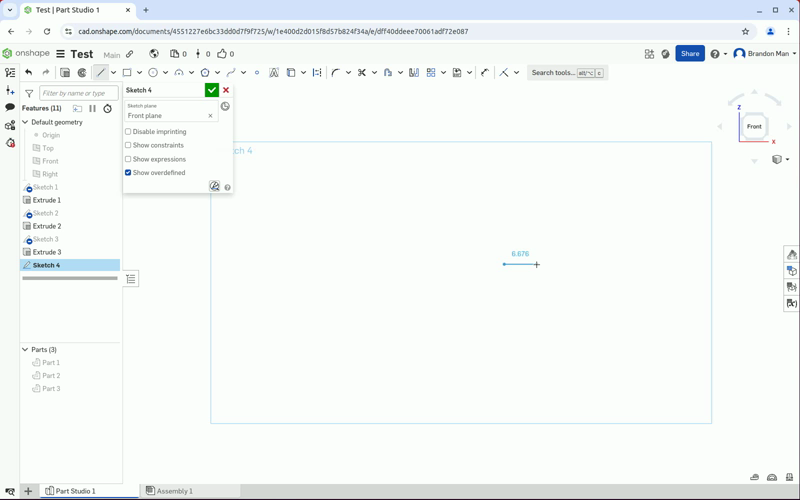
key_down(shift)
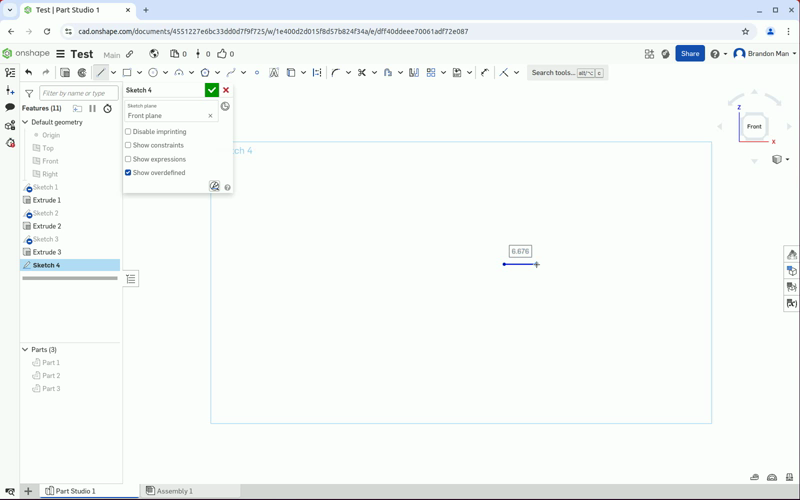
mouse_move(566, 264)
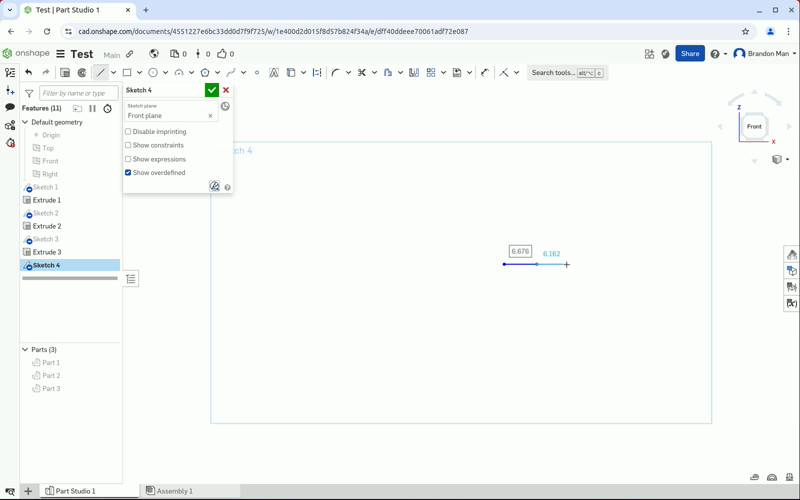
mouse_move(504, 240)
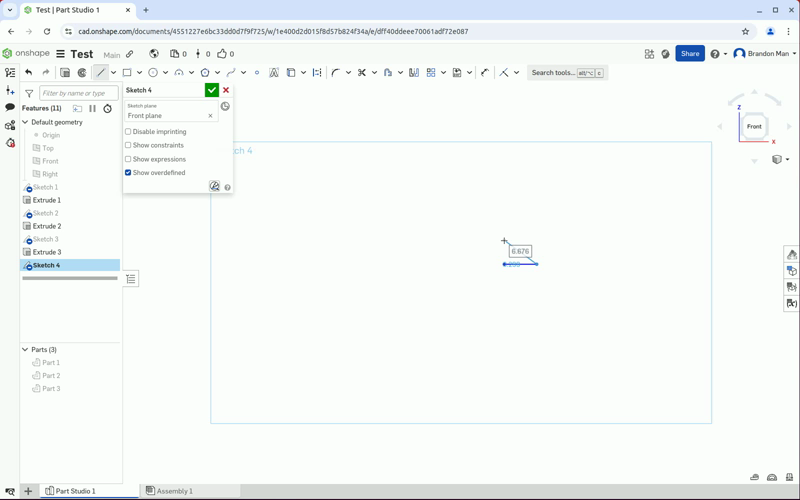
click(504, 240)
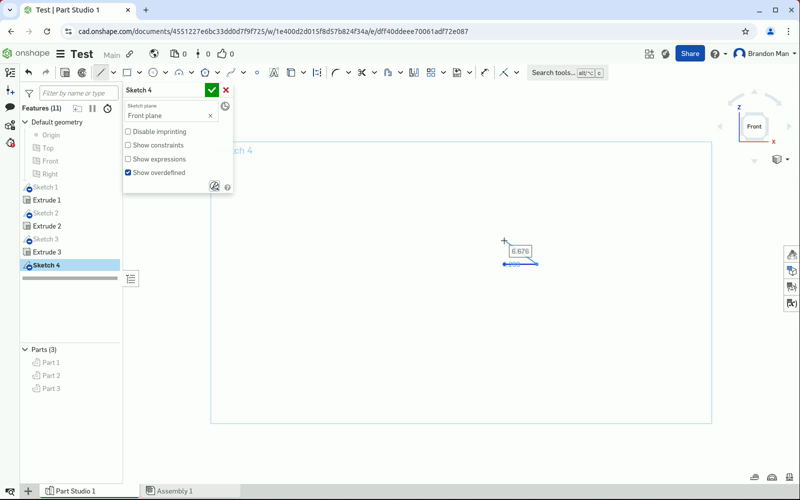
key_up(shift)
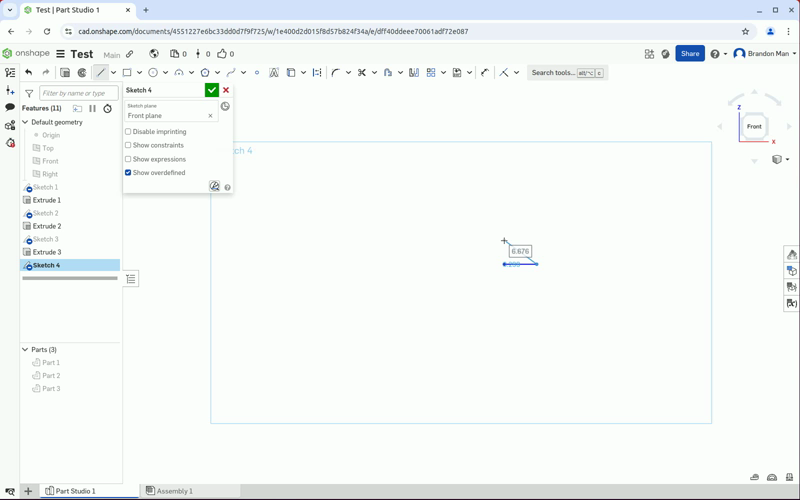
mouse_move(534, 240)
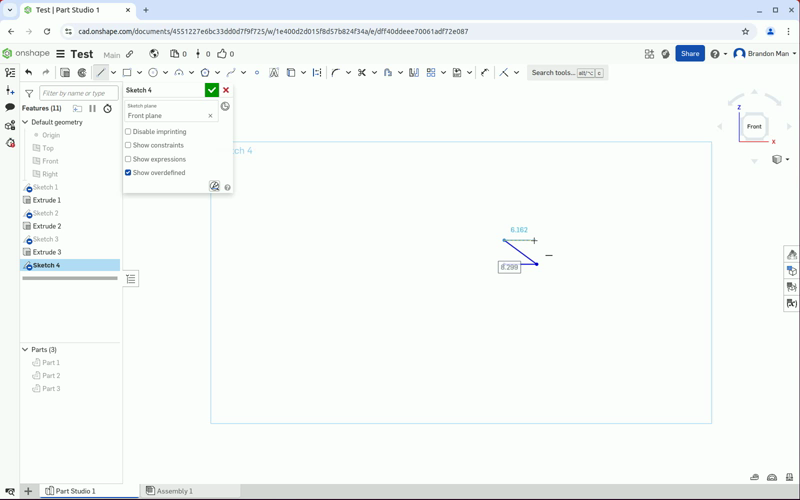
key_down(shift)
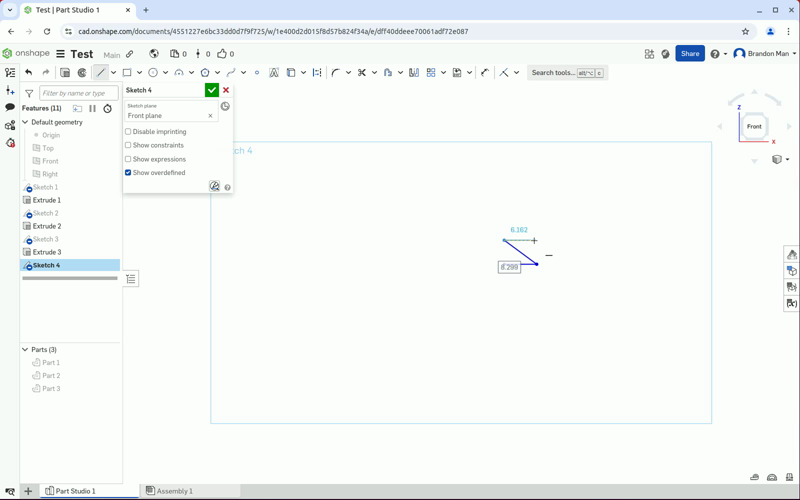
mouse_move(504, 264)
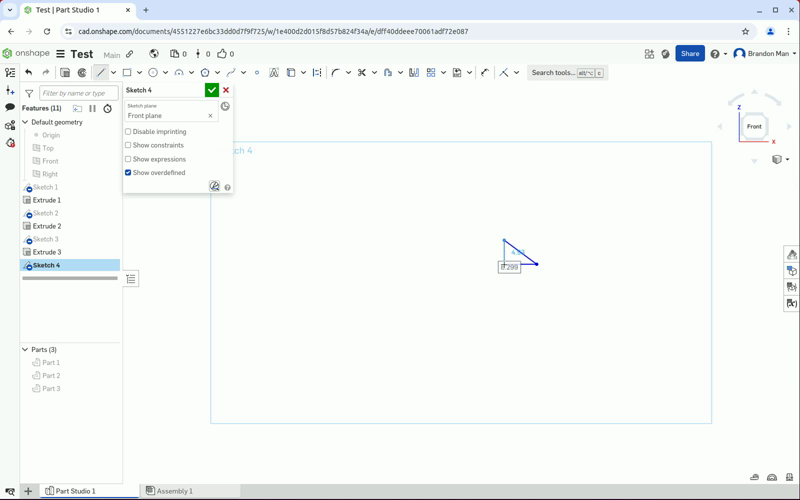
key_up(shift)
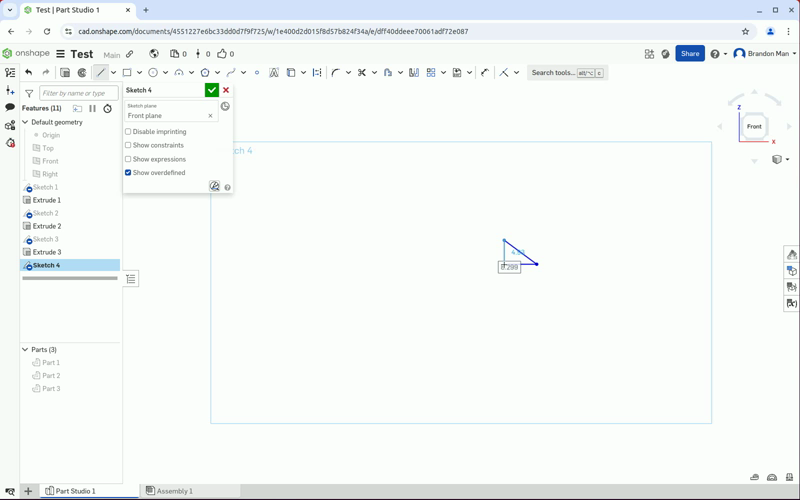
click(504, 264)
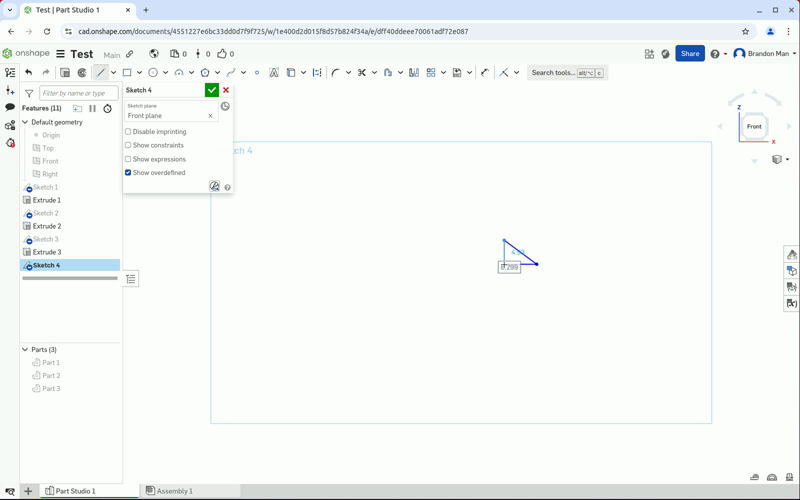
key(esc)
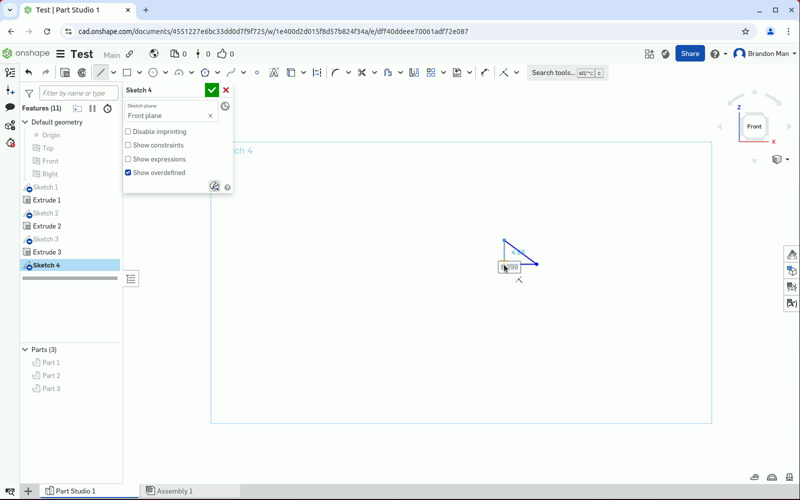
mouse_move(522, 261)
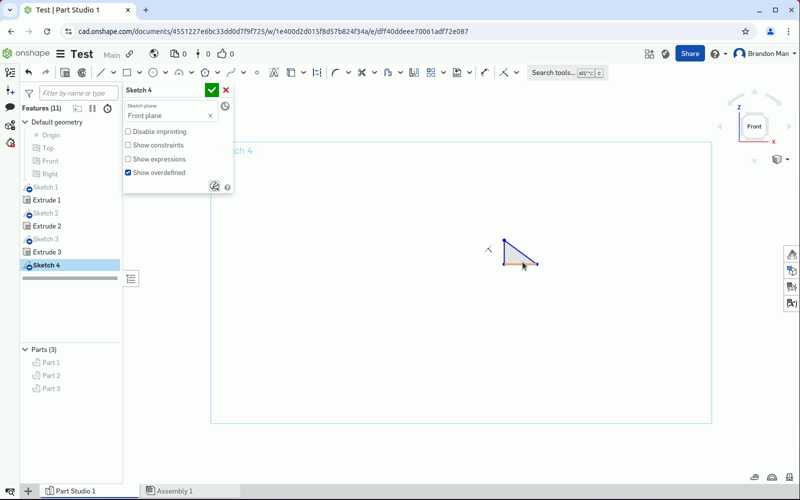
scroll(6)
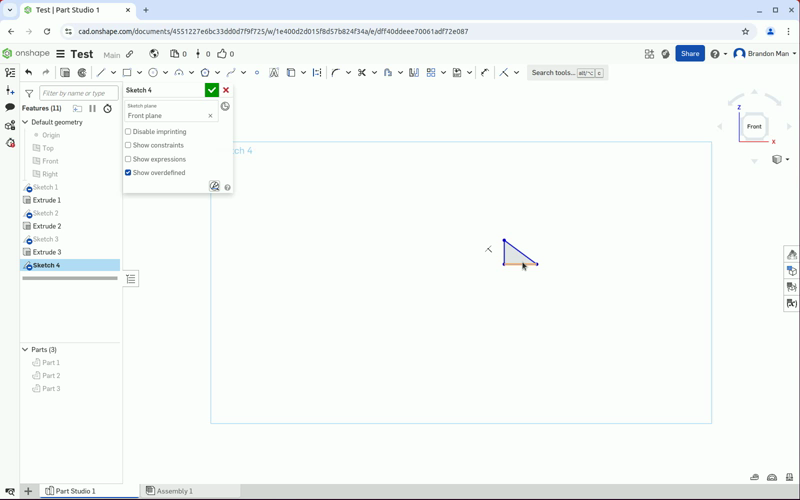
scroll(6)
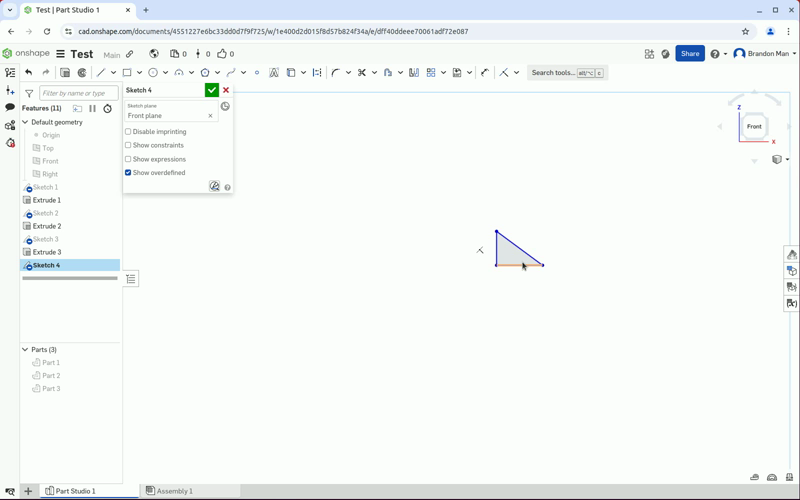
scroll(6)
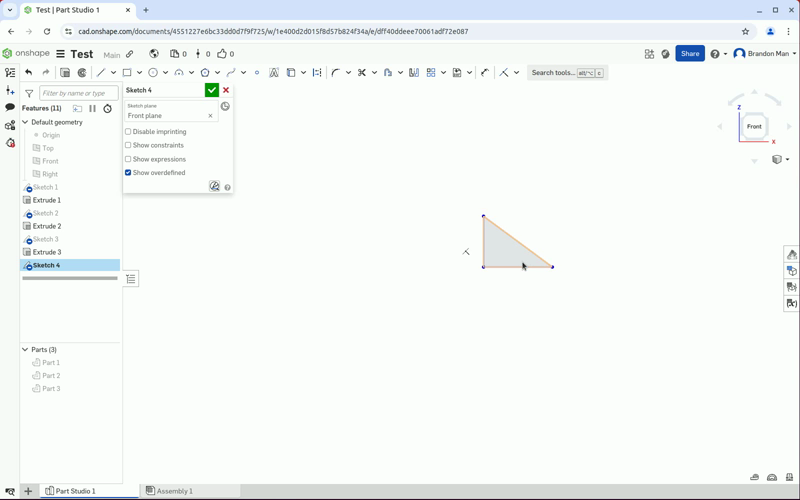
scroll(6)
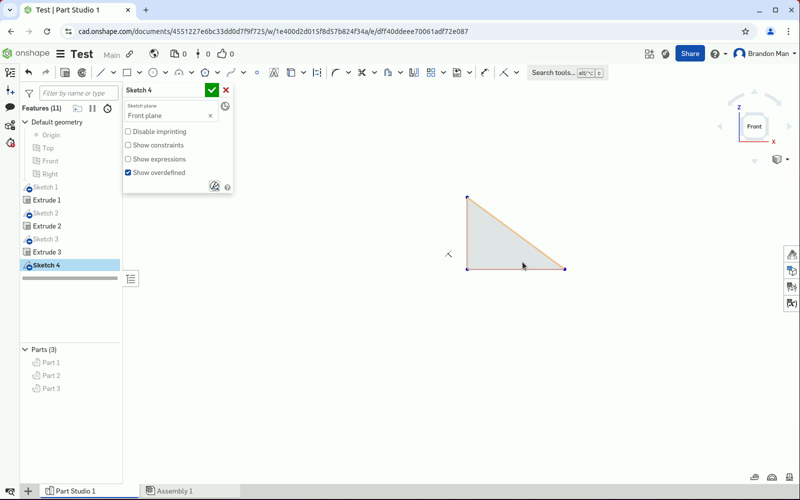
scroll(6)
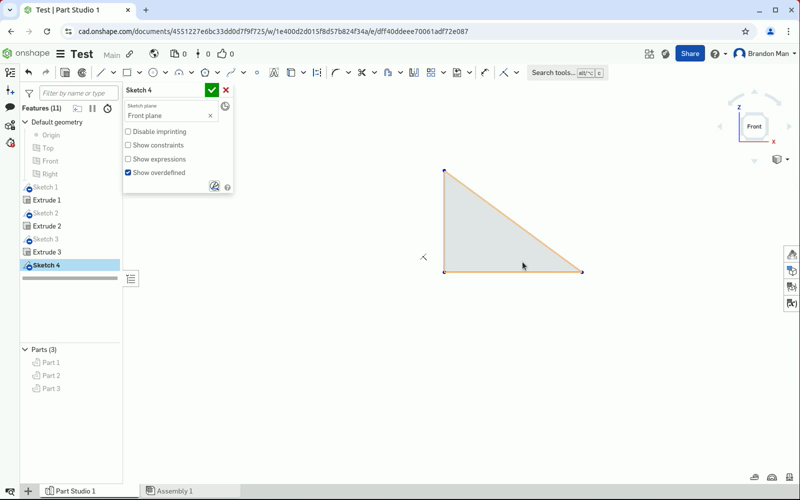
scroll(6)
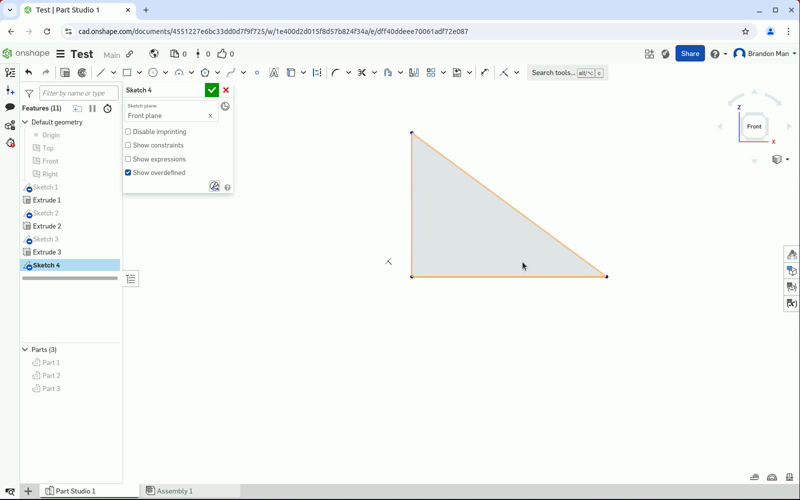
scroll(6)
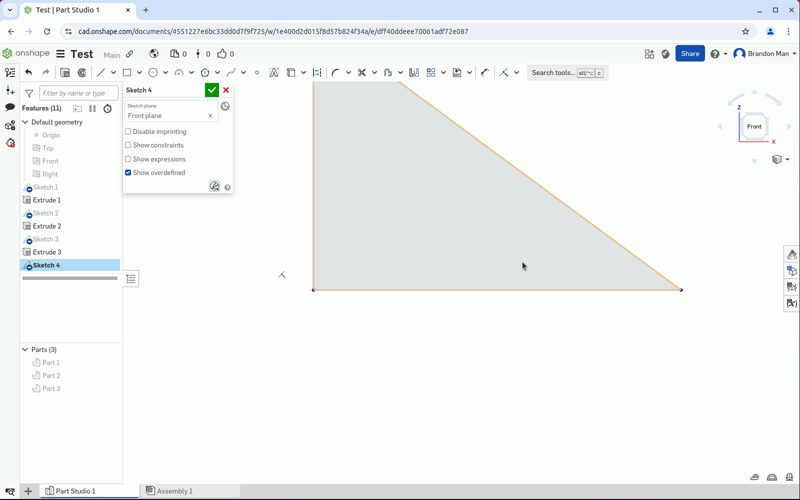
click(522, 261)
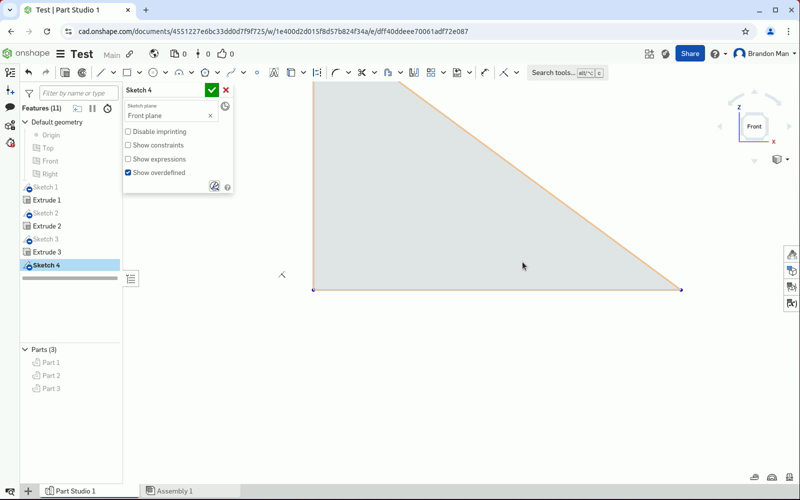
scroll(-6)
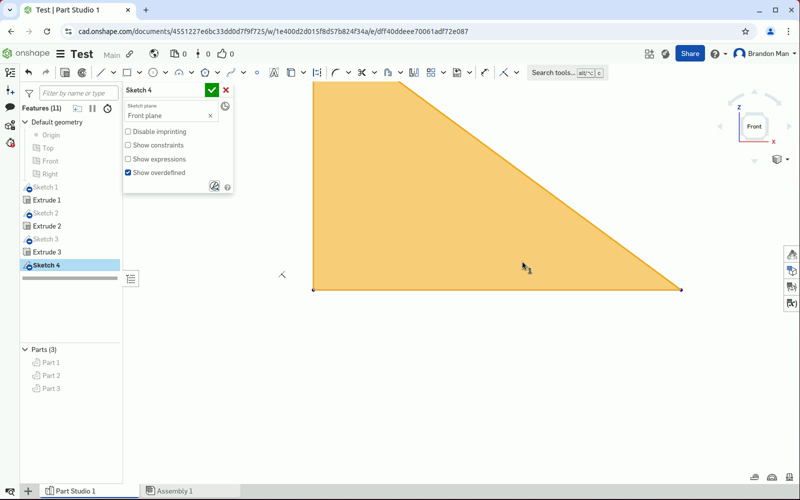
scroll(-6)
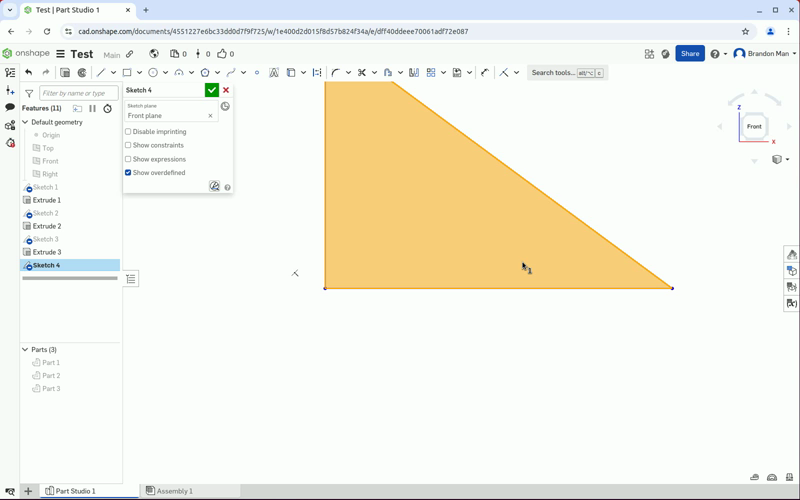
scroll(-6)
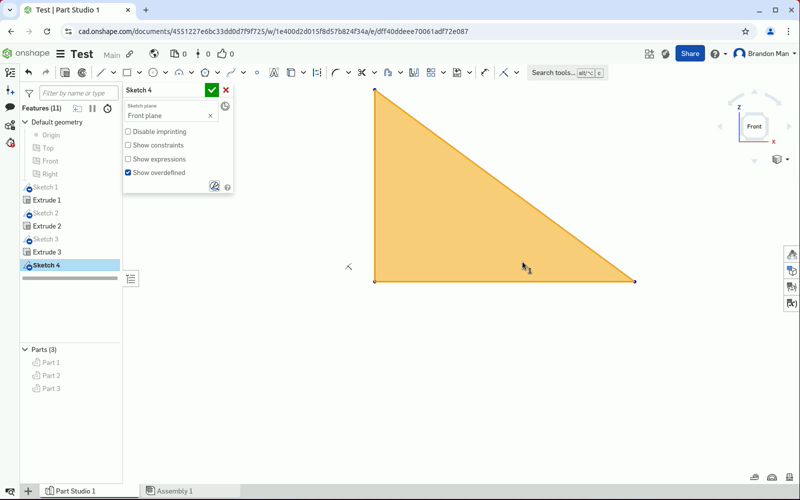
scroll(-6)
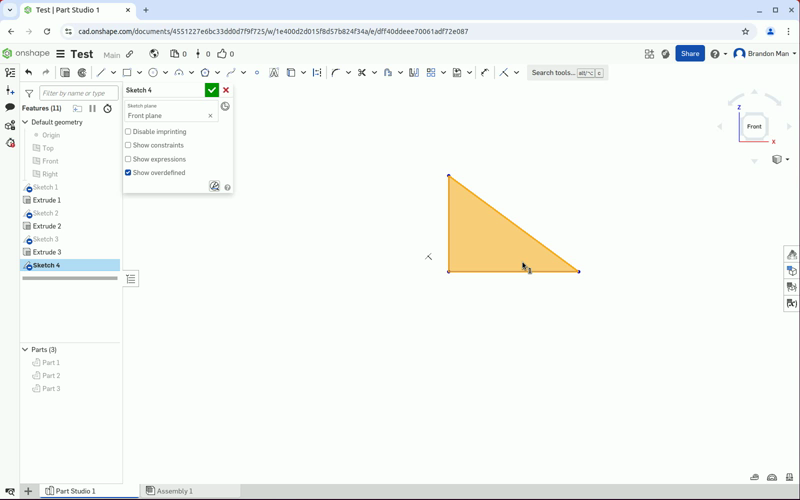
scroll(-6)
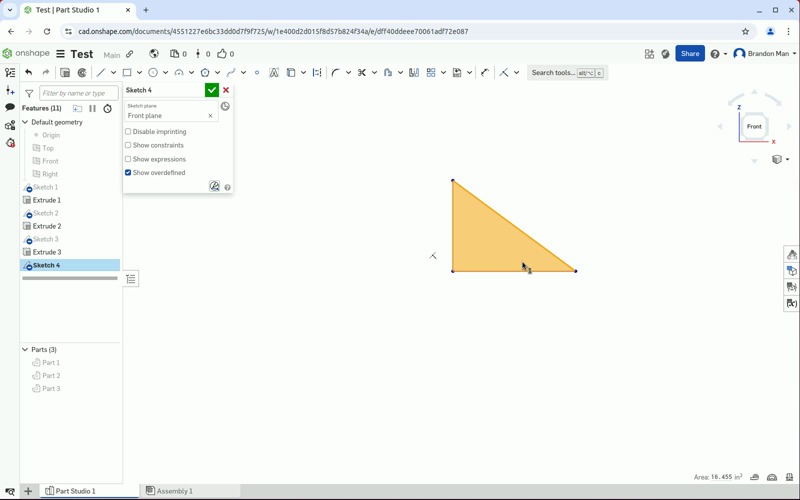
scroll(-6)
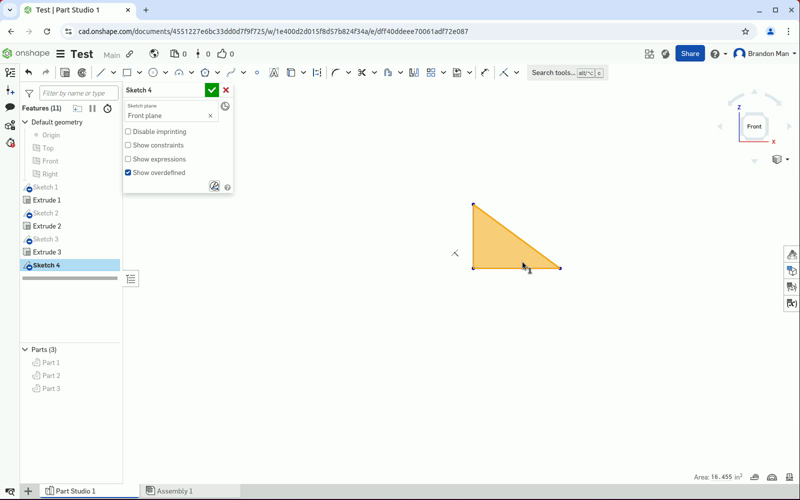
scroll(-6)
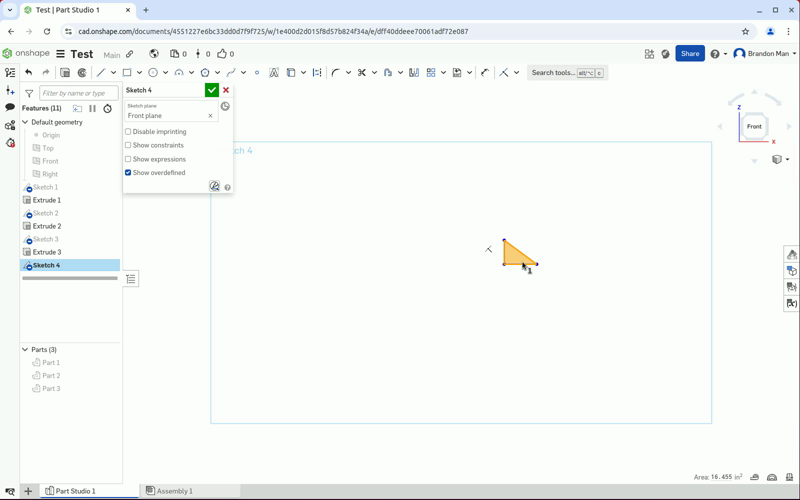
mouse_move(73, 352)
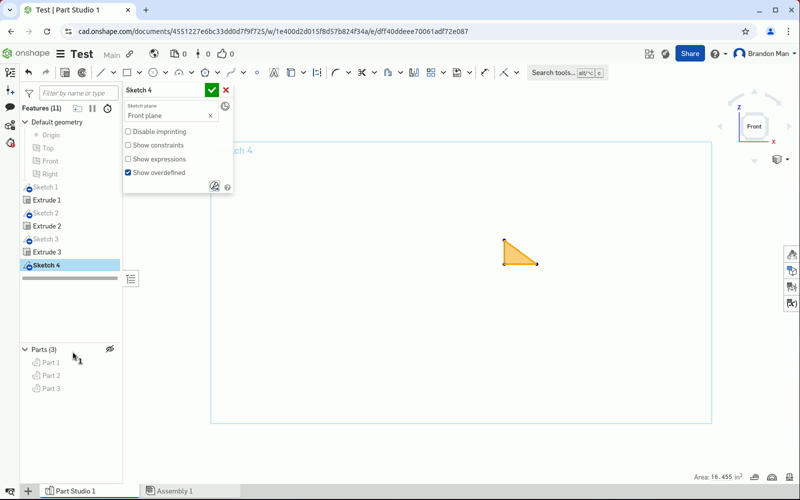
key(shift+y)
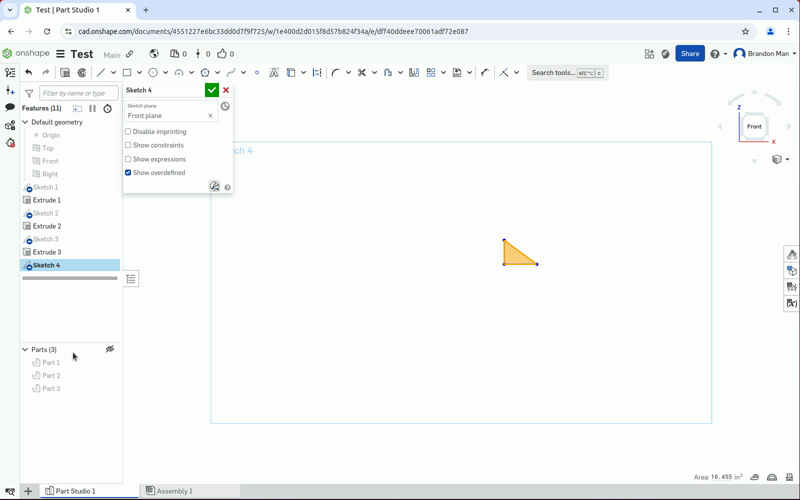
key(shift+e)
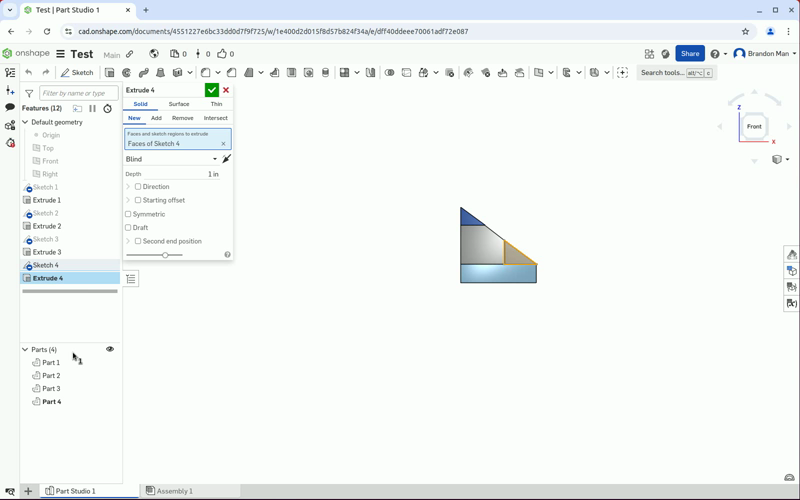
mouse_move(143, 106)
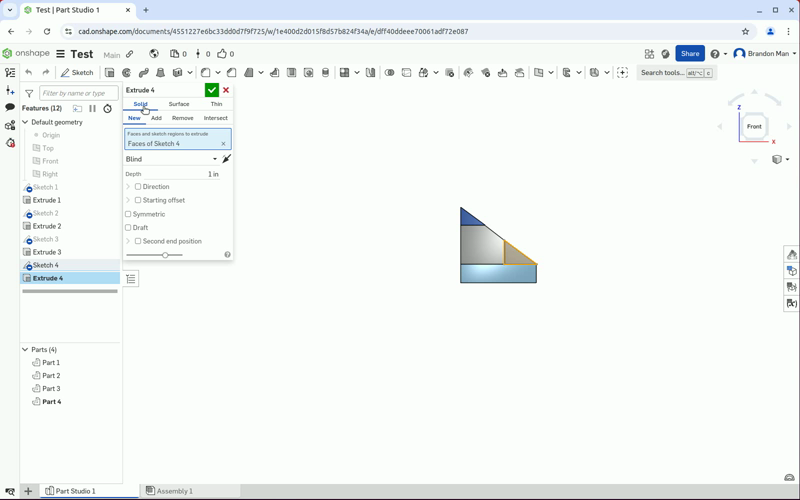
click(143, 106)
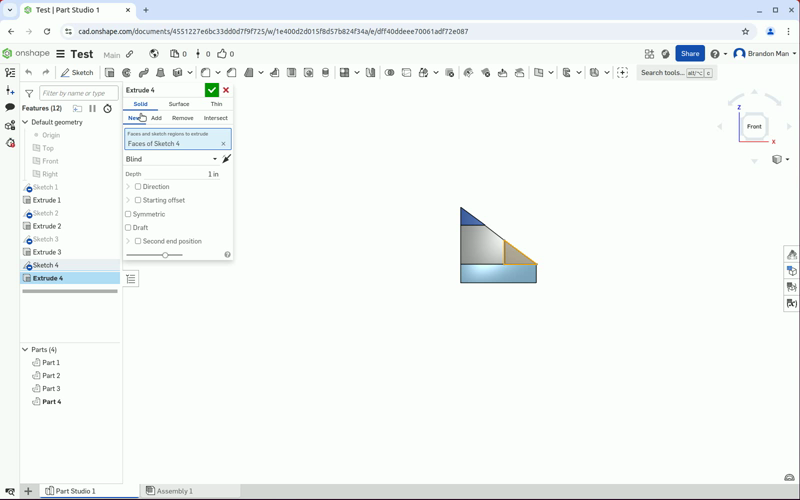
mouse_move(137, 120)
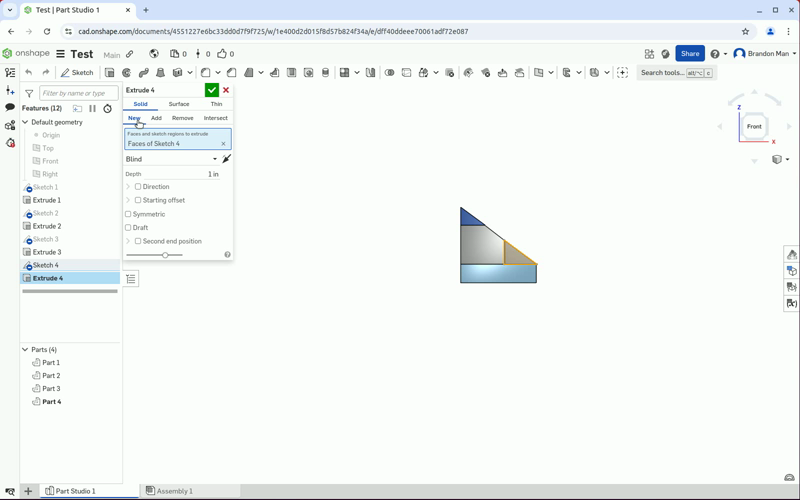
click(137, 120)
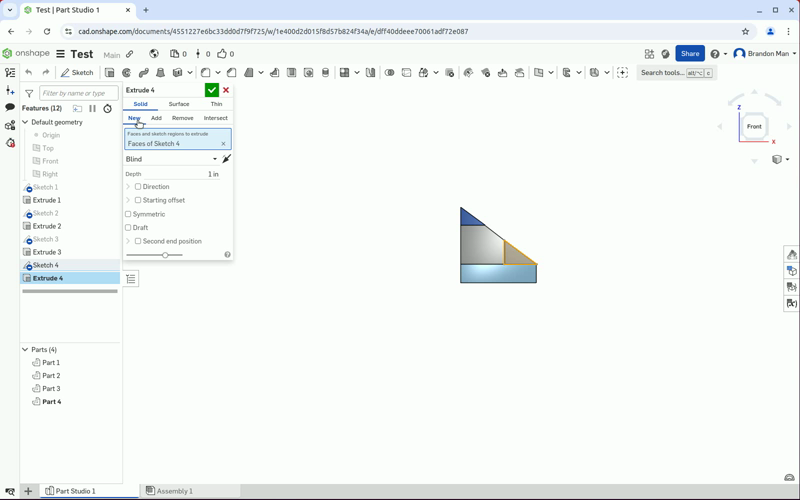
key(tab, 4)
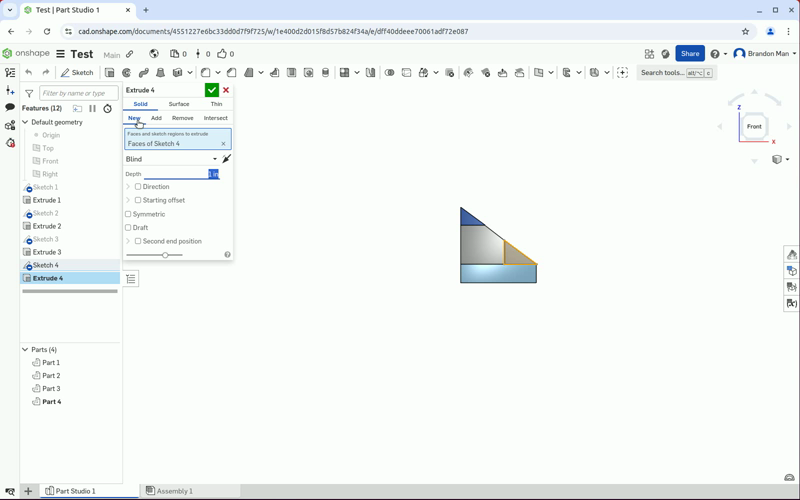
text(7.703)
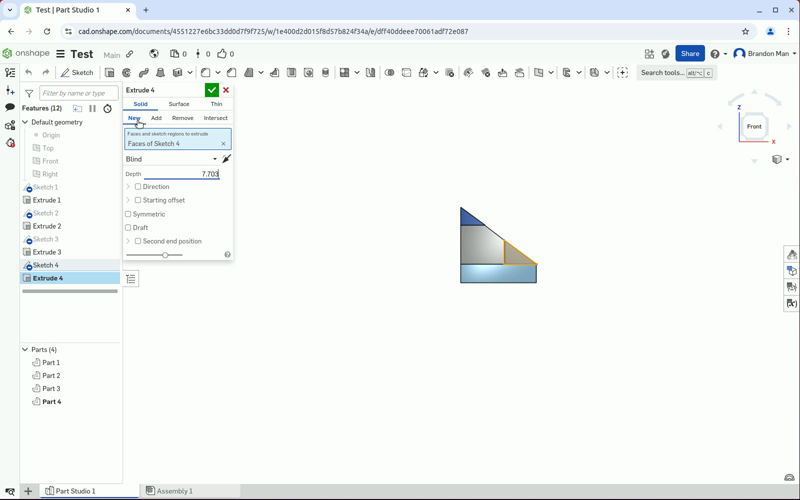
key(enter)
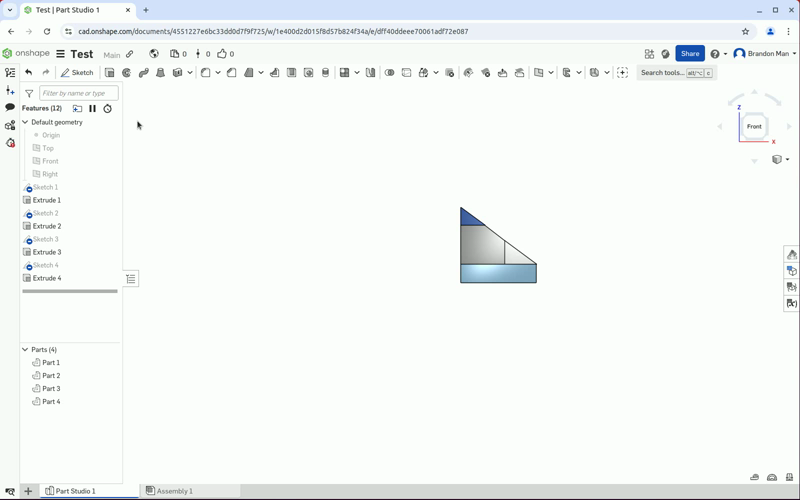
key(shift+h)
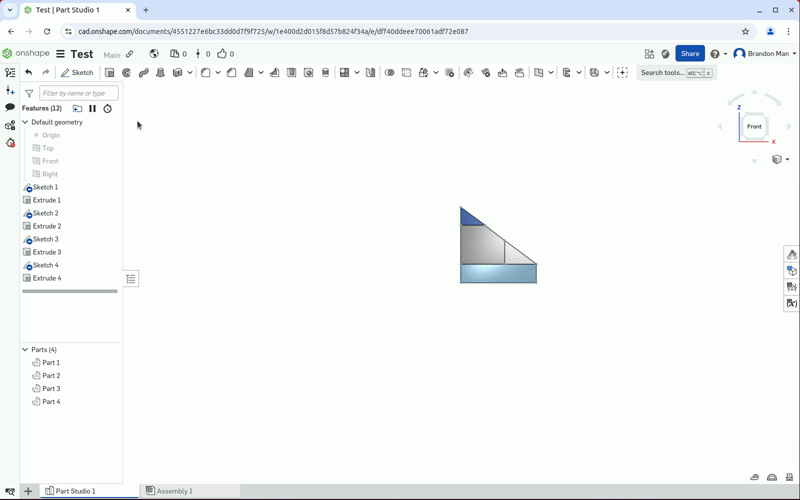
key(shift+h)
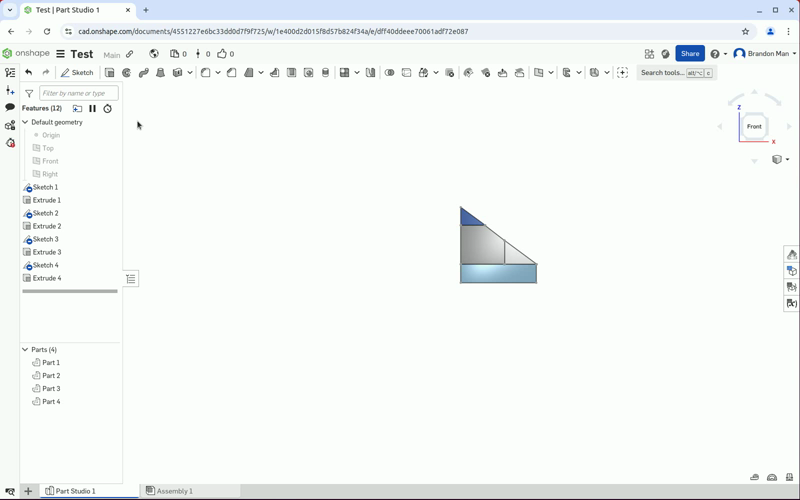
key(shift+7)
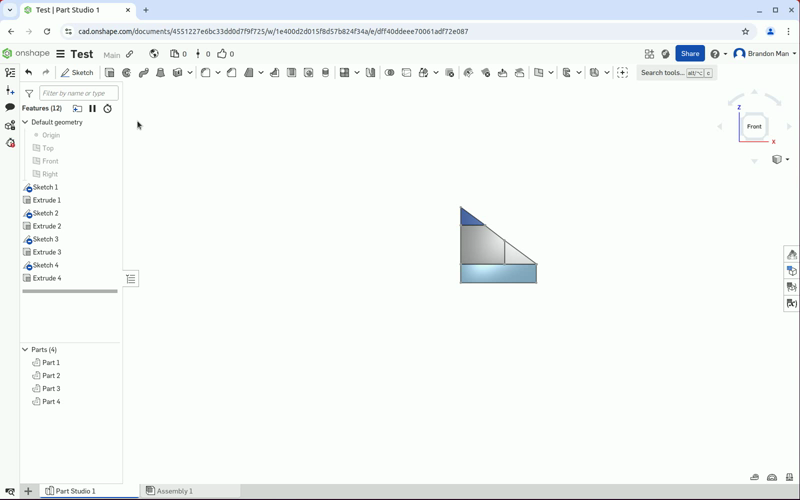
key(left, 2)
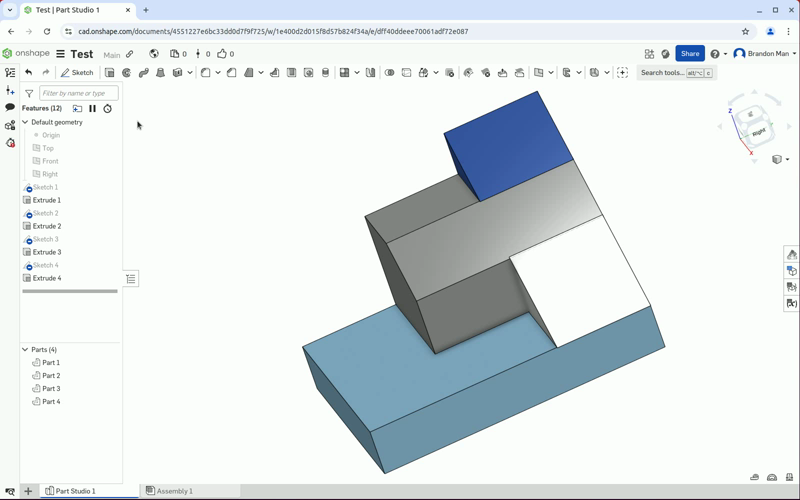
key(down, 2)
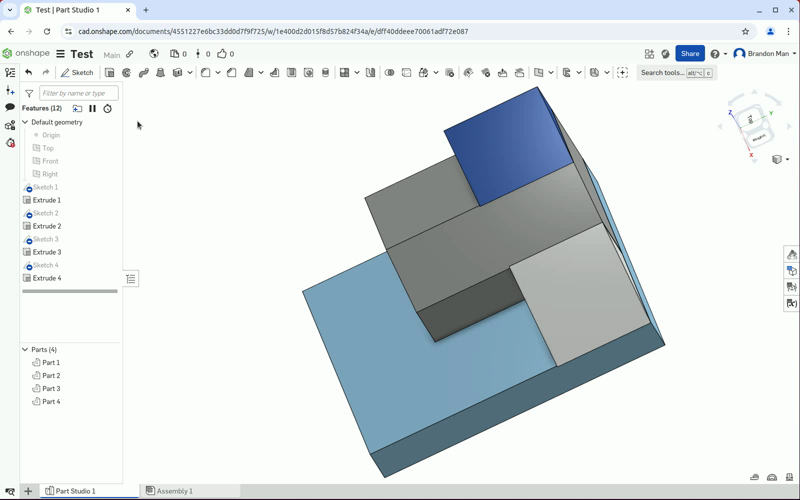
key(up, 2)
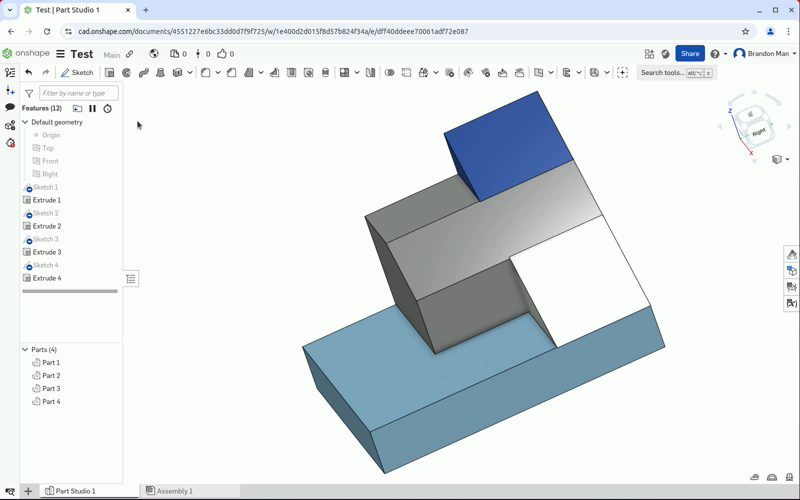
key(right, 2)
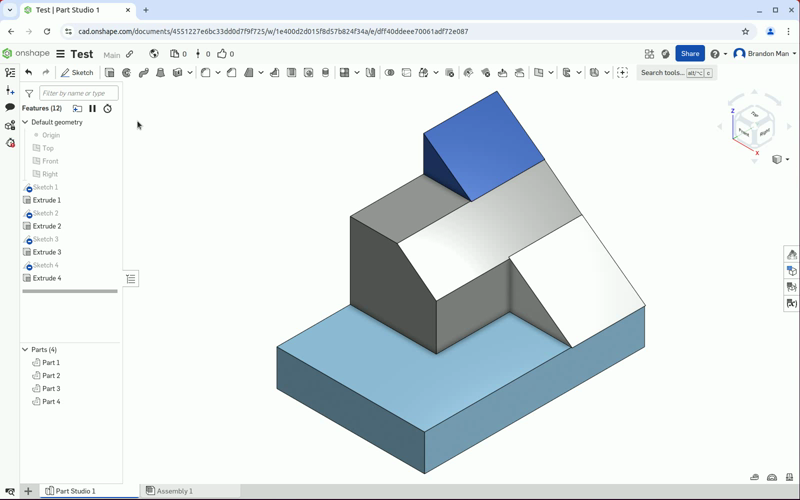
mouse_move(73, 189)
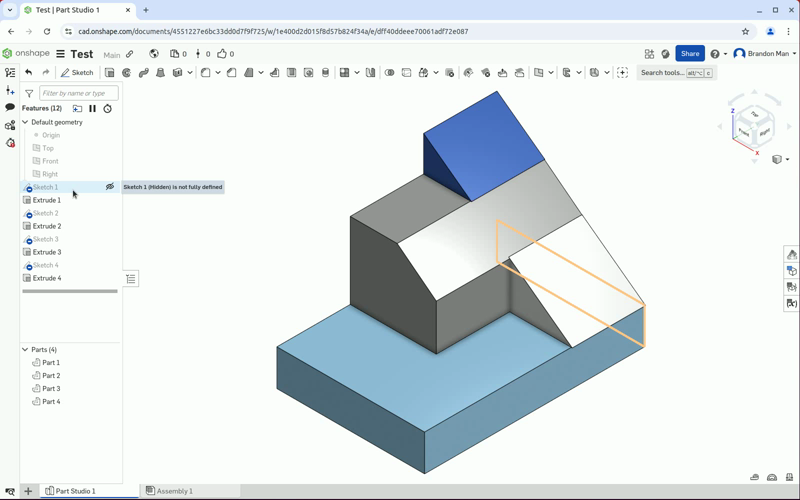
click(73, 189)